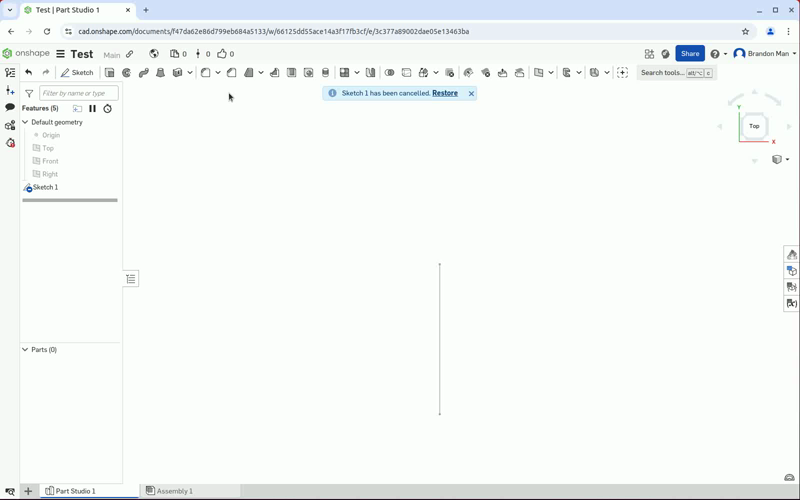
key(shift+h)
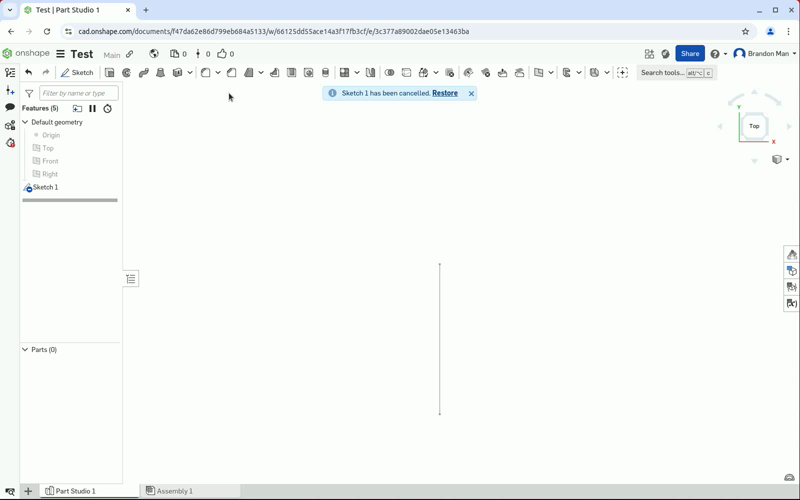
key(shift+s)
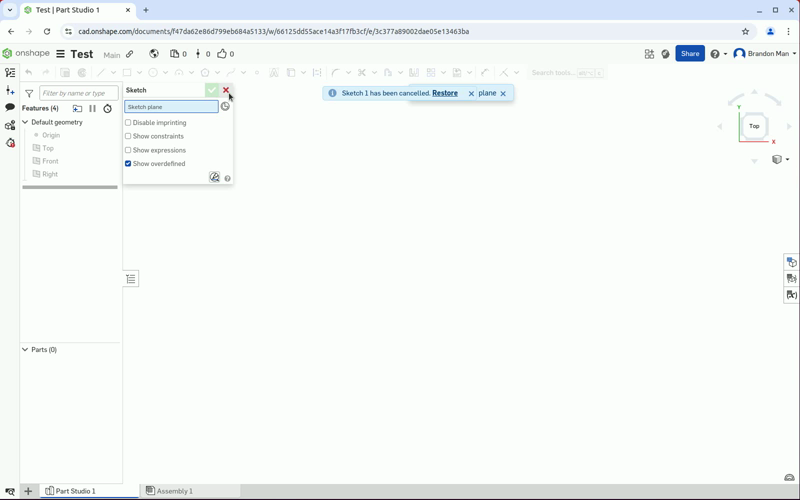
mouse_move(73, 150)
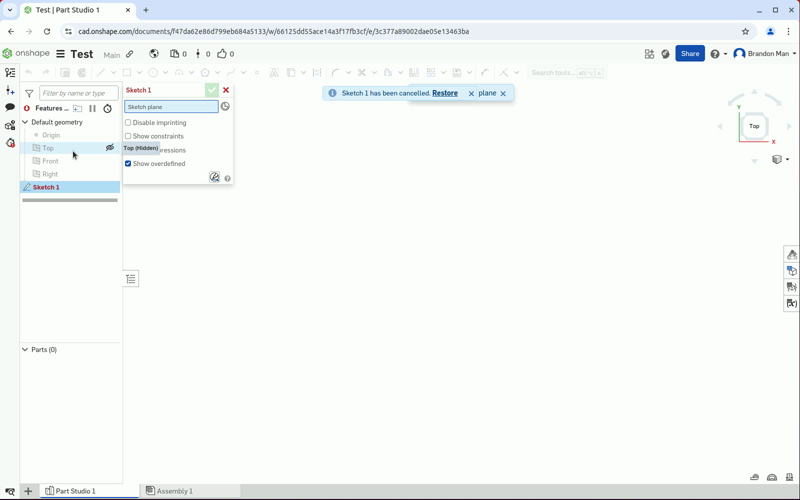
click(73, 150)
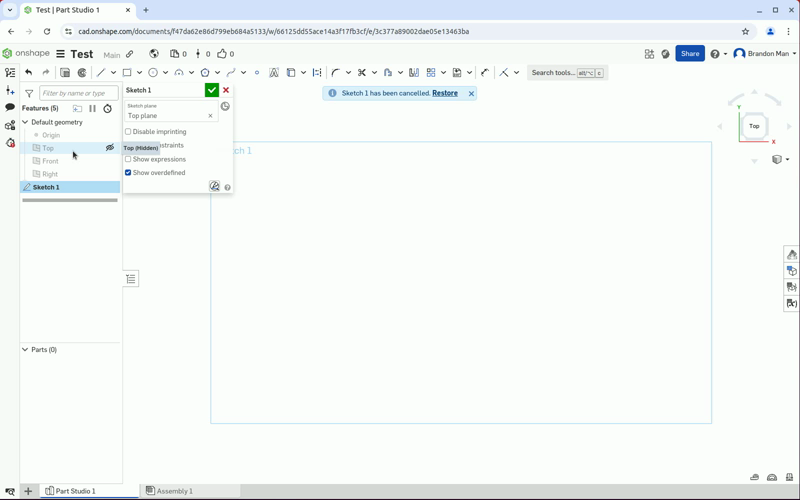
mouse_move(73, 352)
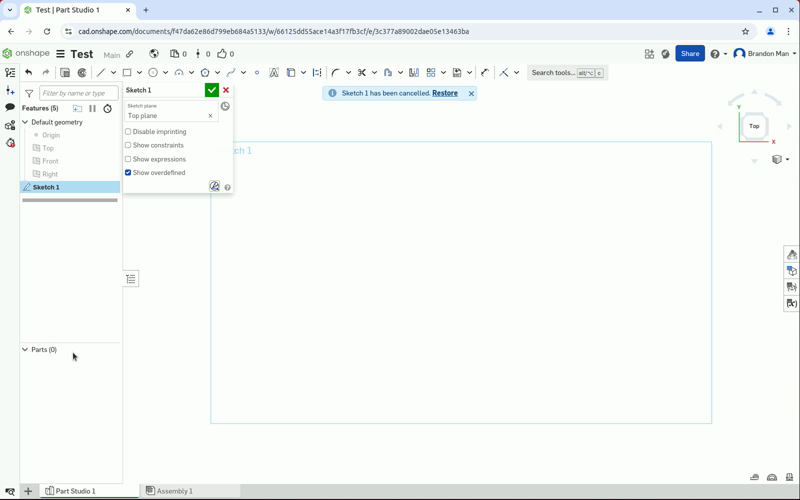
key(y)
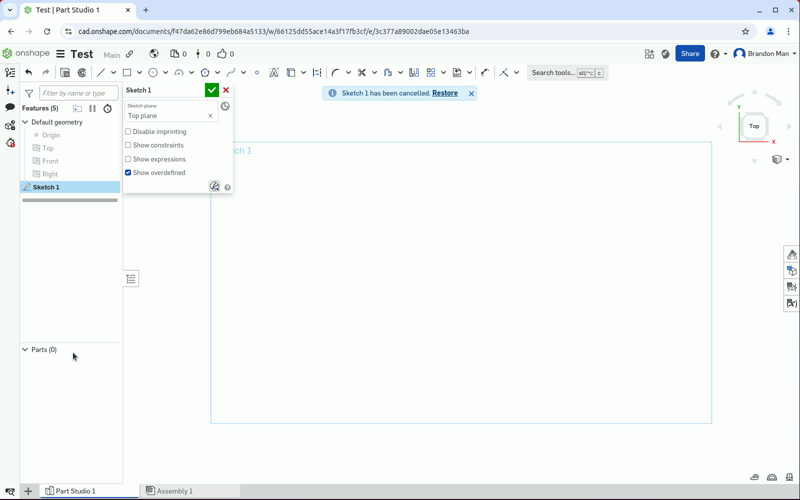
key(l)
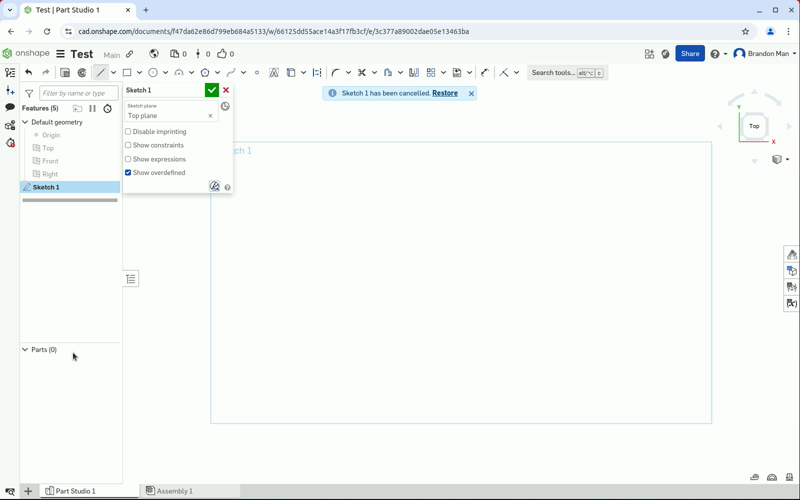
key_down(shift)
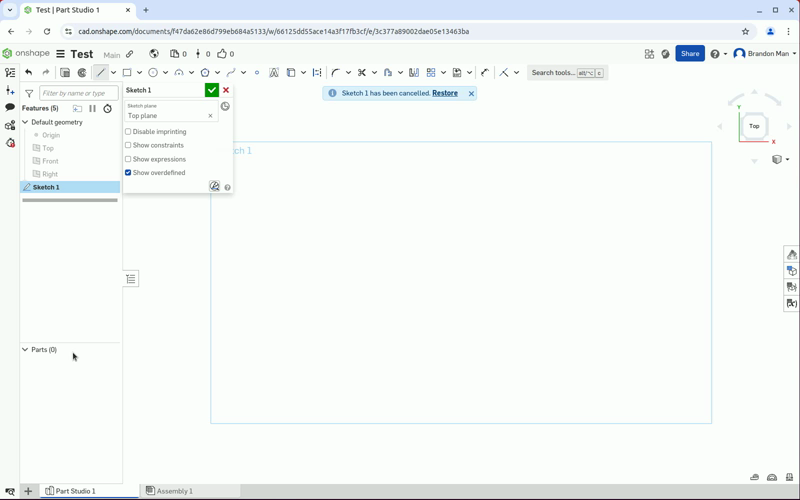
mouse_move(378, 261)
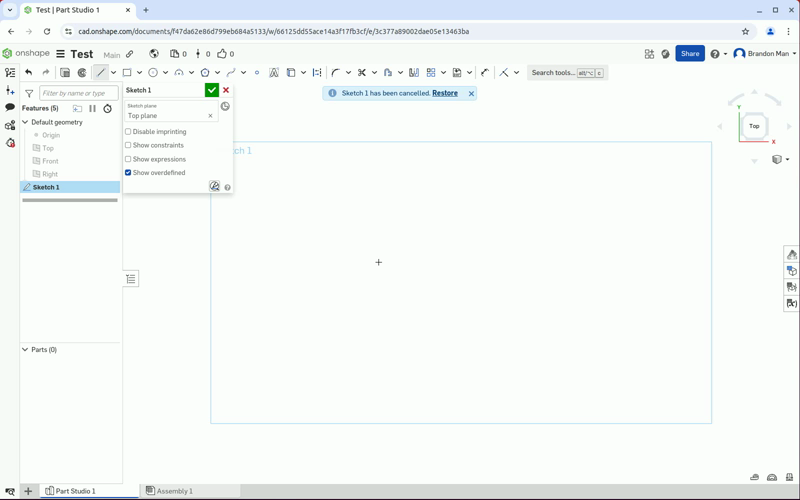
click(378, 261)
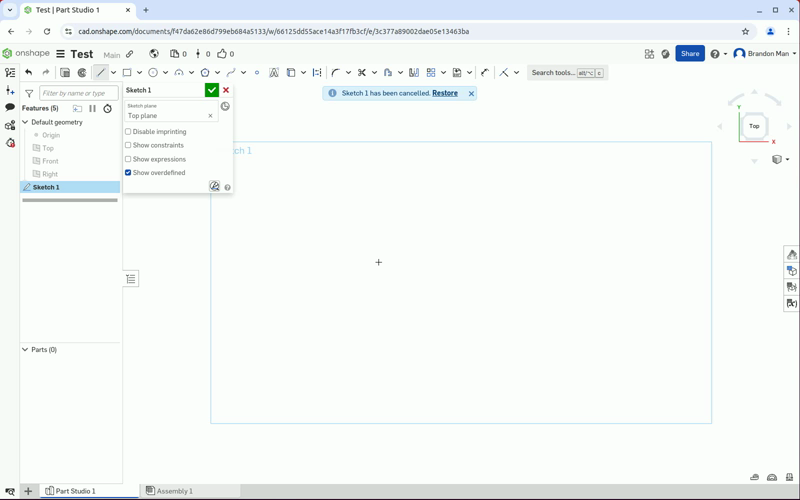
key_up(shift)
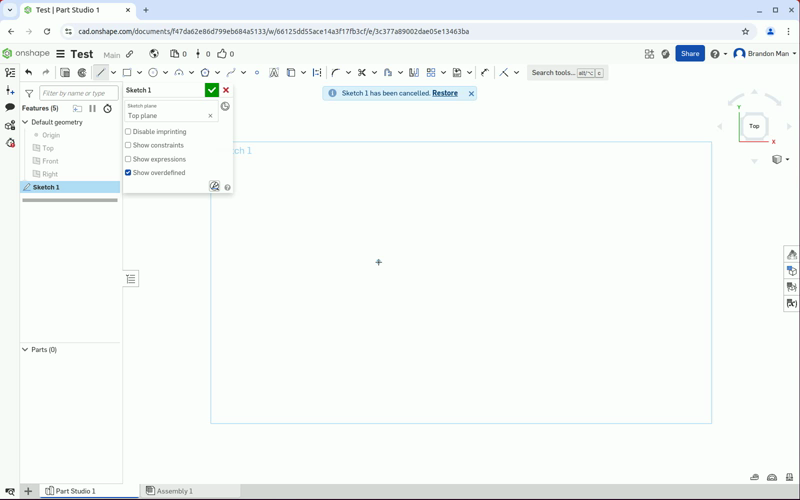
key_down(shift)
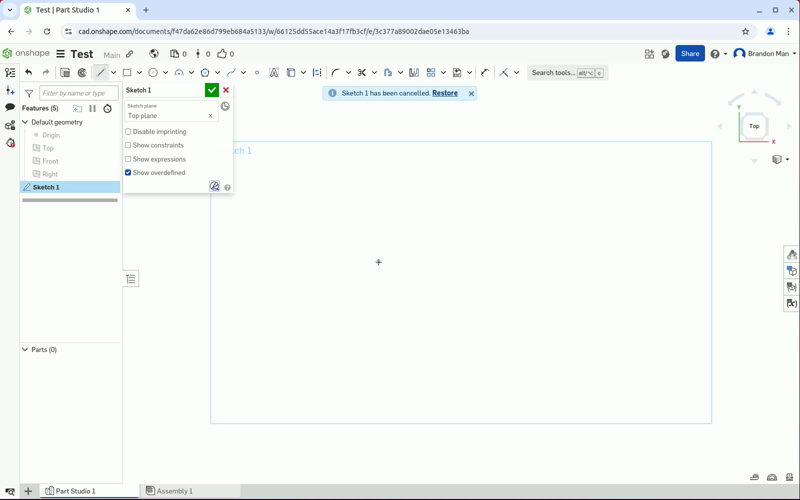
mouse_move(541, 261)
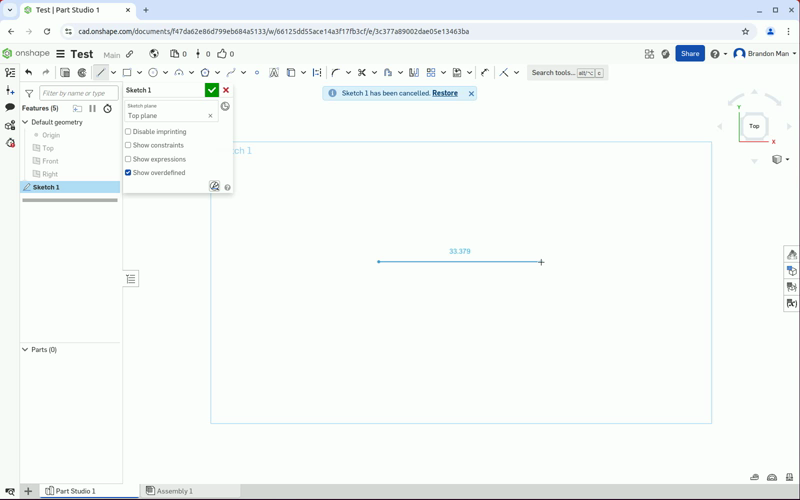
click(541, 261)
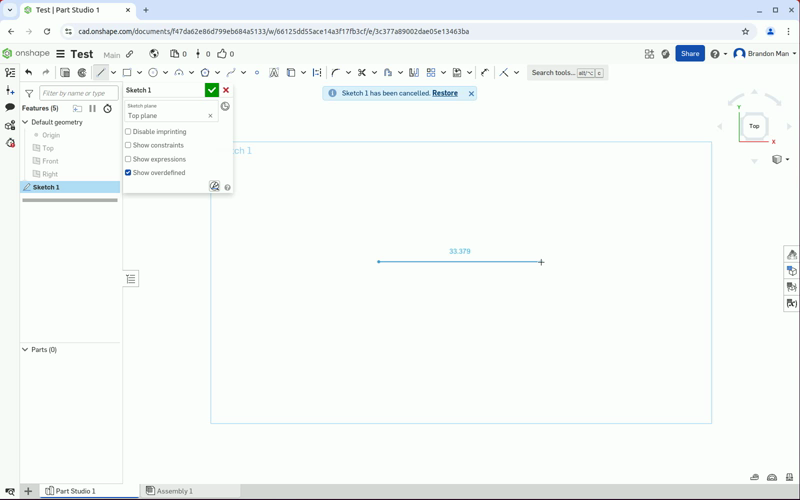
key_up(shift)
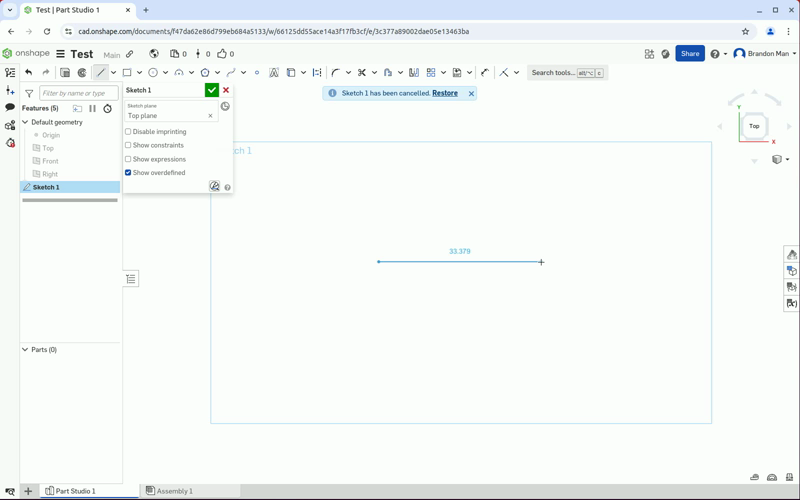
key_down(shift)
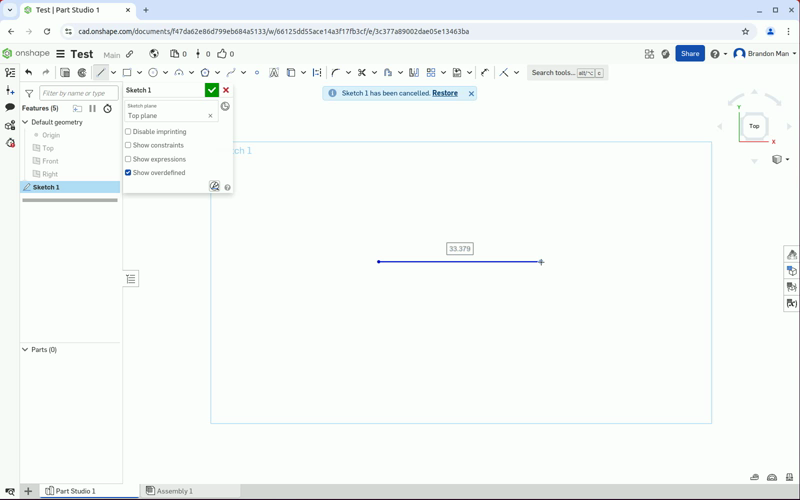
mouse_move(541, 171)
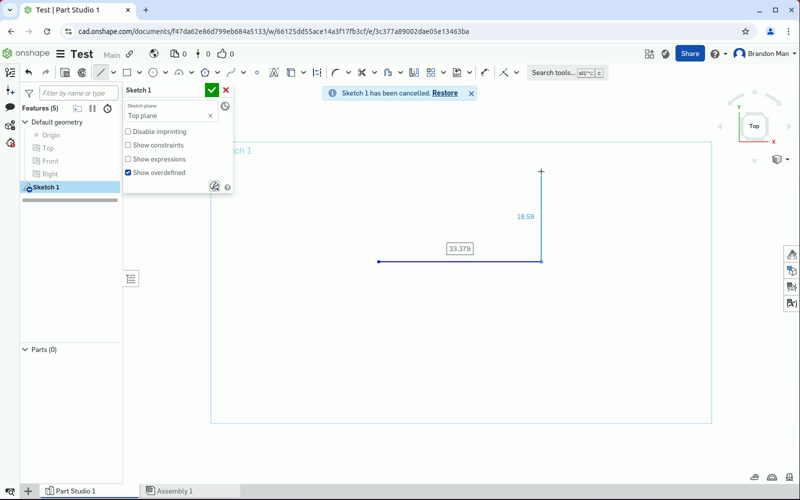
click(541, 171)
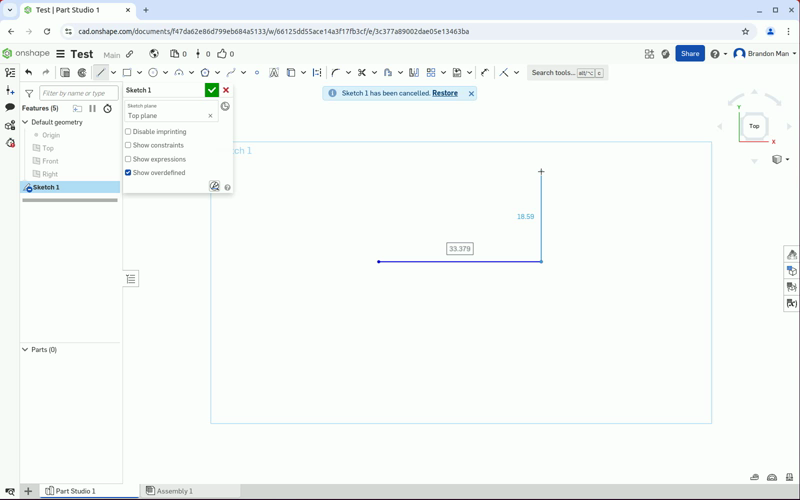
key_up(shift)
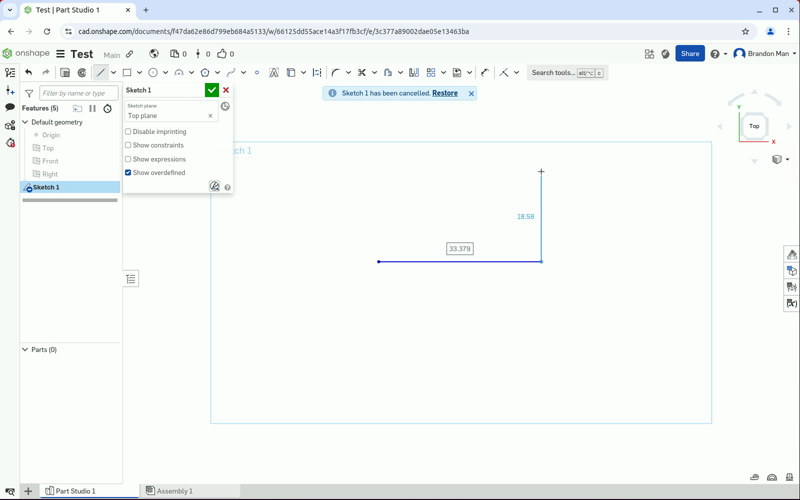
key_down(shift)
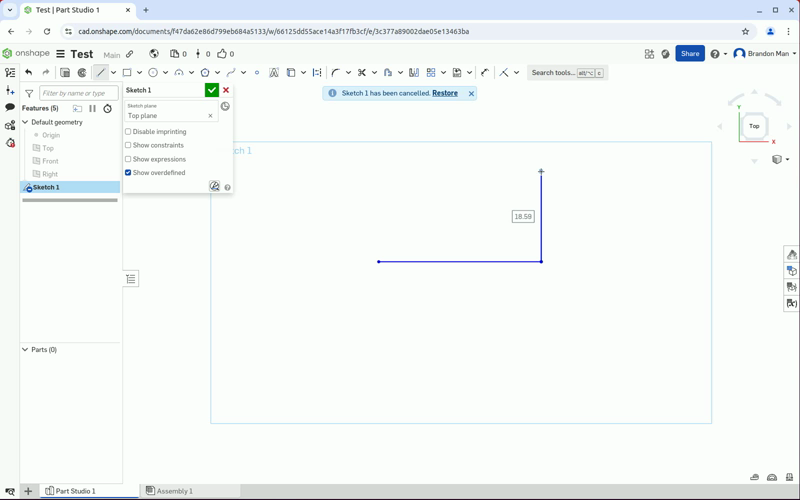
mouse_move(378, 171)
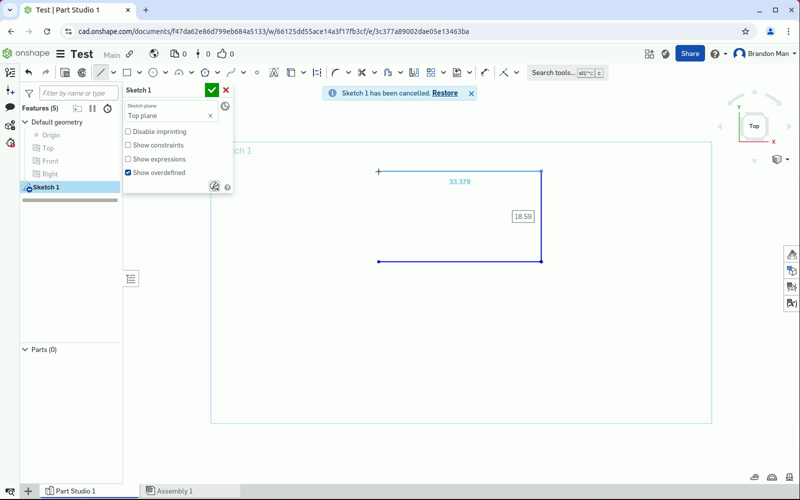
click(378, 171)
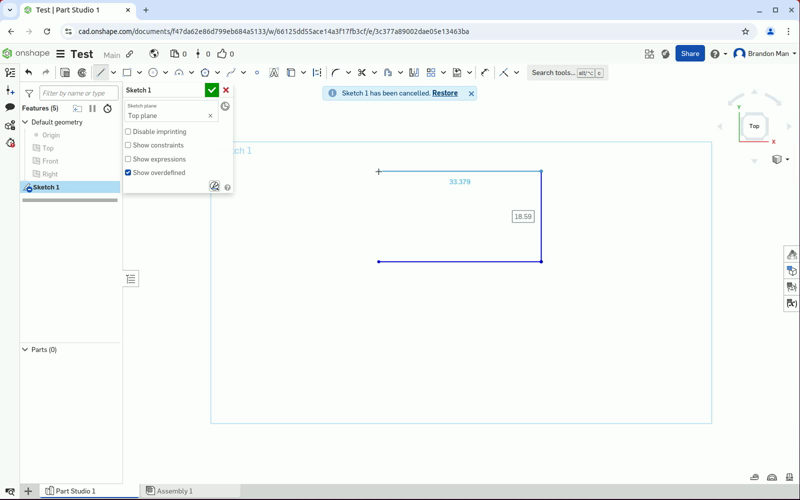
key_up(shift)
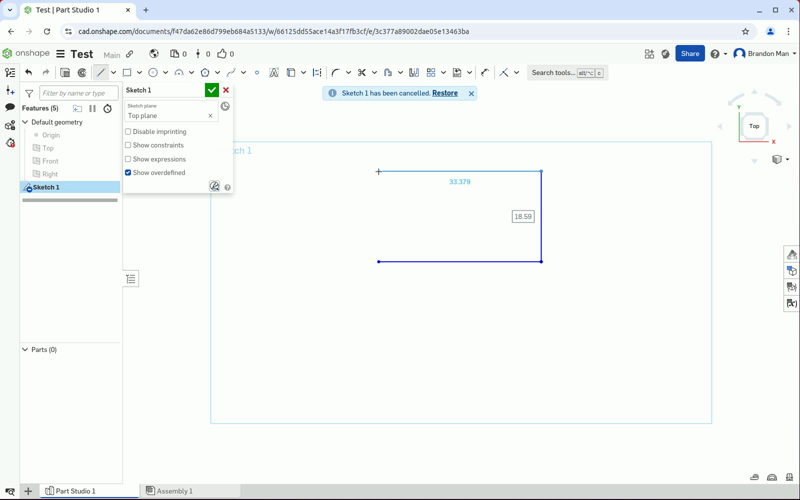
key_down(shift)
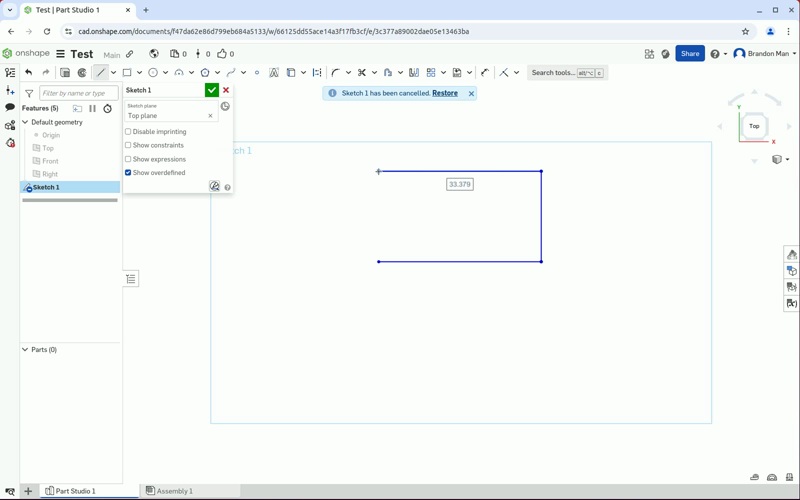
mouse_move(378, 261)
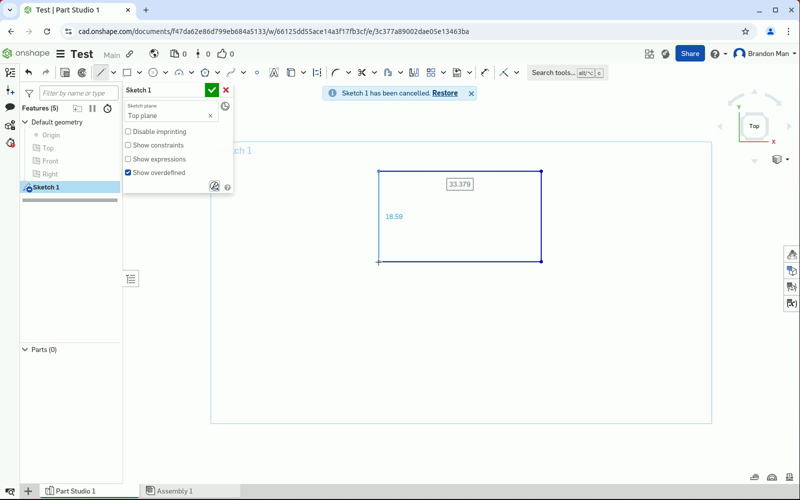
key_up(shift)
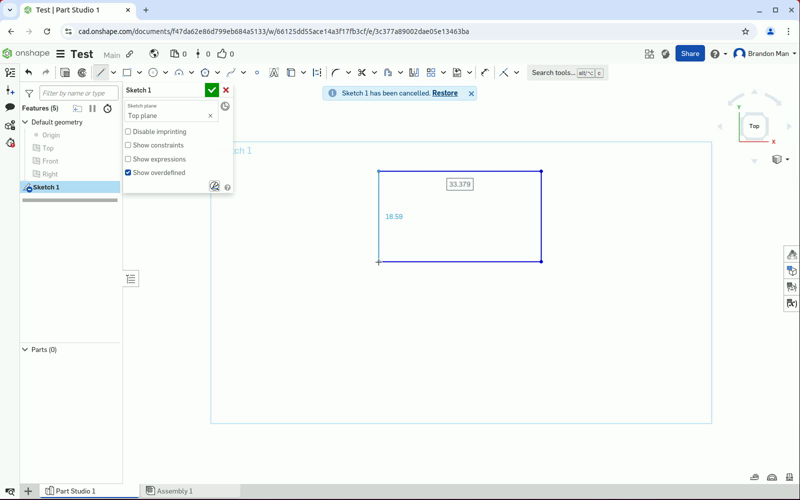
click(378, 261)
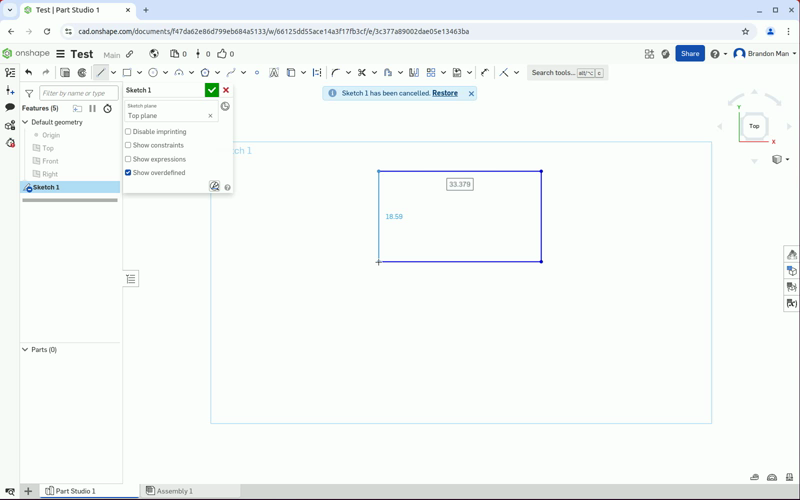
key(esc)
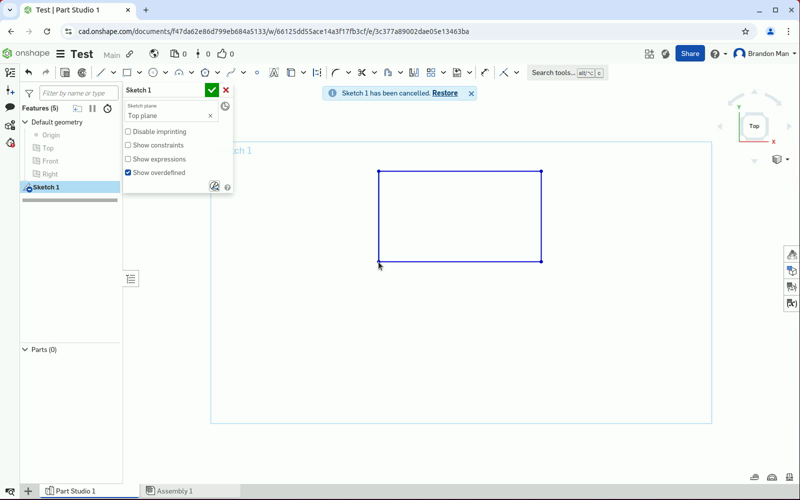
key(c)
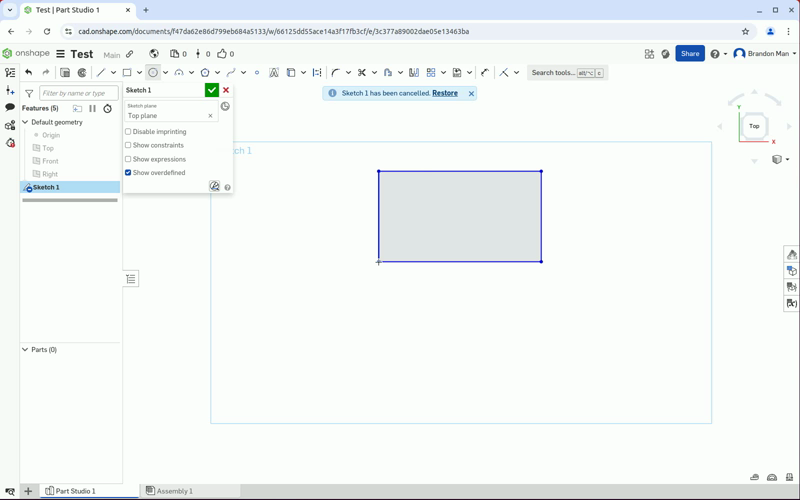
key_down(shift)
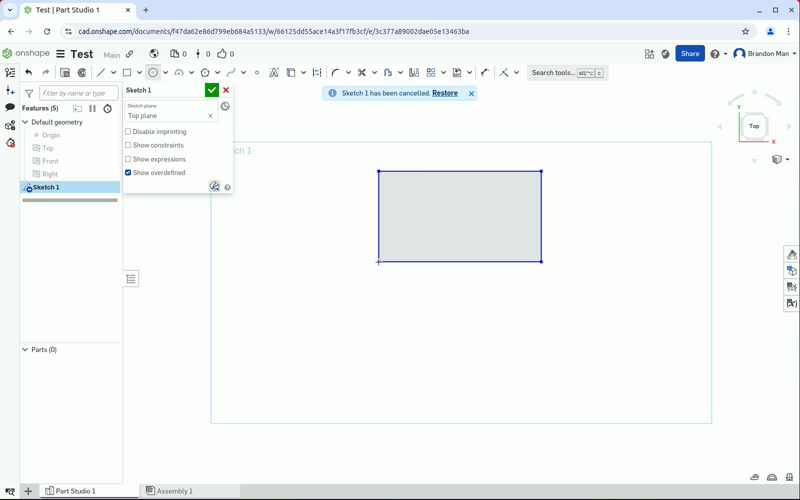
mouse_move(401, 207)
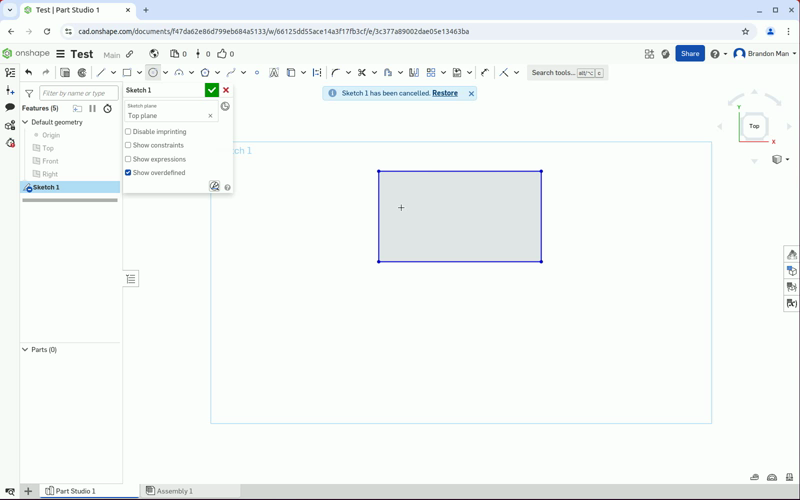
click(401, 207)
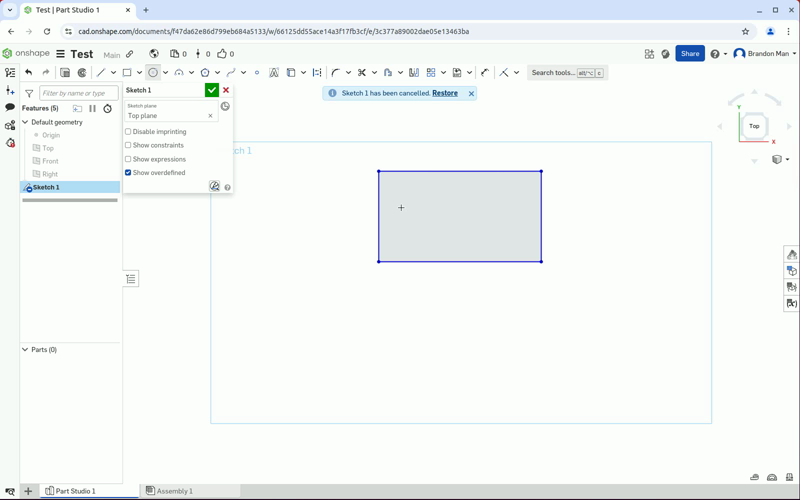
key_up(shift)
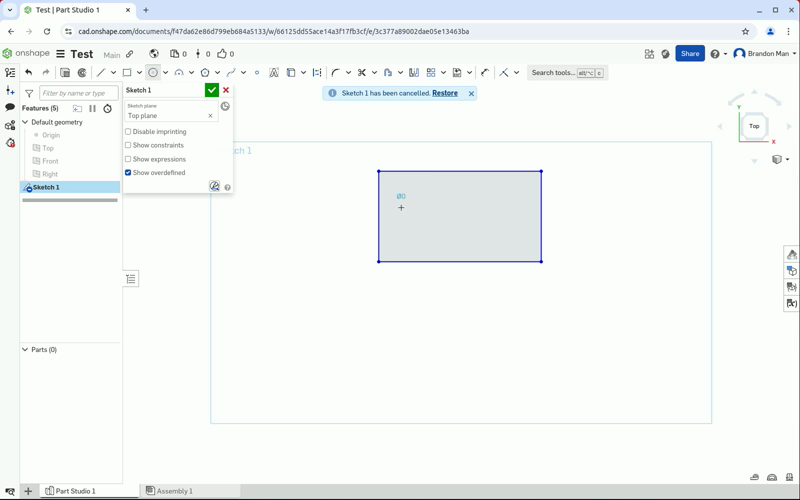
mouse_move(414, 207)
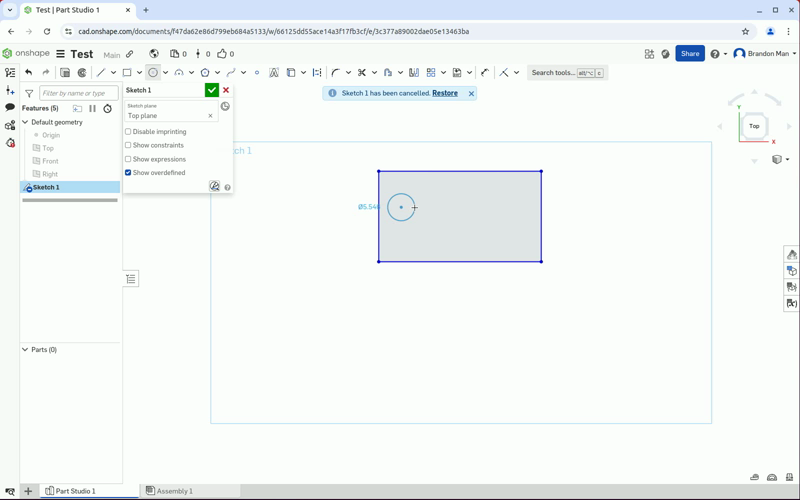
click(414, 207)
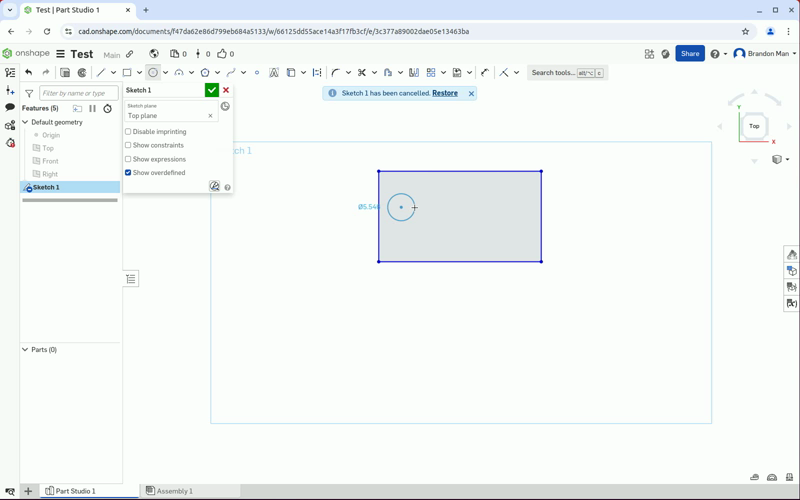
key(esc)
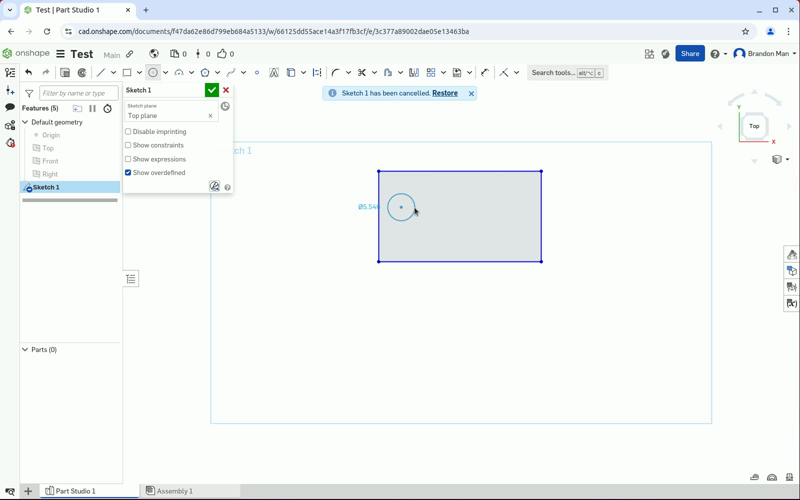
key(c)
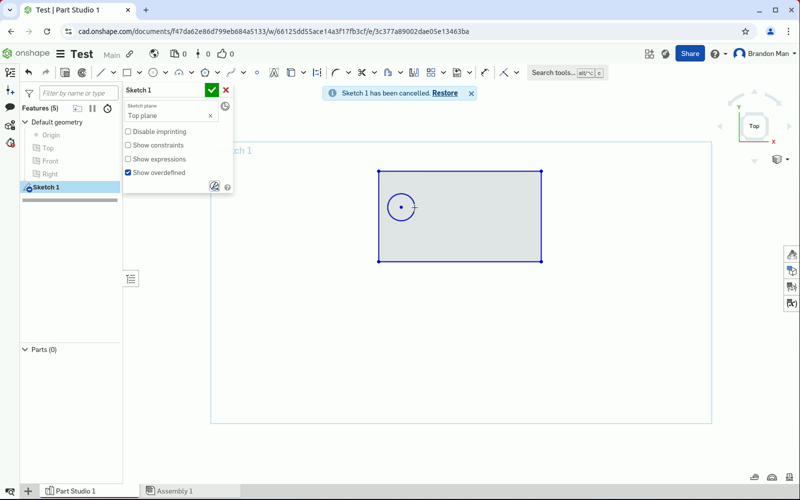
key_down(shift)
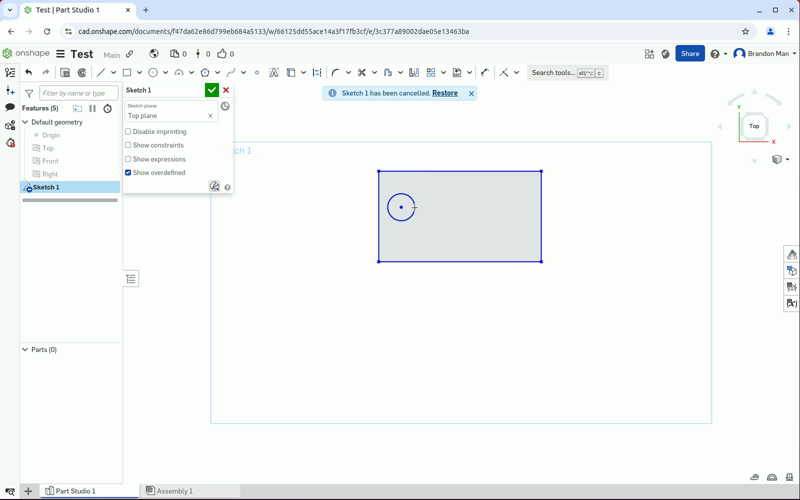
mouse_move(519, 207)
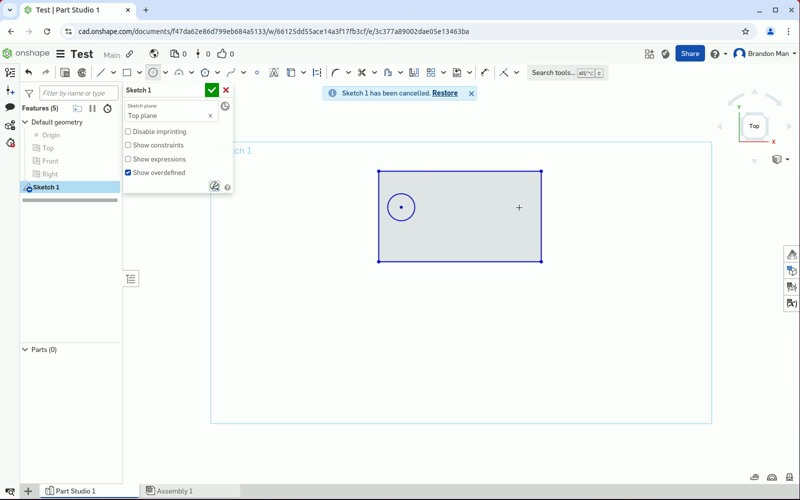
click(519, 207)
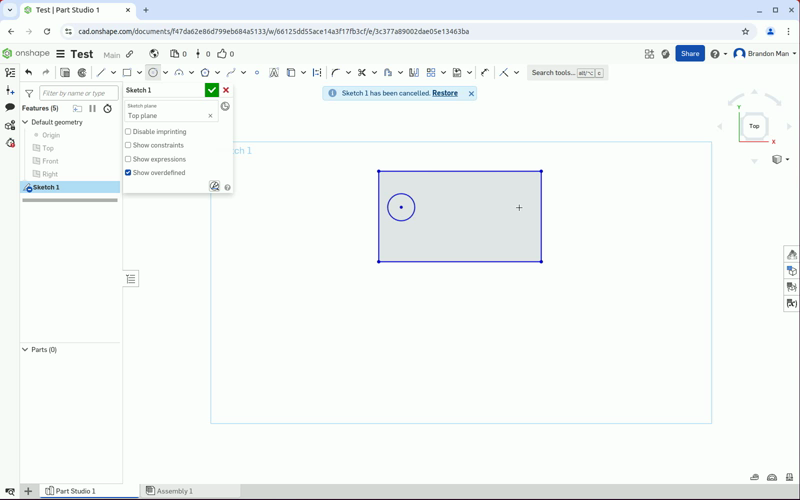
key_up(shift)
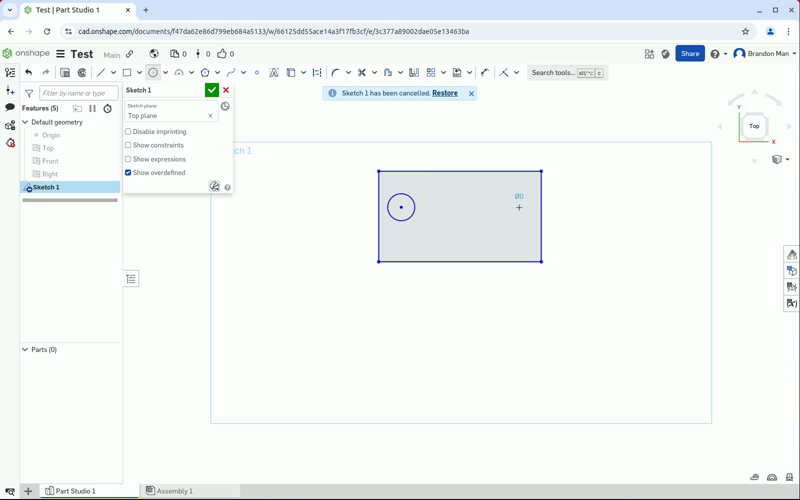
mouse_move(532, 207)
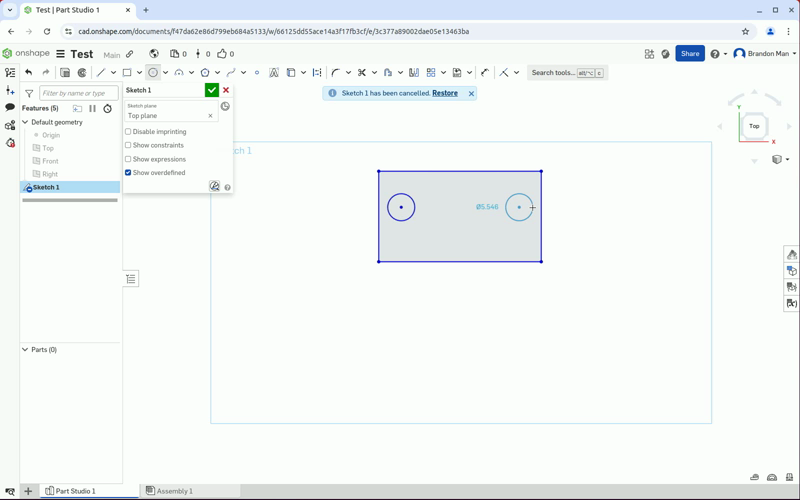
click(532, 207)
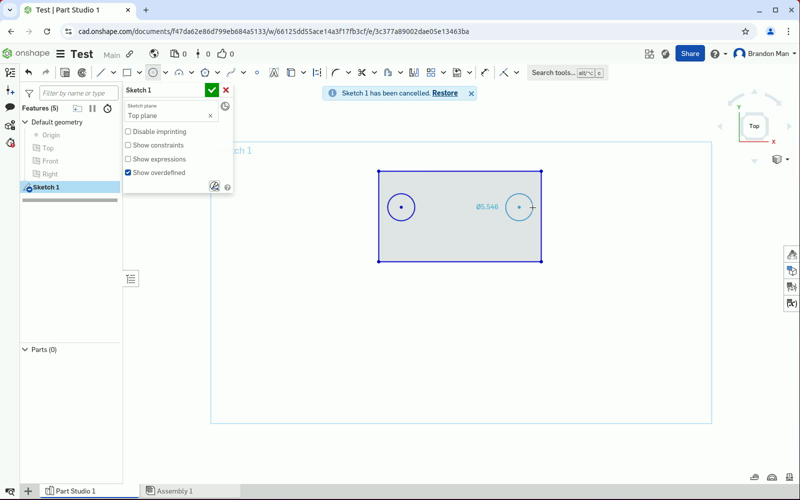
key(esc)
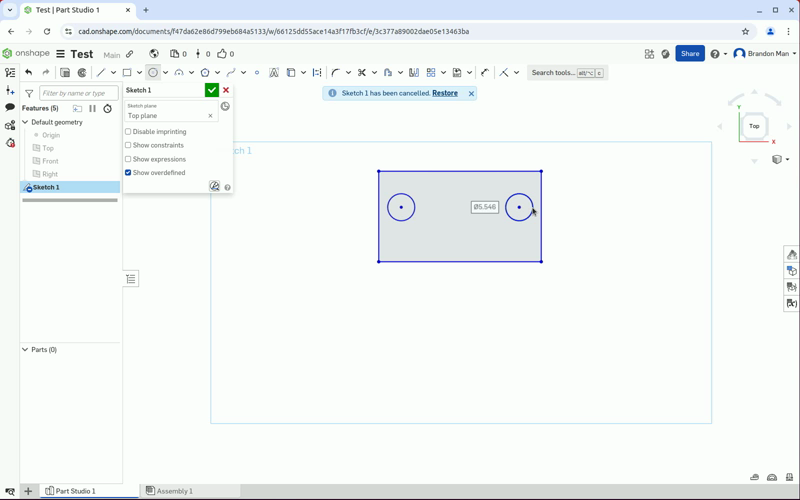
mouse_move(466, 241)
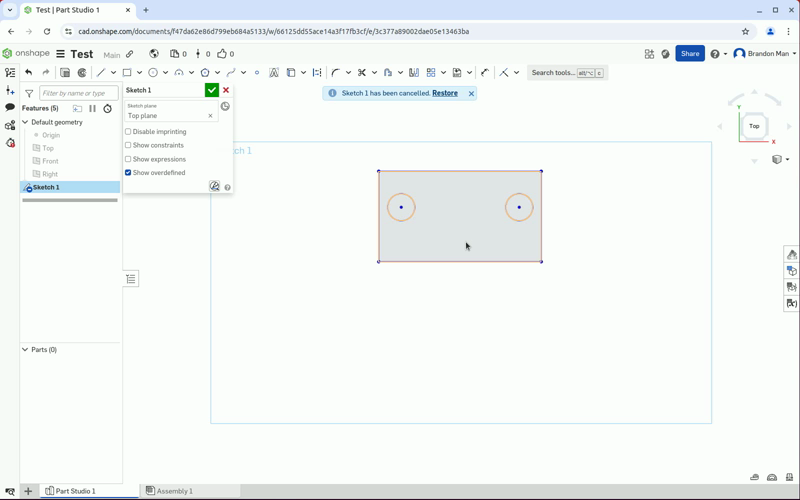
click(466, 241)
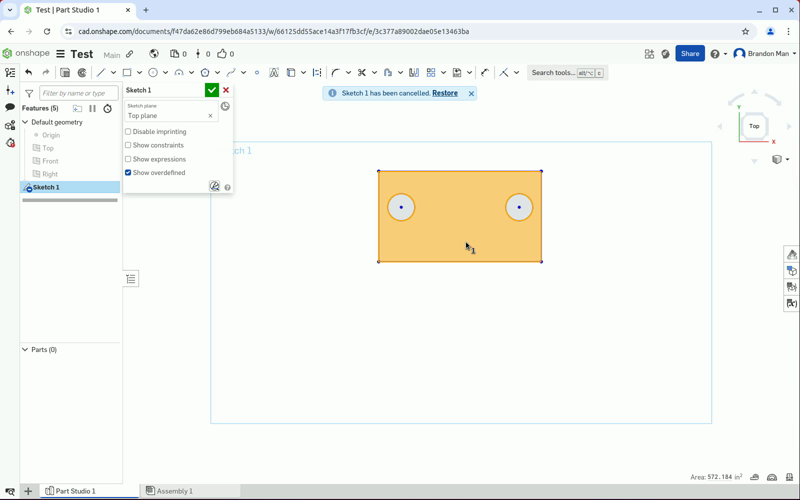
mouse_move(73, 352)
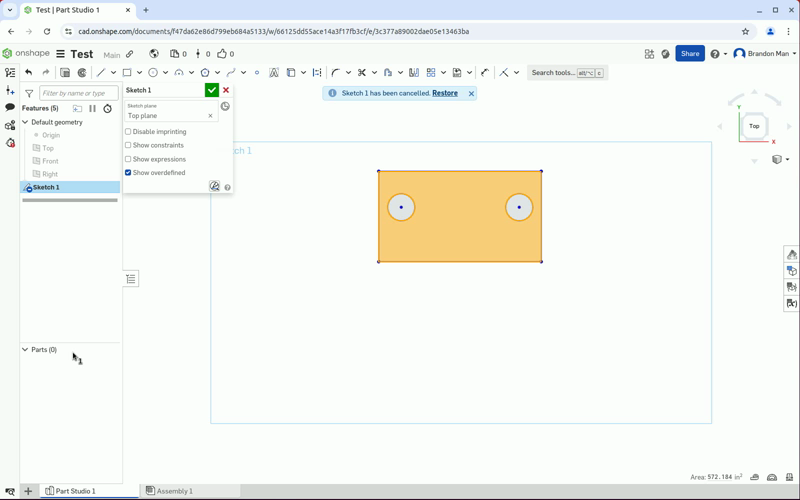
key(shift+y)
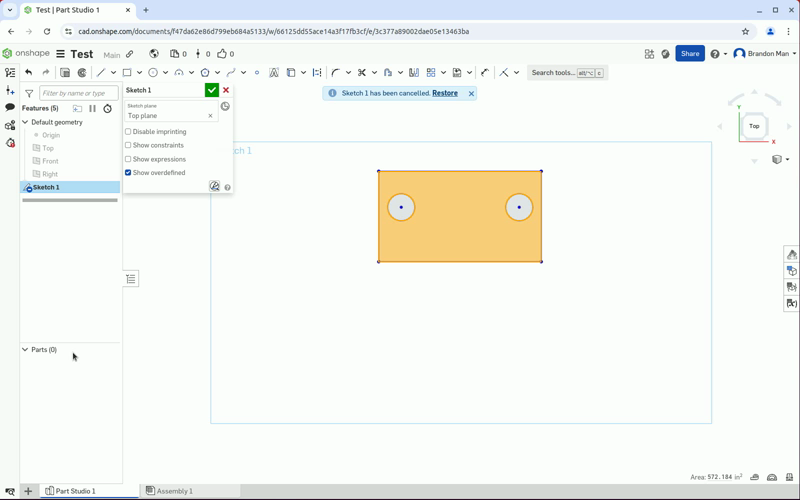
key(shift+e)
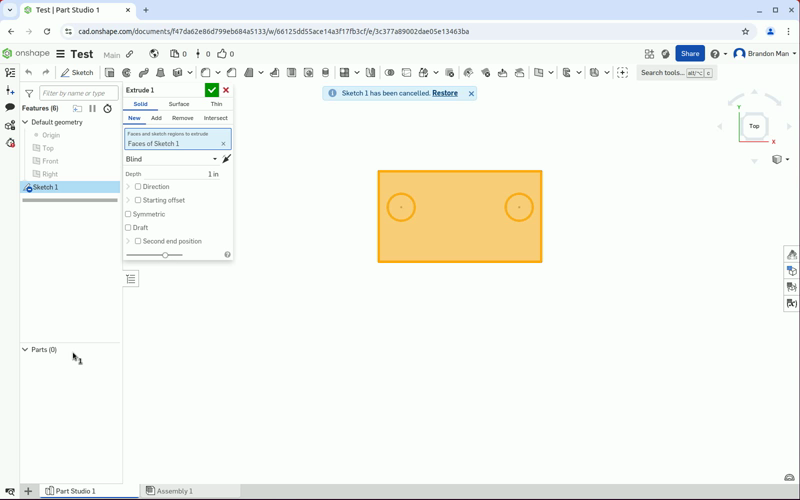
mouse_move(143, 106)
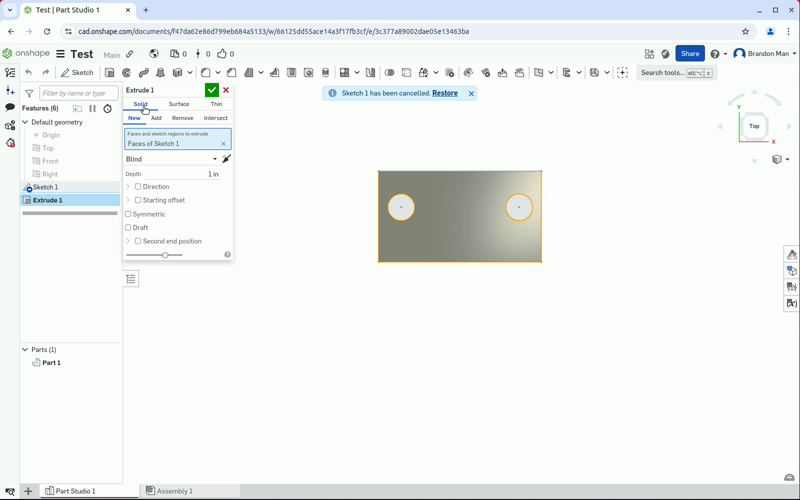
click(143, 106)
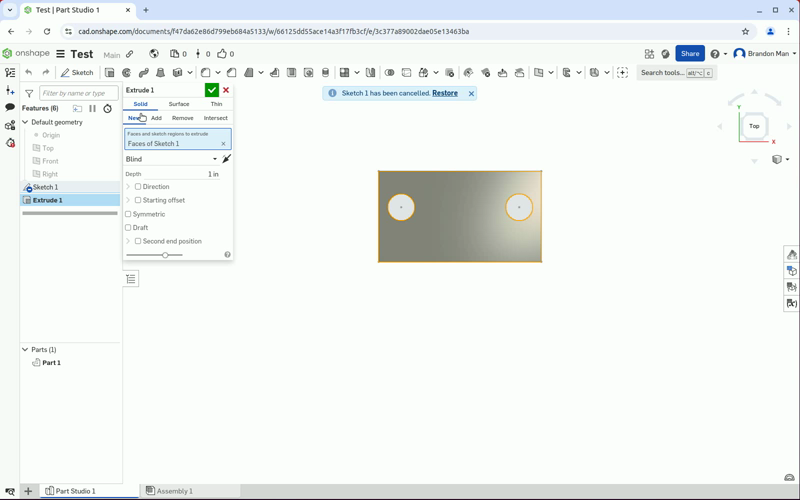
mouse_move(137, 120)
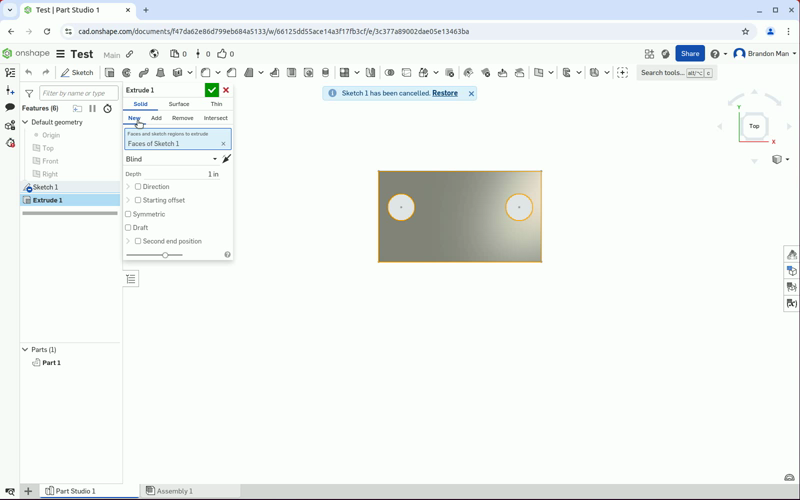
click(137, 120)
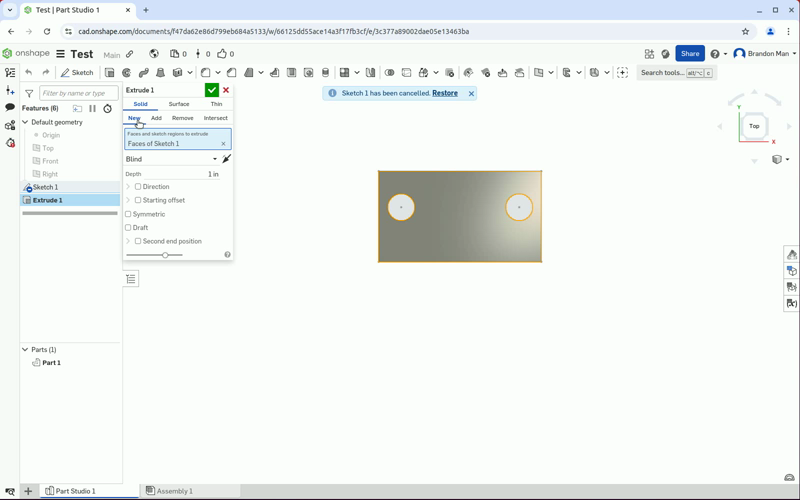
key(tab, 4)
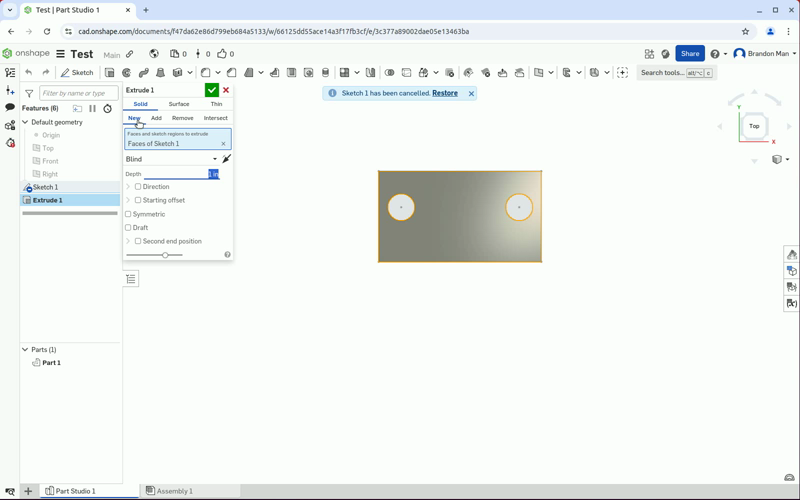
text(8.666)
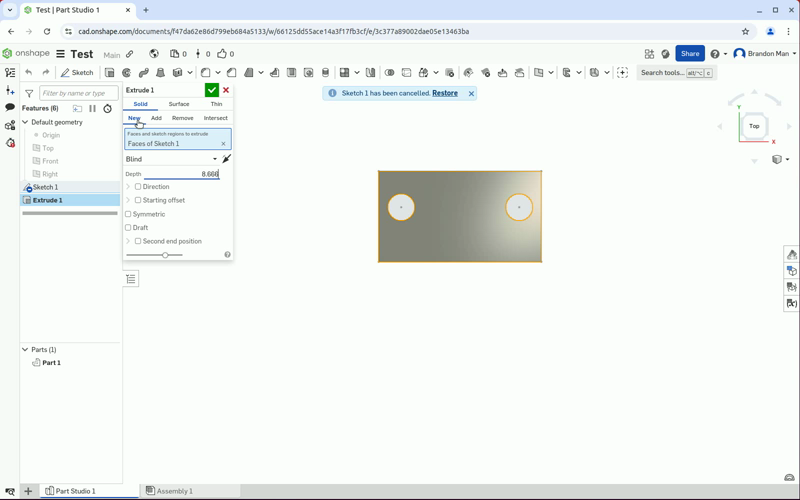
key(enter)
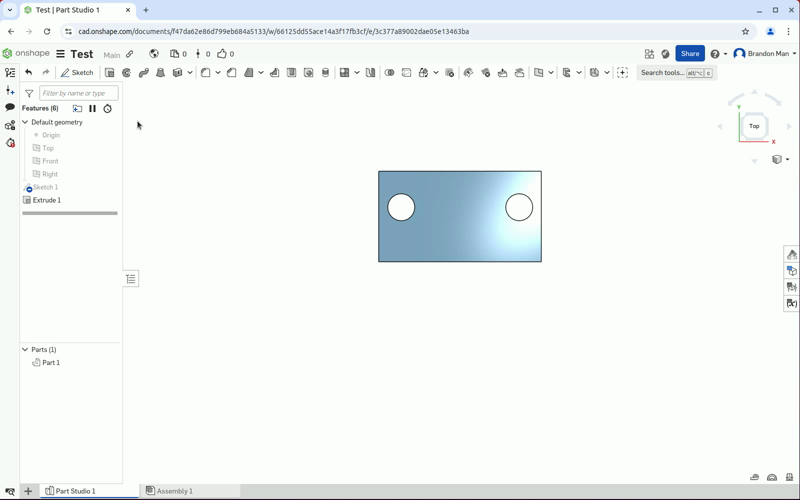
key(shift+h)
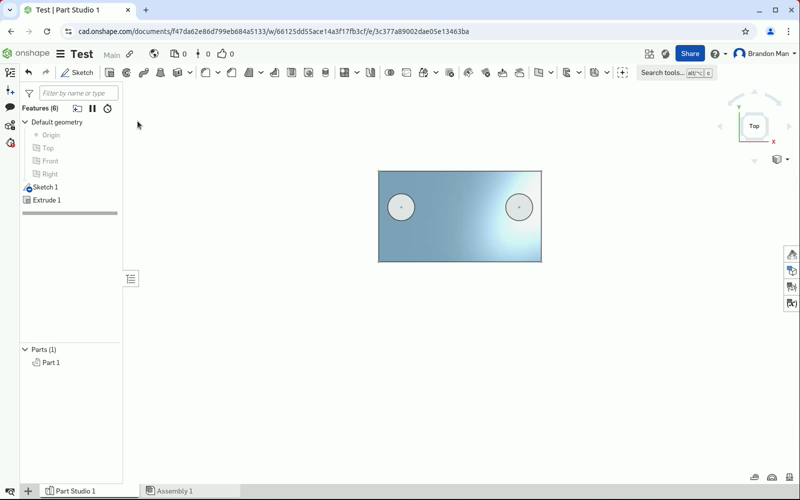
key(shift+h)
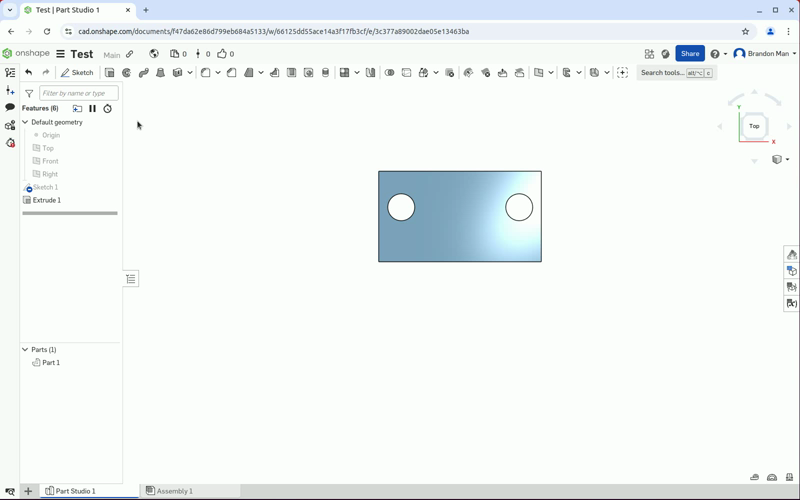
mouse_move(73, 189)
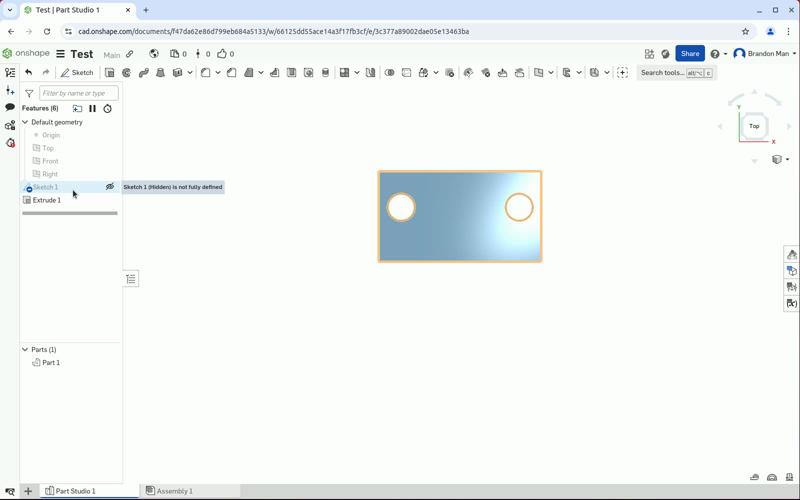
click(73, 189)
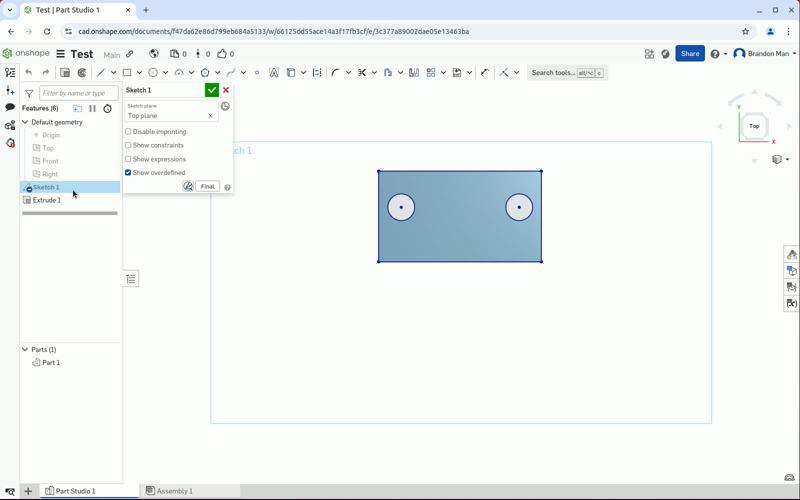
mouse_move(229, 92)
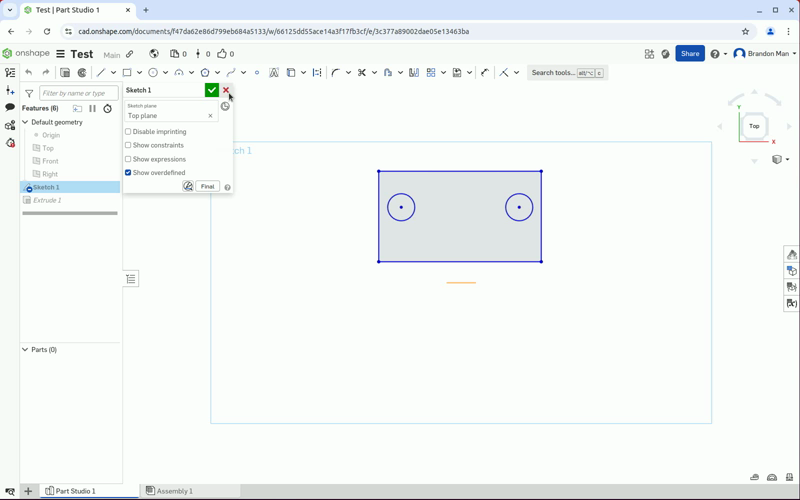
click(229, 92)
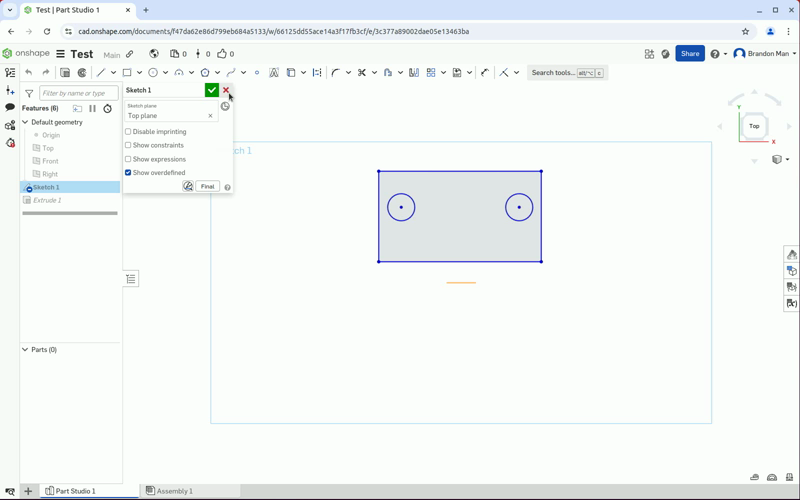
key(shift+s)
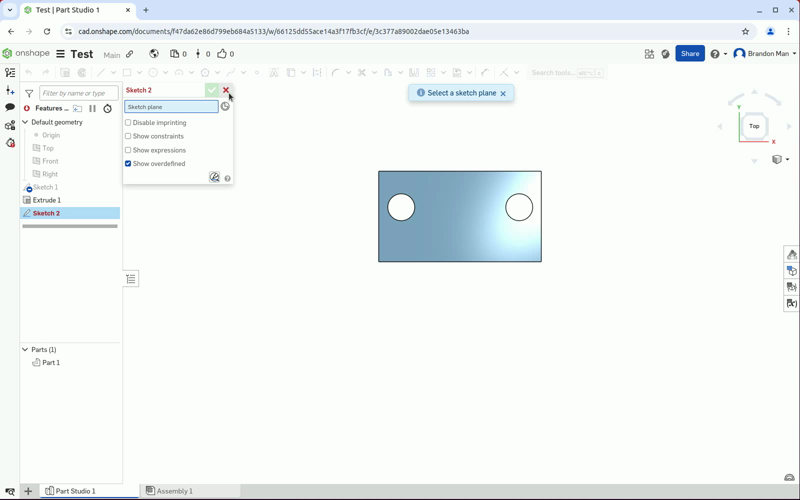
mouse_move(73, 150)
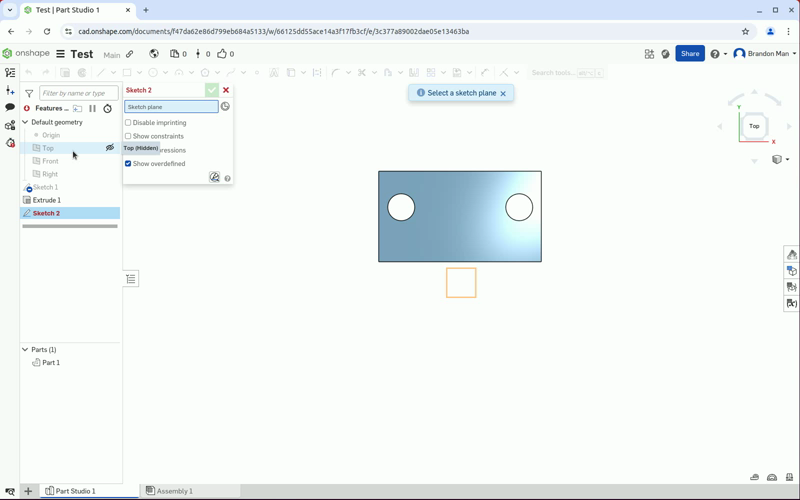
click(73, 150)
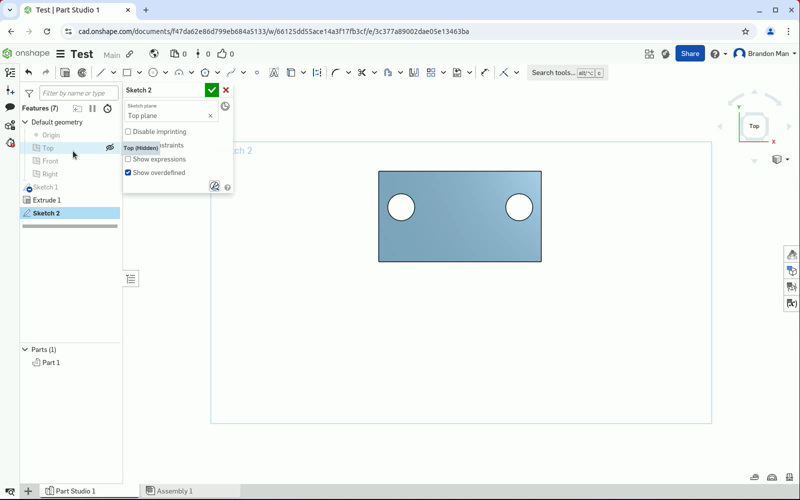
mouse_move(73, 352)
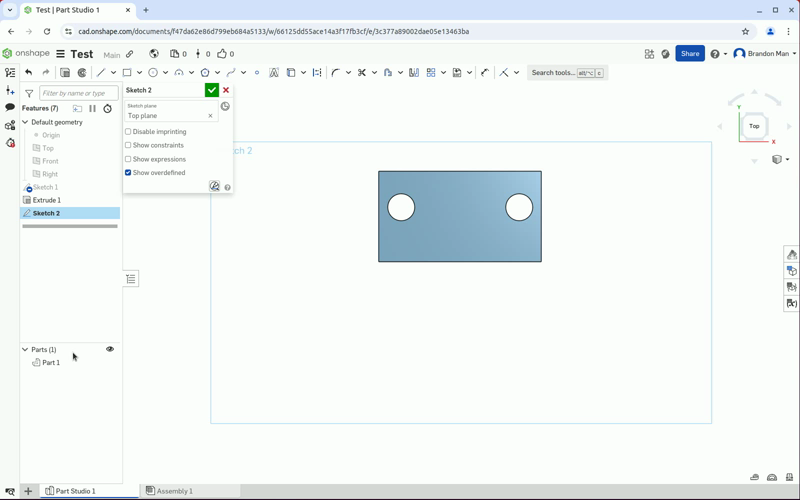
key(y)
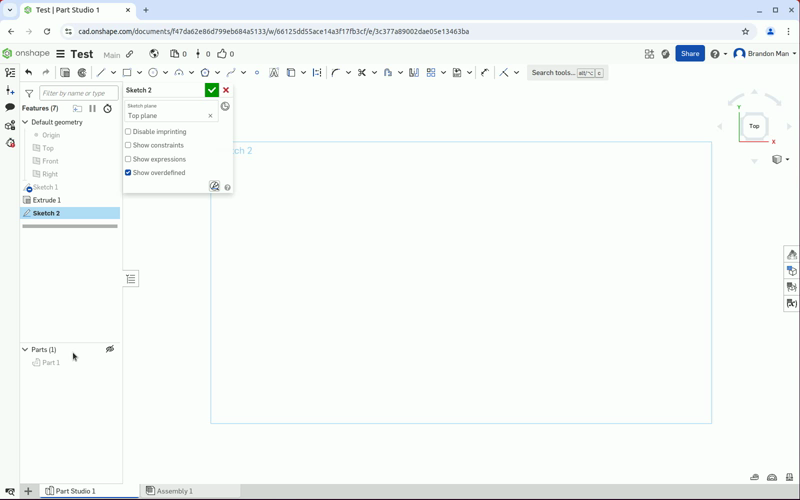
key(l)
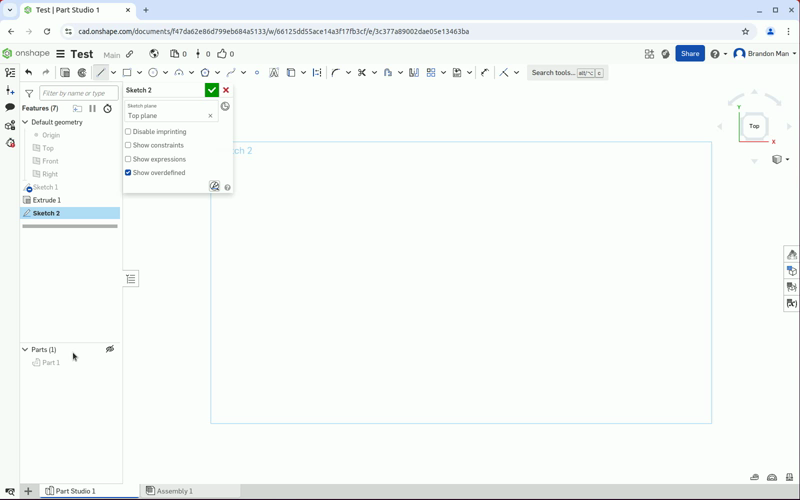
key_down(shift)
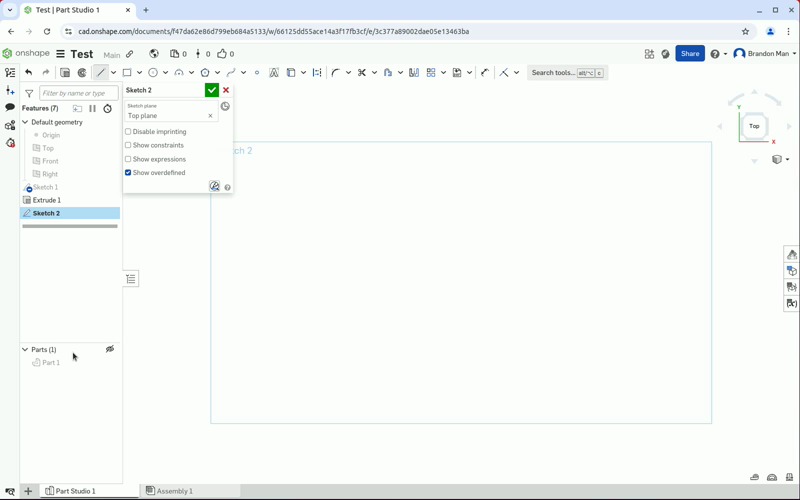
mouse_move(378, 304)
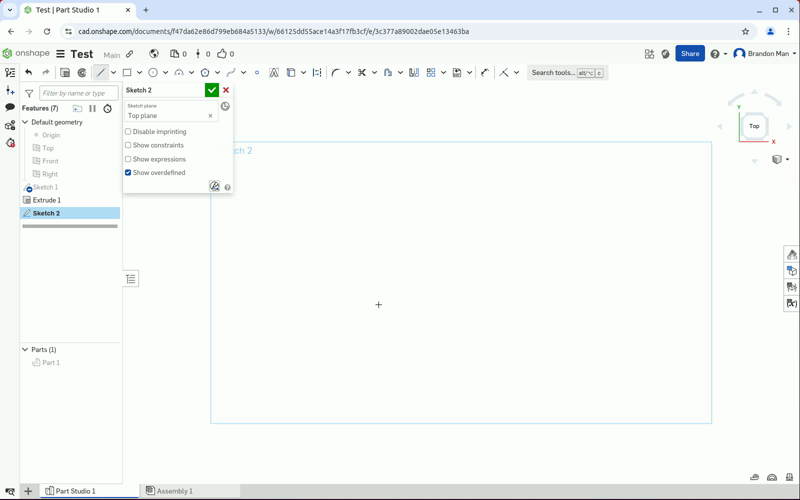
click(378, 304)
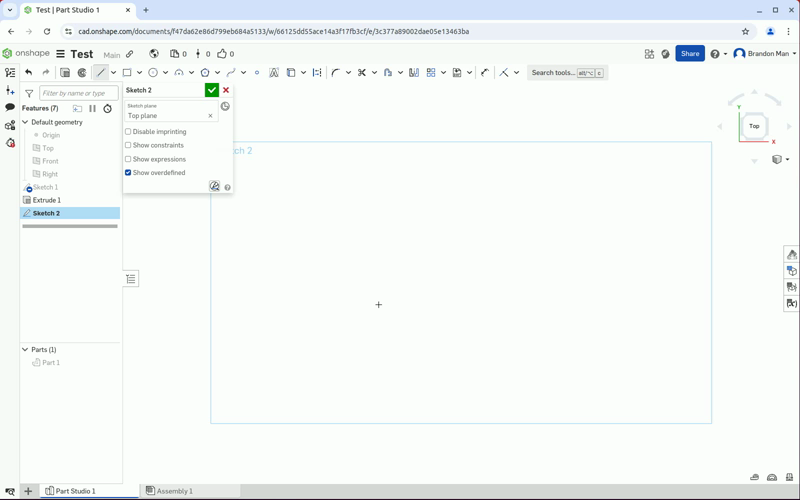
key_up(shift)
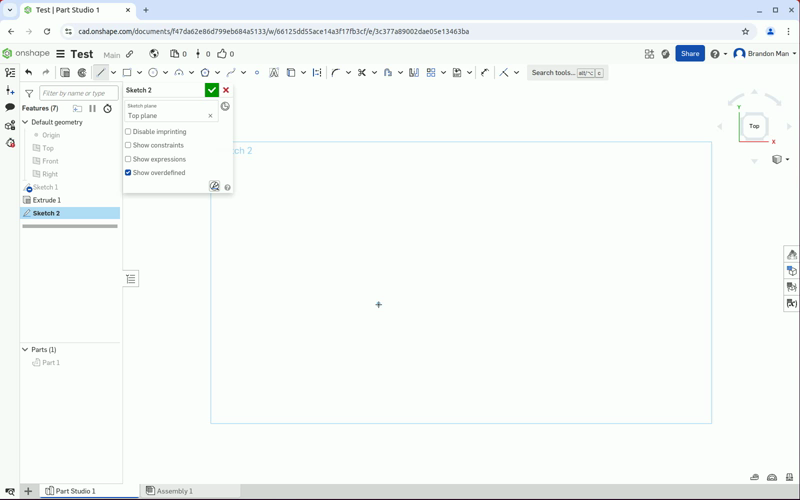
key_down(shift)
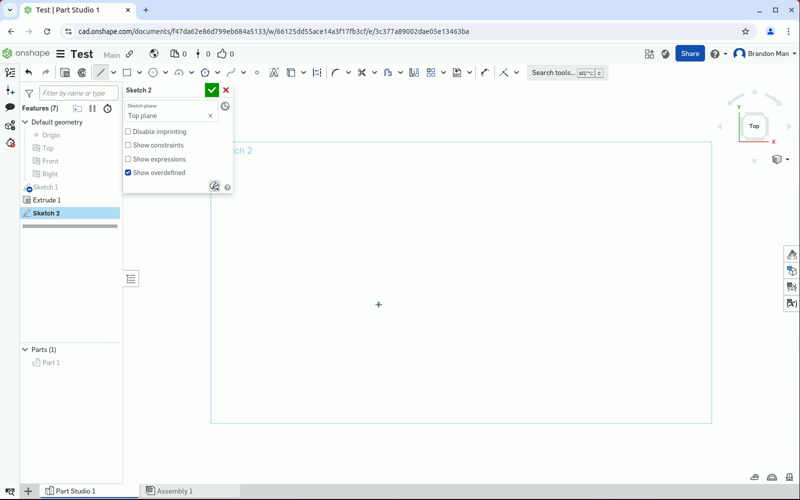
mouse_move(541, 304)
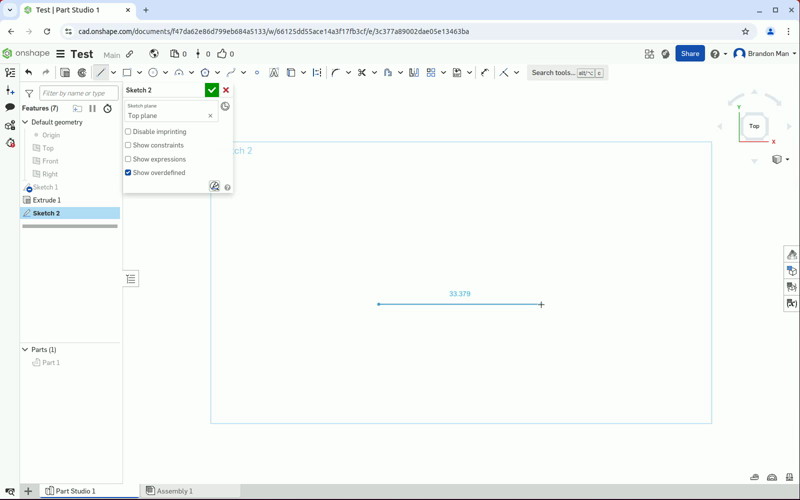
click(541, 304)
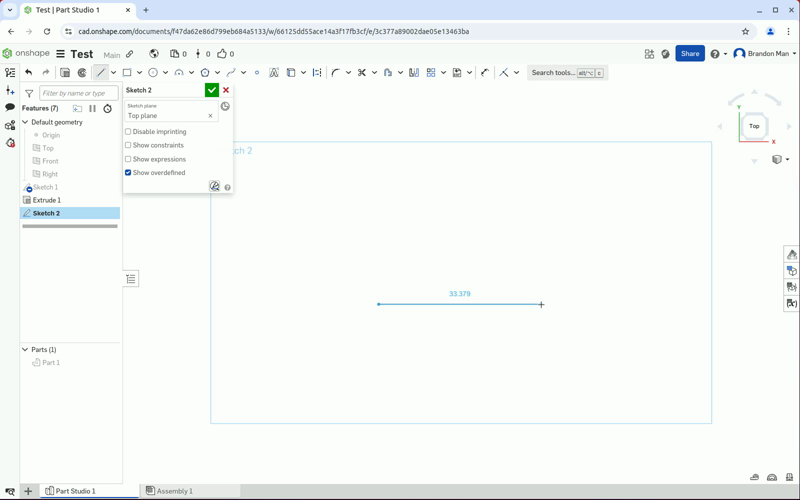
key_up(shift)
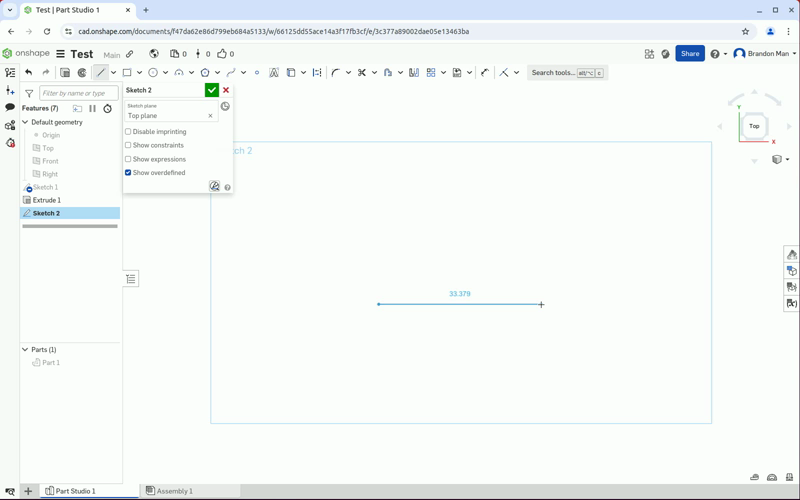
key_down(shift)
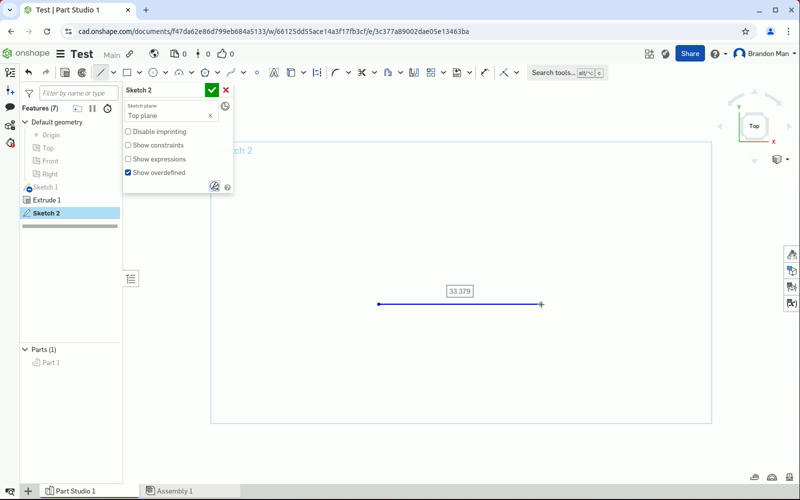
mouse_move(571, 304)
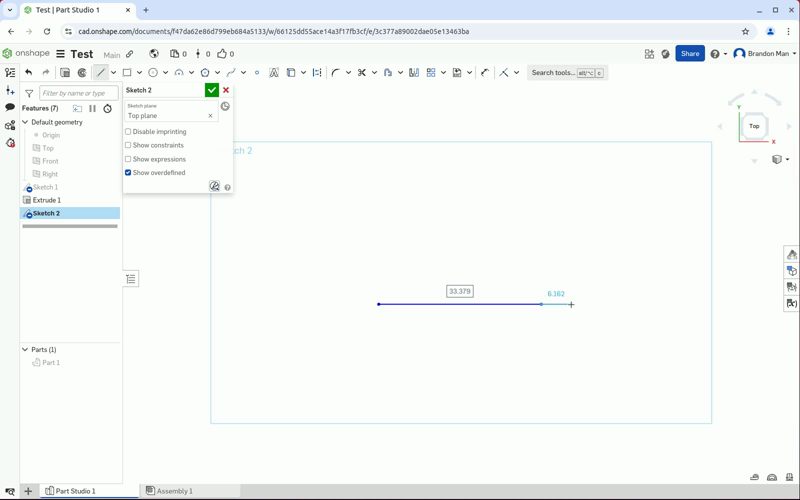
mouse_move(541, 261)
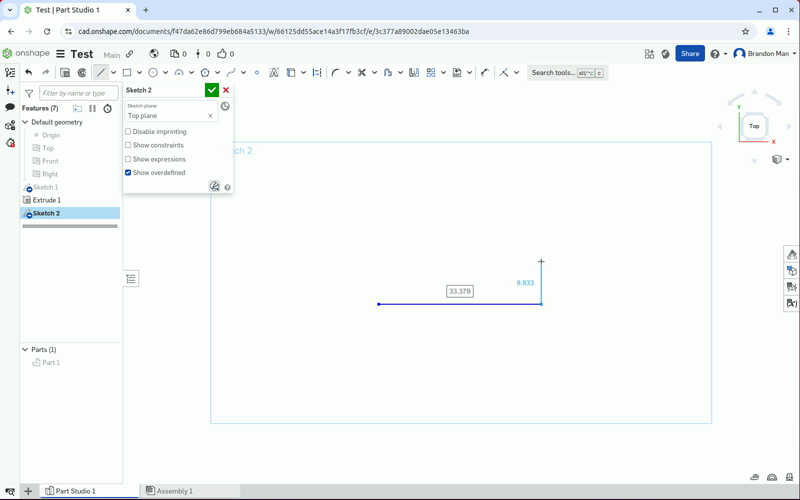
click(541, 261)
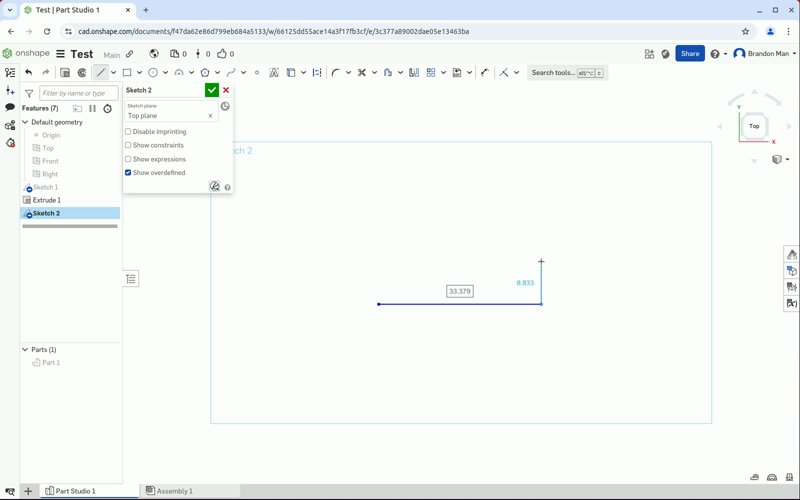
key_up(shift)
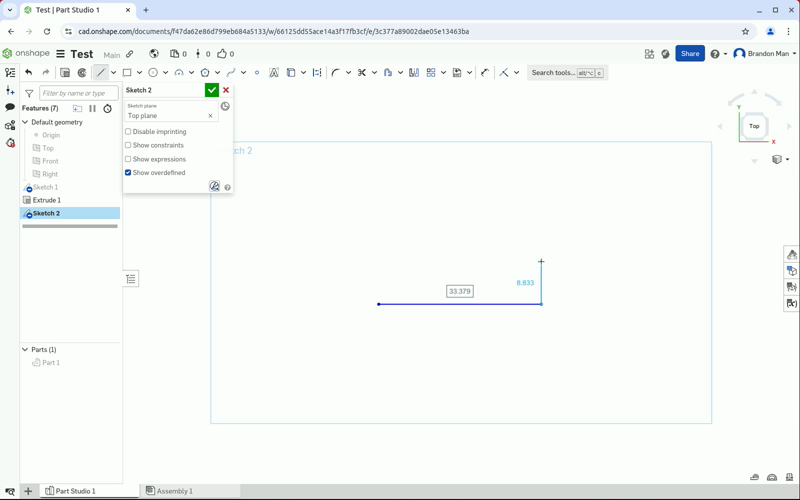
key_down(shift)
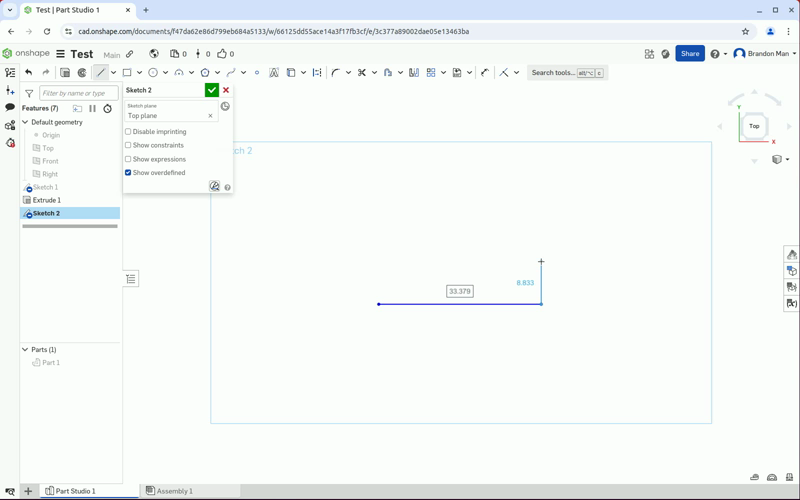
mouse_move(378, 261)
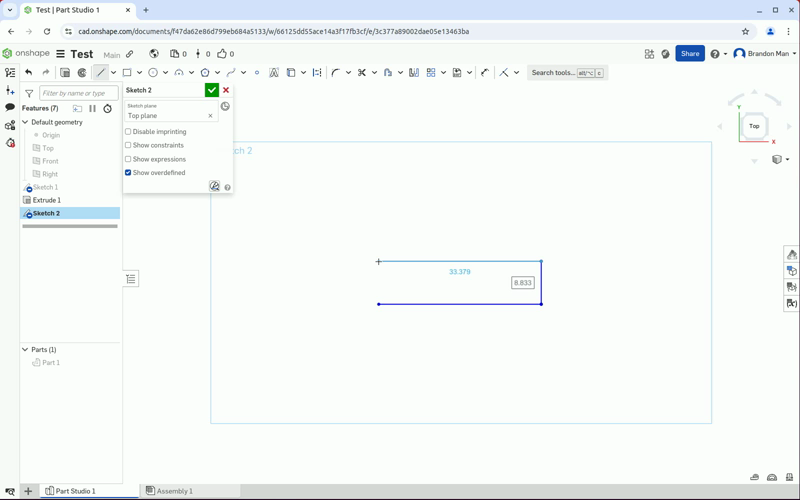
click(378, 261)
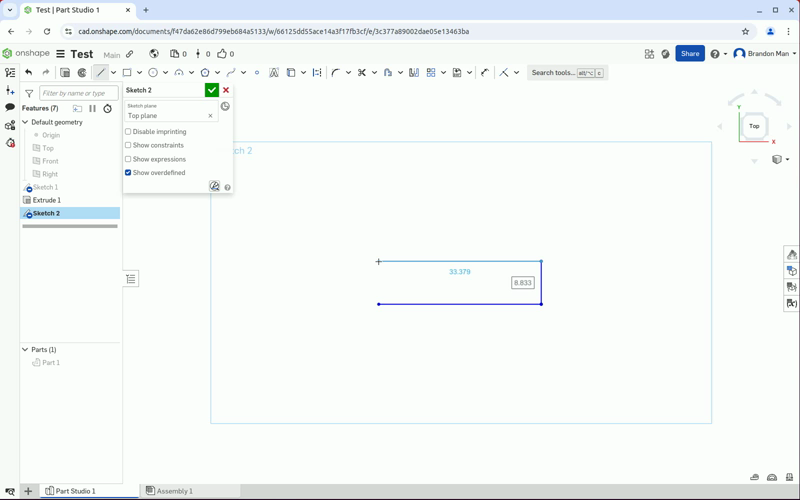
key_up(shift)
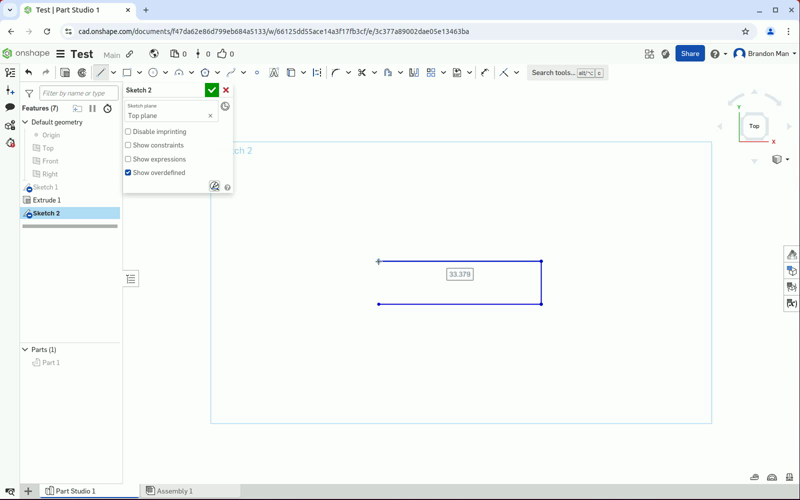
mouse_move(408, 261)
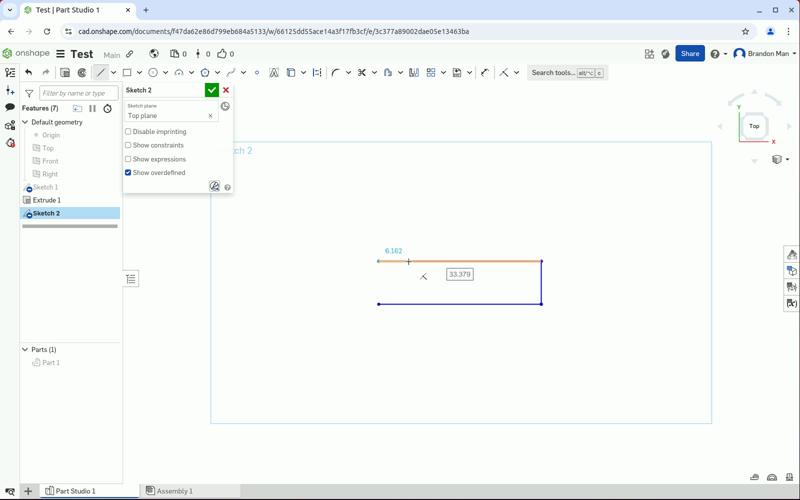
key_down(shift)
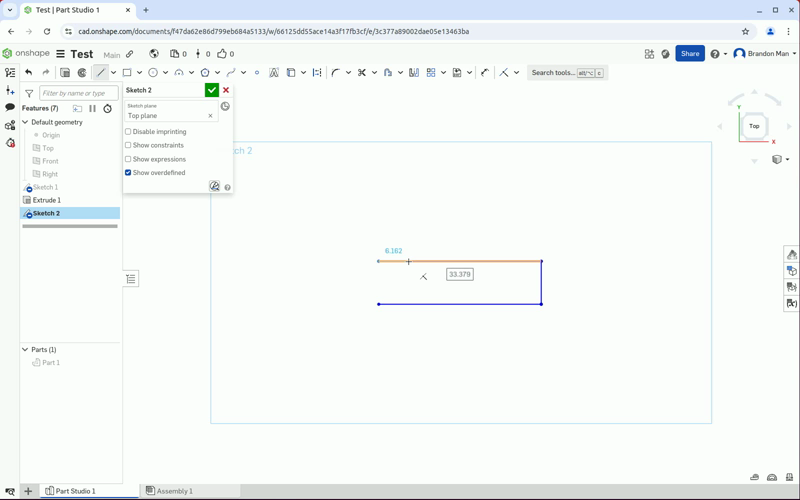
mouse_move(378, 304)
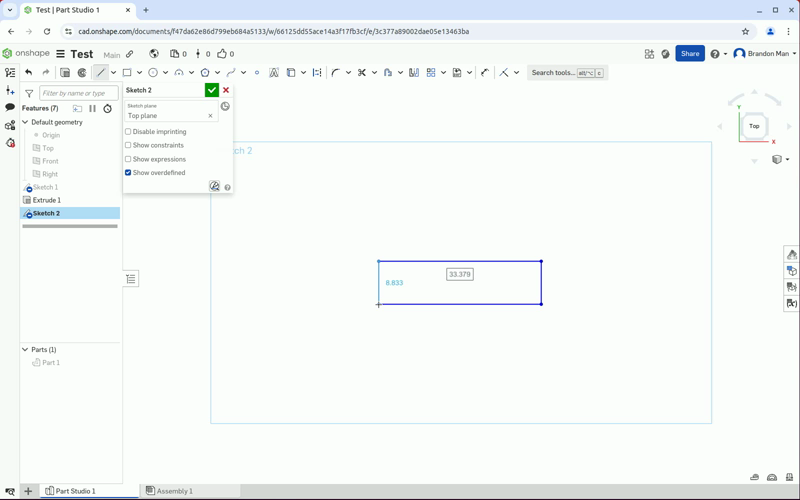
key_up(shift)
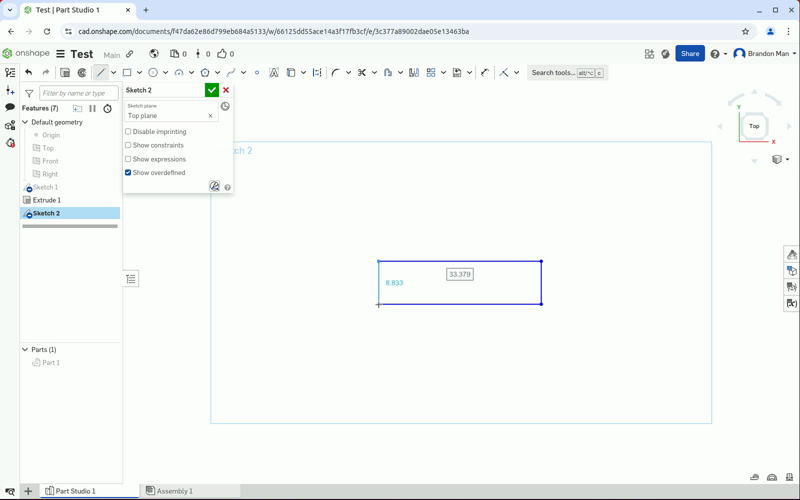
click(378, 304)
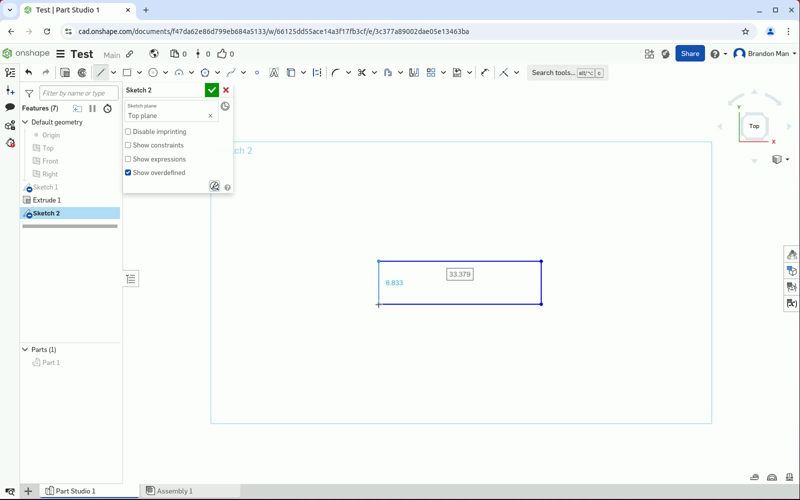
key(esc)
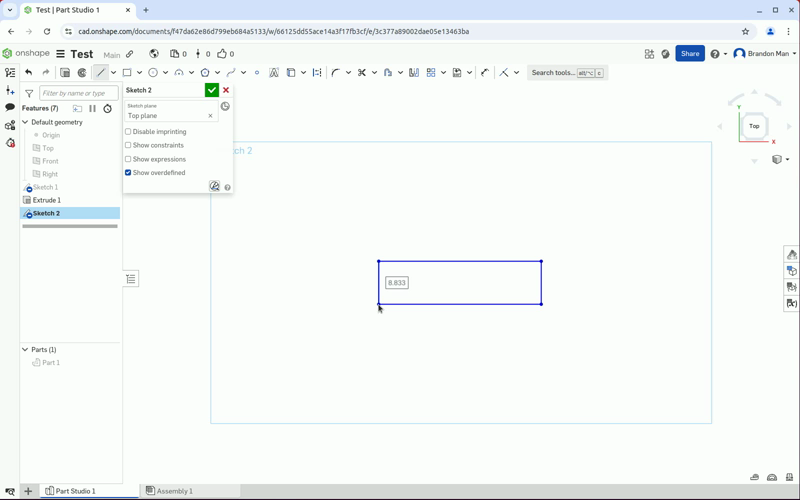
mouse_move(423, 271)
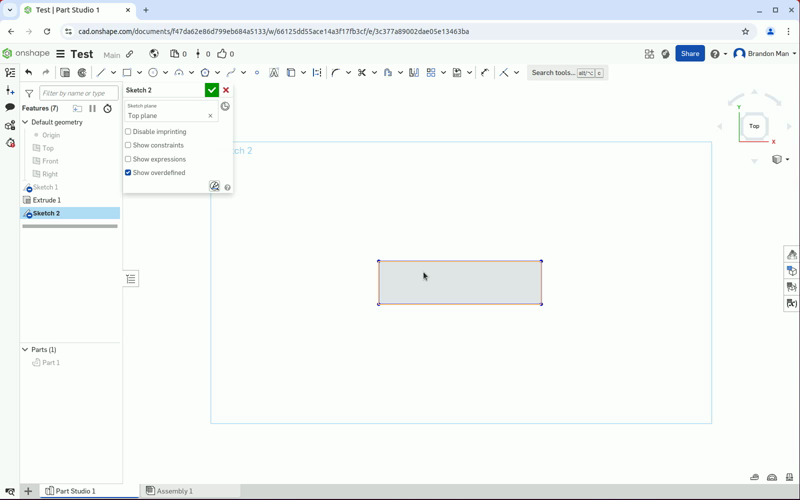
click(423, 271)
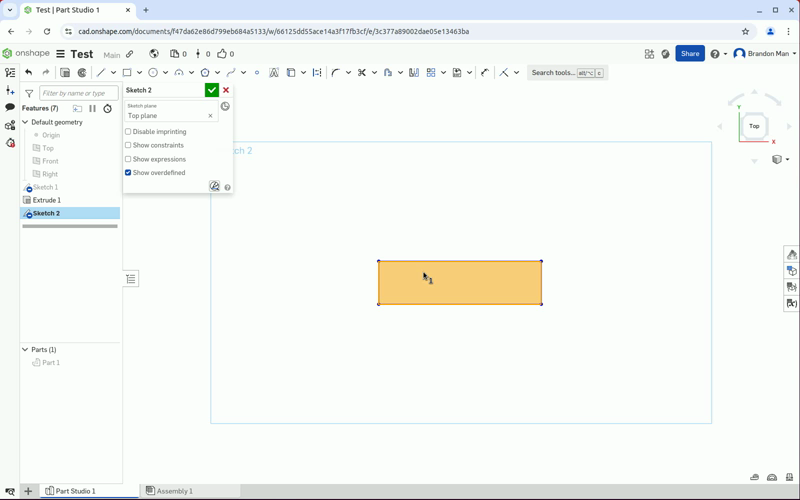
mouse_move(73, 352)
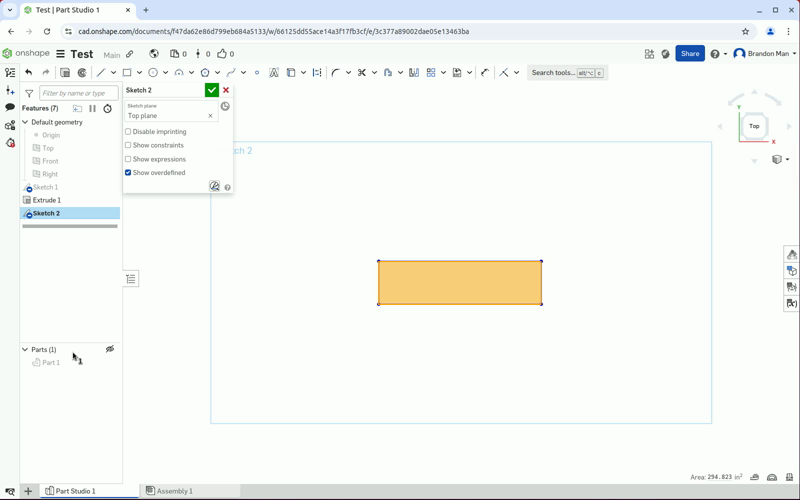
key(shift+y)
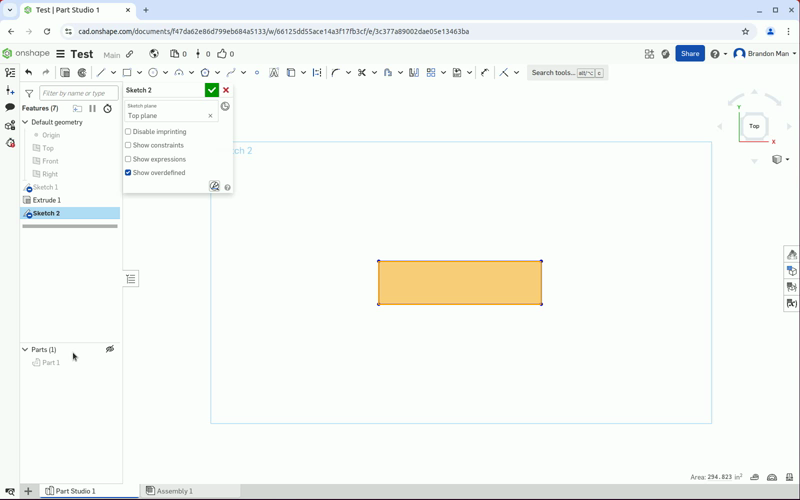
key(shift+e)
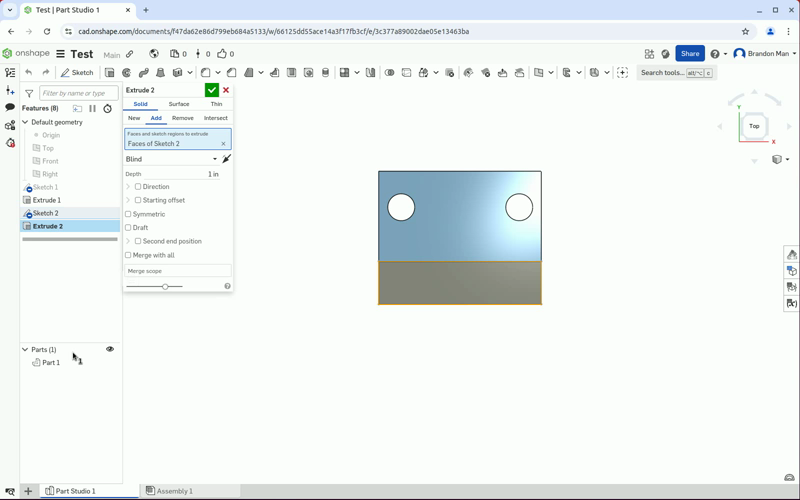
mouse_move(143, 106)
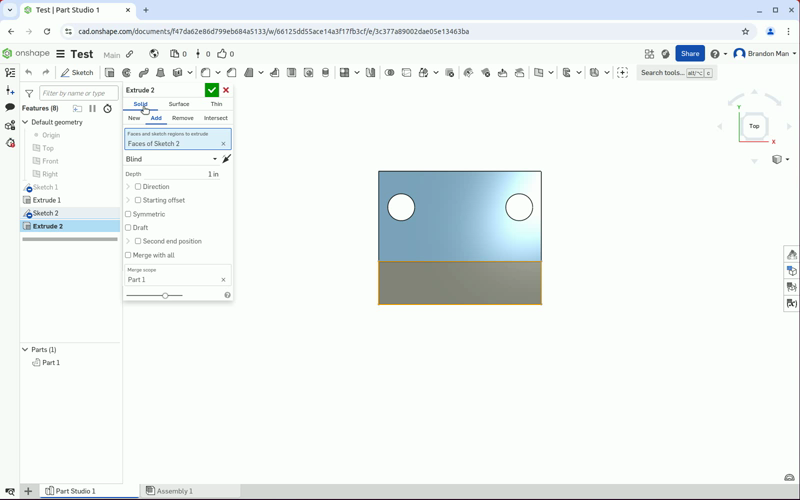
click(143, 106)
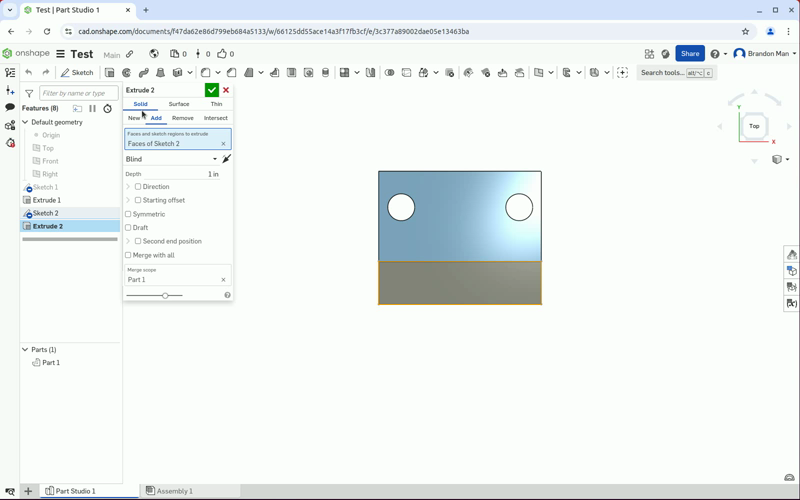
mouse_move(137, 120)
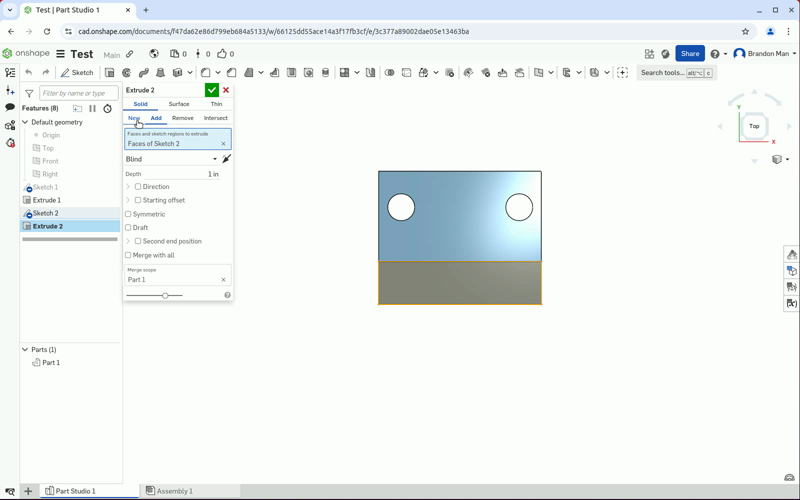
click(137, 120)
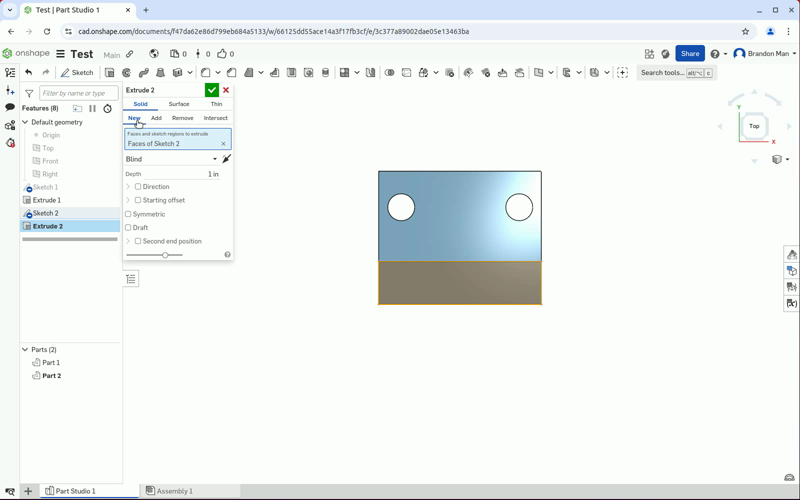
key(tab, 4)
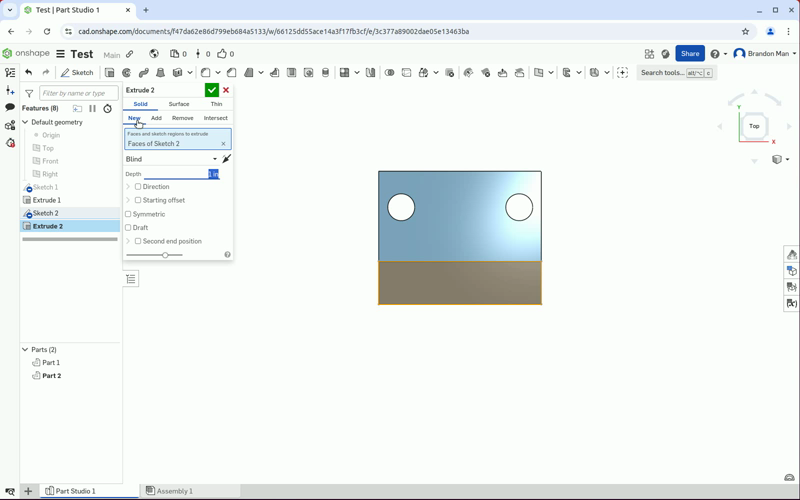
text(8.666)
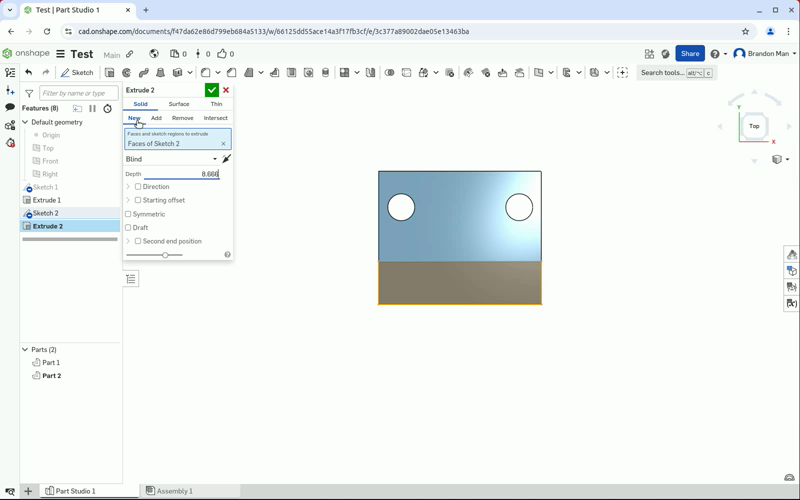
key(enter)
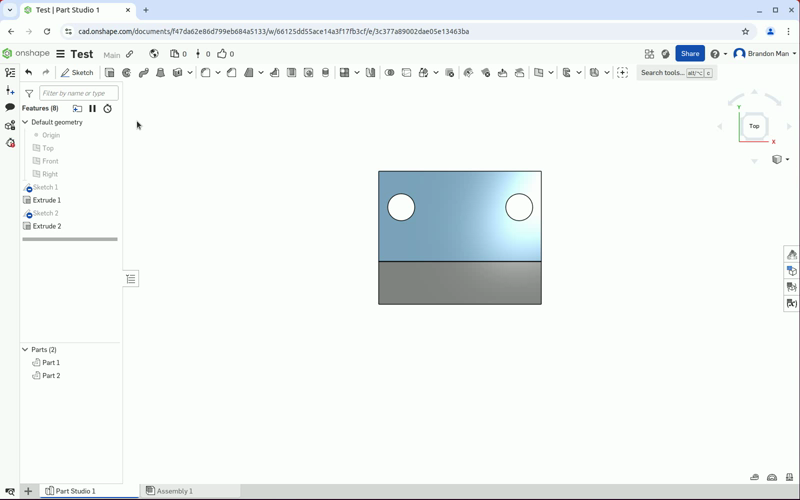
key(shift+h)
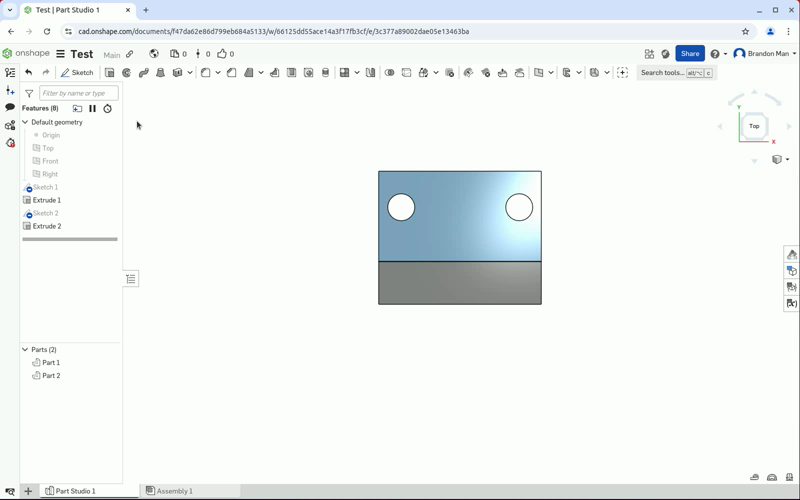
key(shift+h)
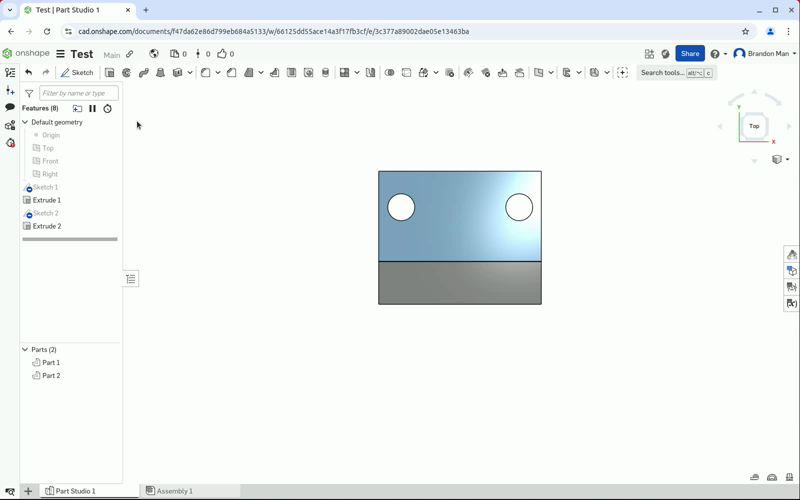
mouse_move(73, 189)
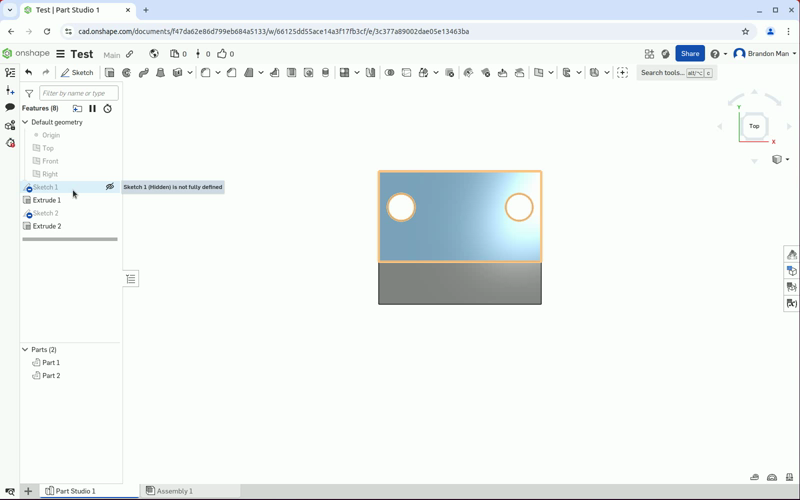
click(73, 189)
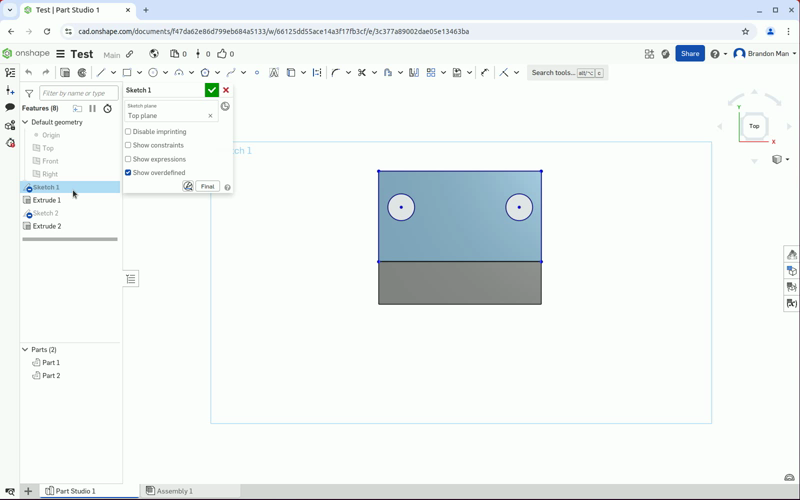
mouse_move(229, 92)
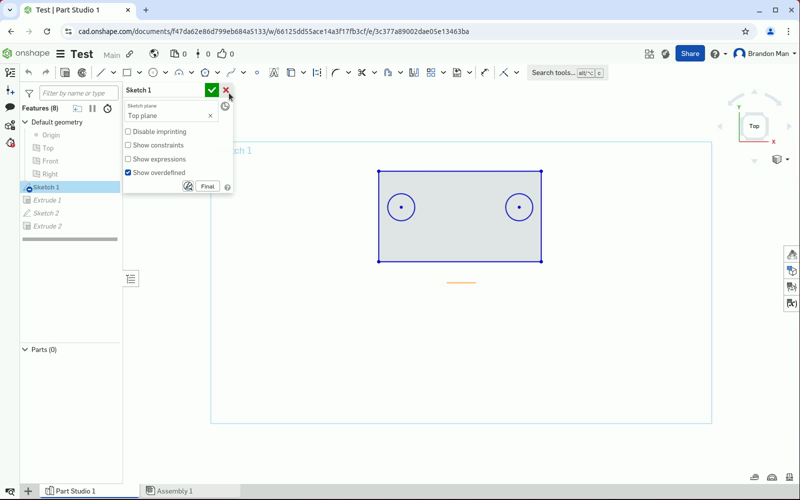
click(229, 92)
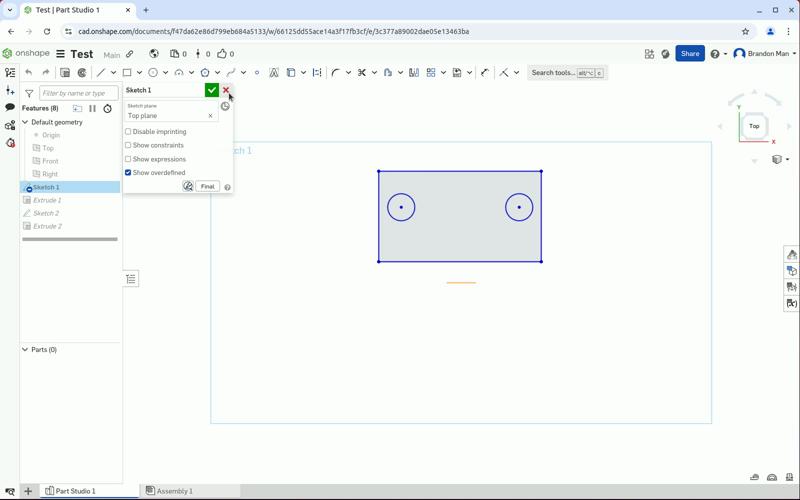
key(shift+s)
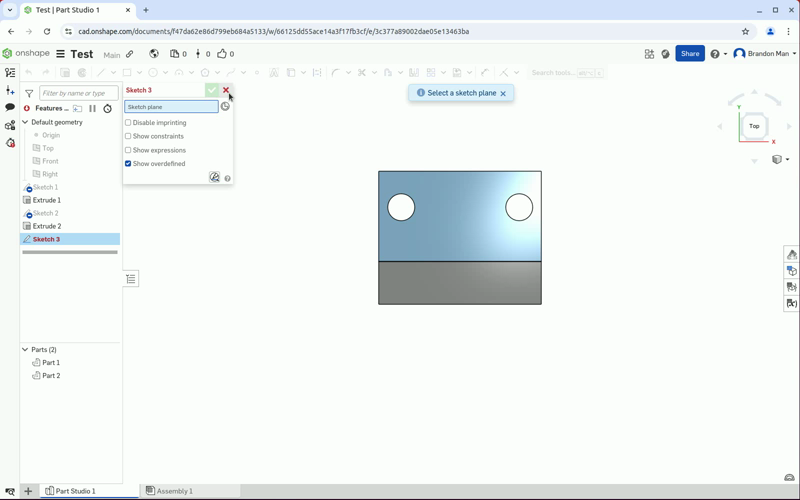
mouse_move(73, 150)
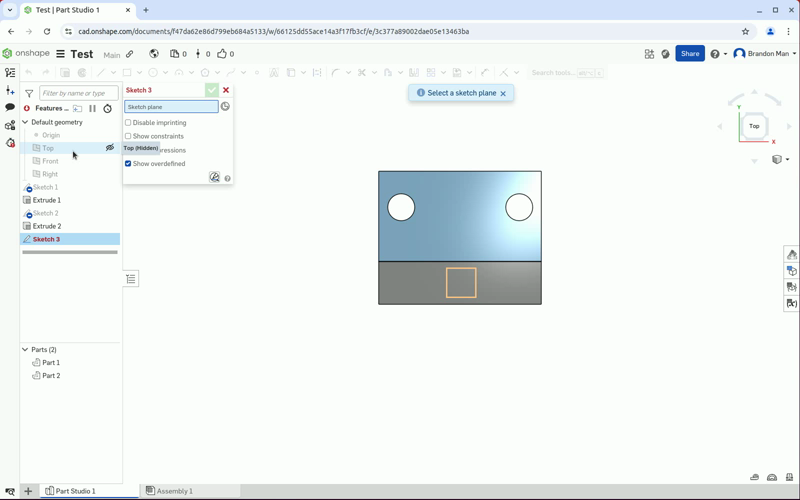
click(73, 150)
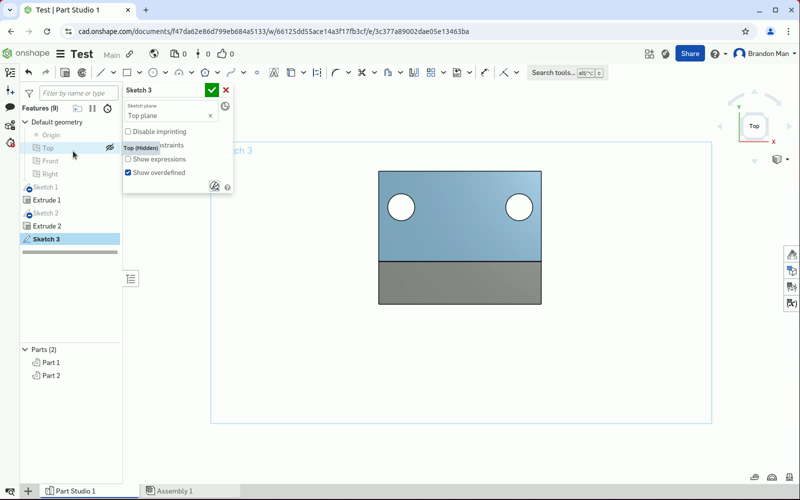
mouse_move(73, 352)
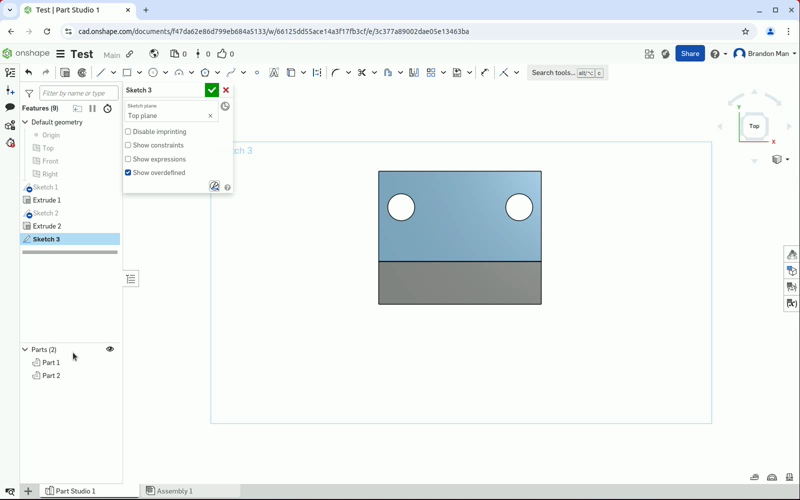
key(y)
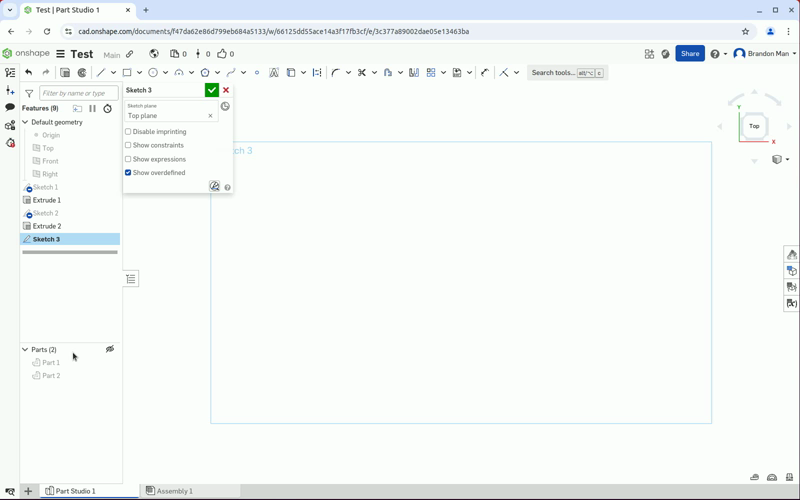
key(l)
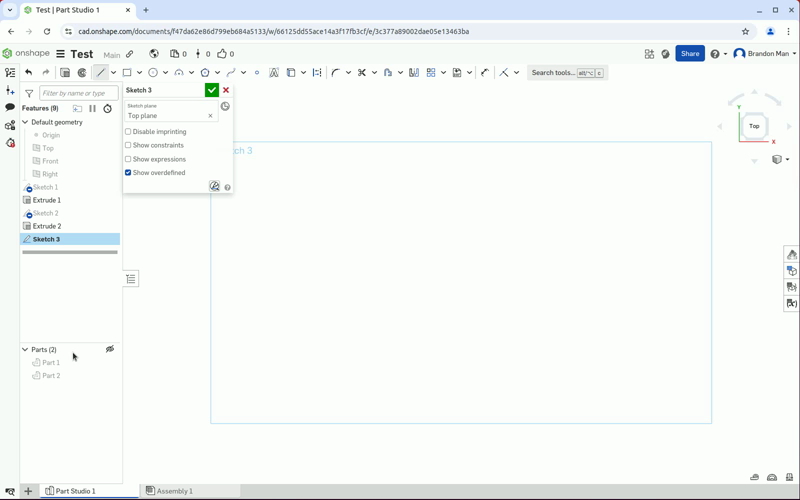
key_down(shift)
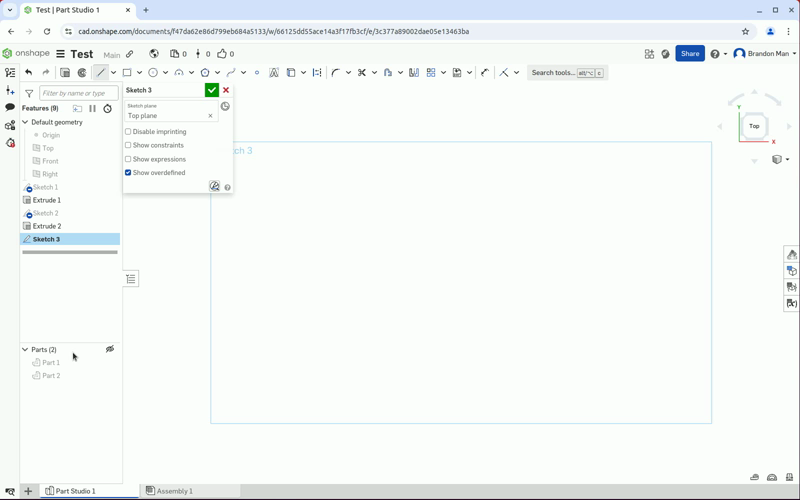
mouse_move(378, 395)
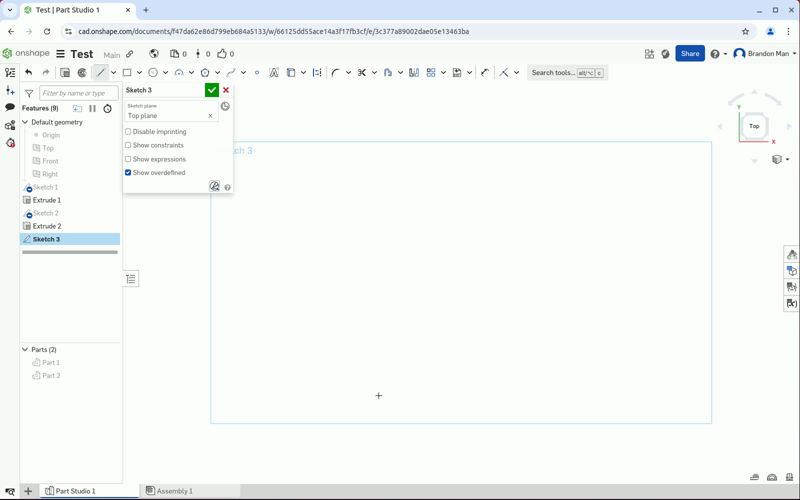
click(378, 395)
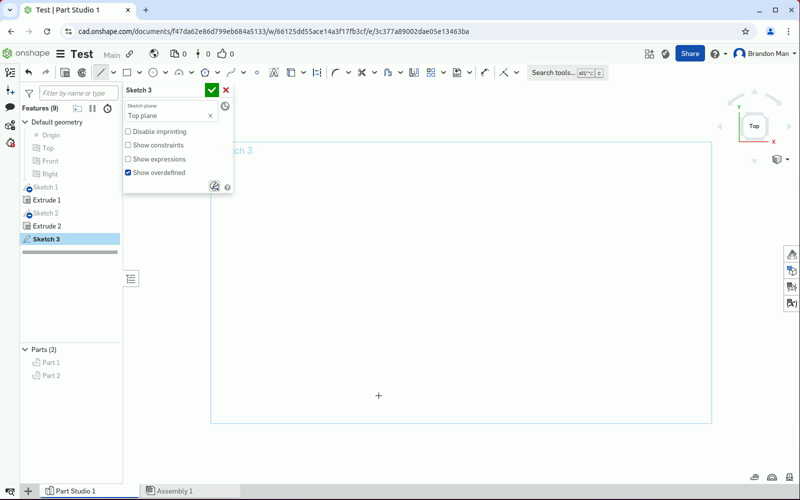
key_up(shift)
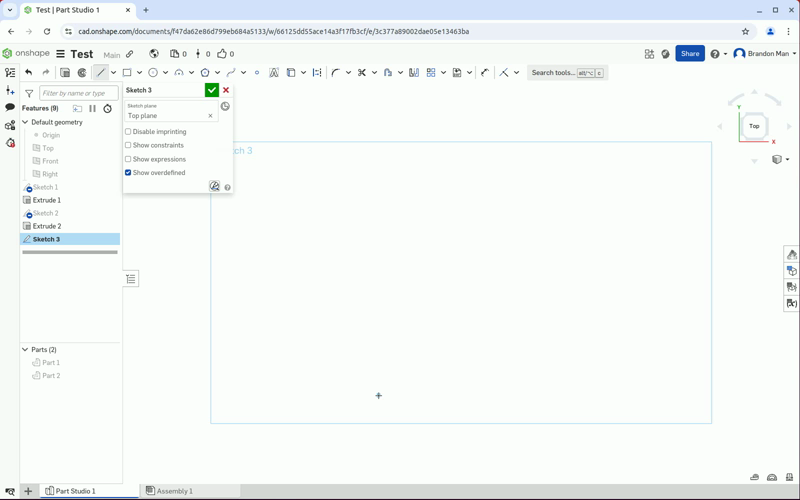
key_down(shift)
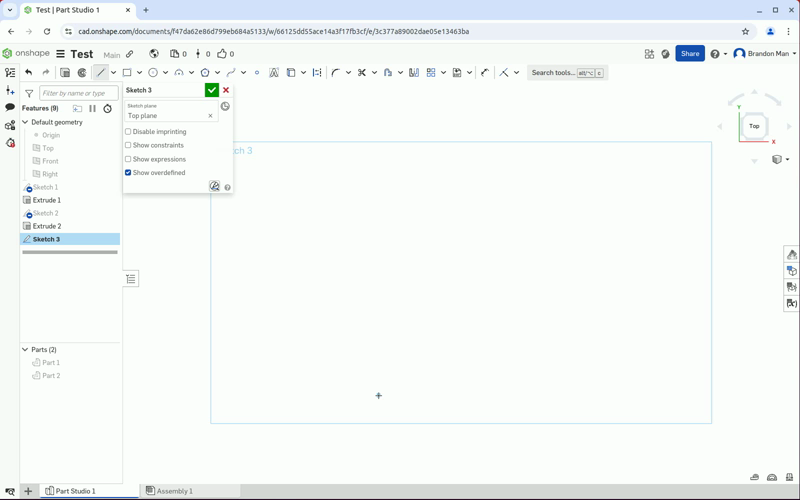
mouse_move(541, 395)
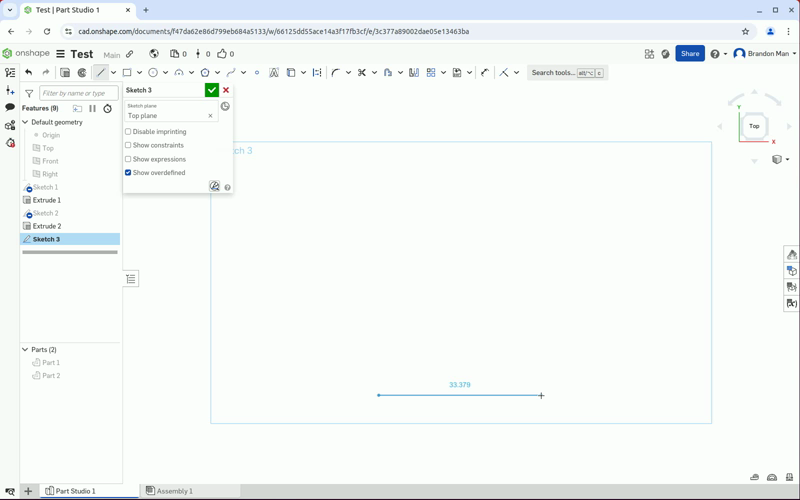
click(541, 395)
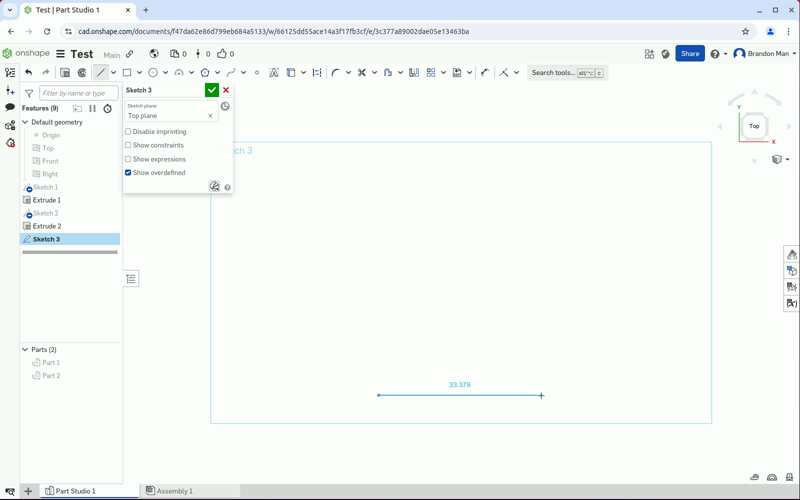
key_up(shift)
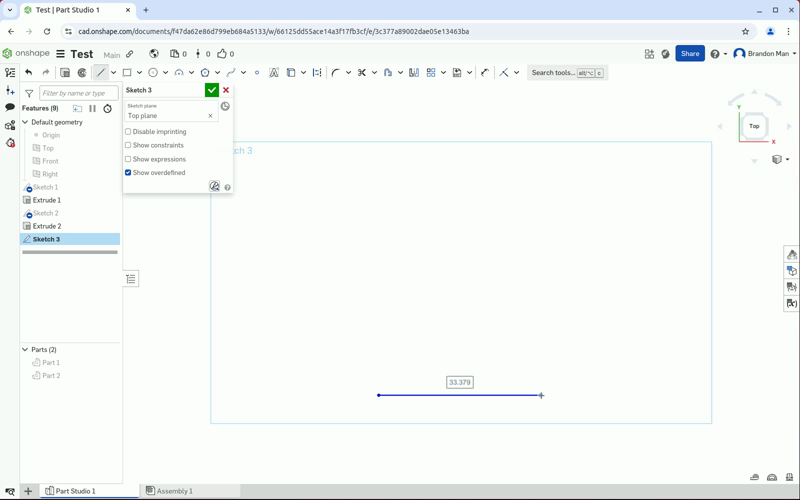
key_down(shift)
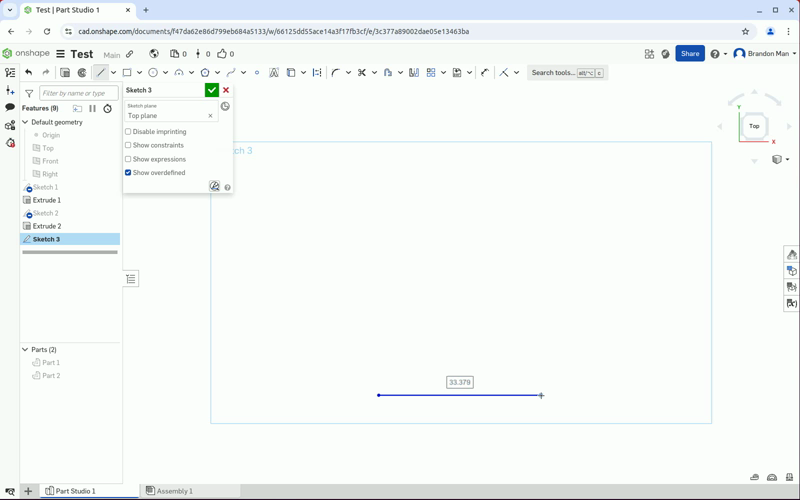
mouse_move(541, 304)
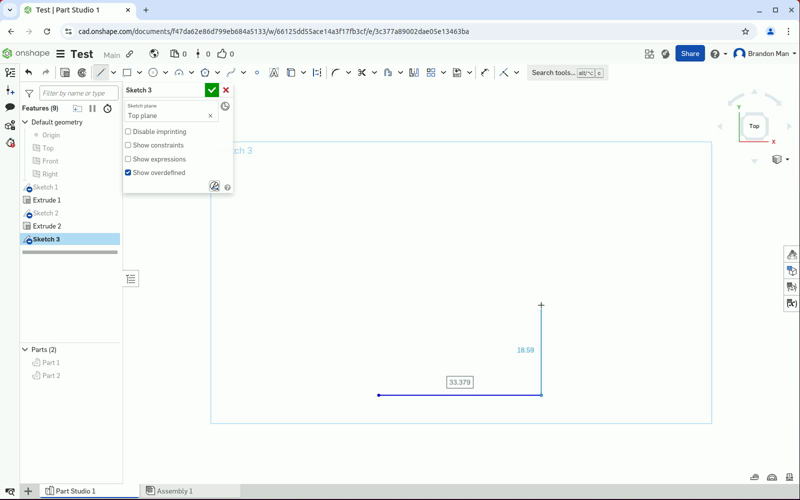
click(541, 304)
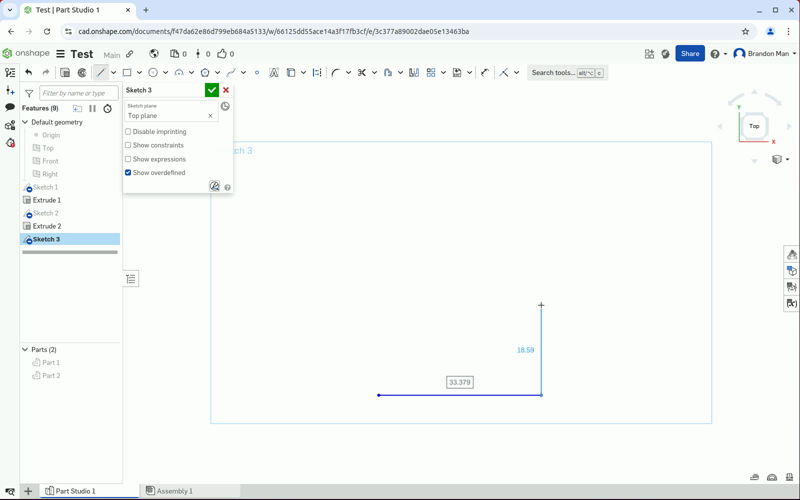
key_up(shift)
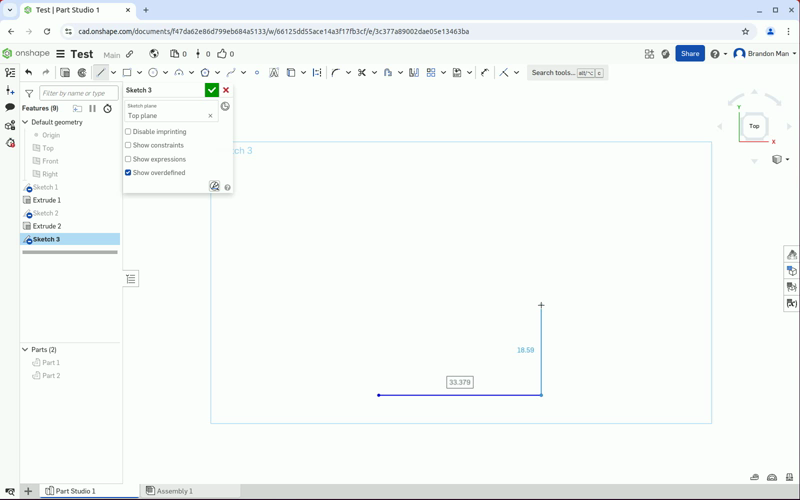
key_down(shift)
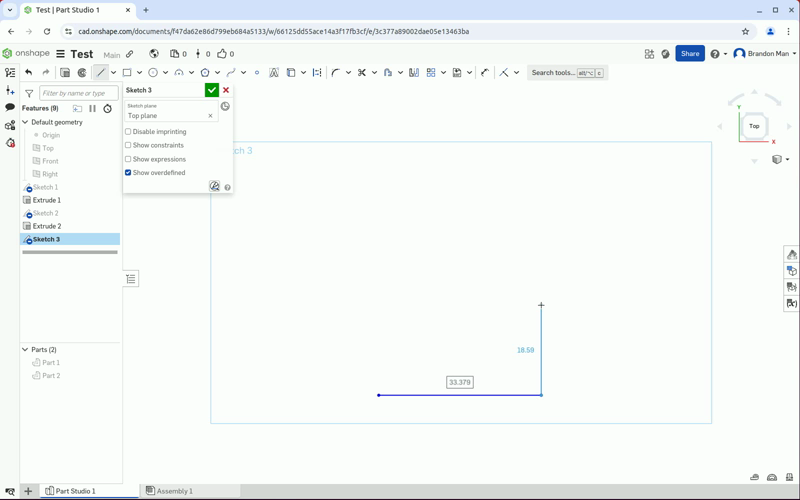
mouse_move(378, 304)
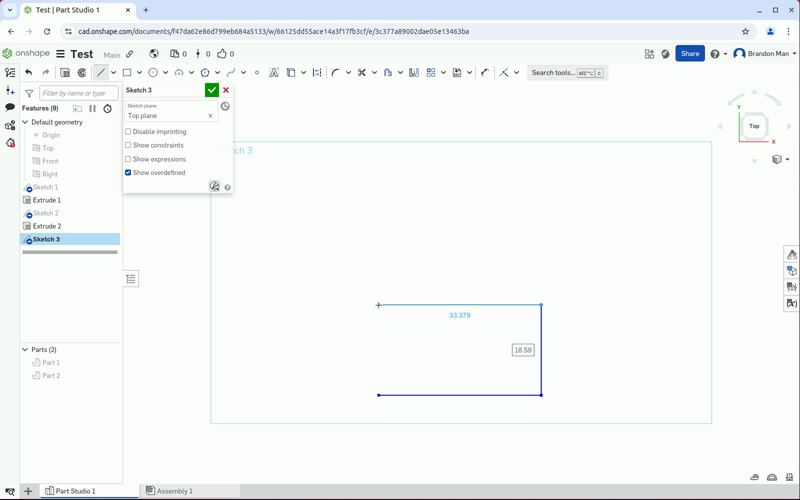
click(378, 304)
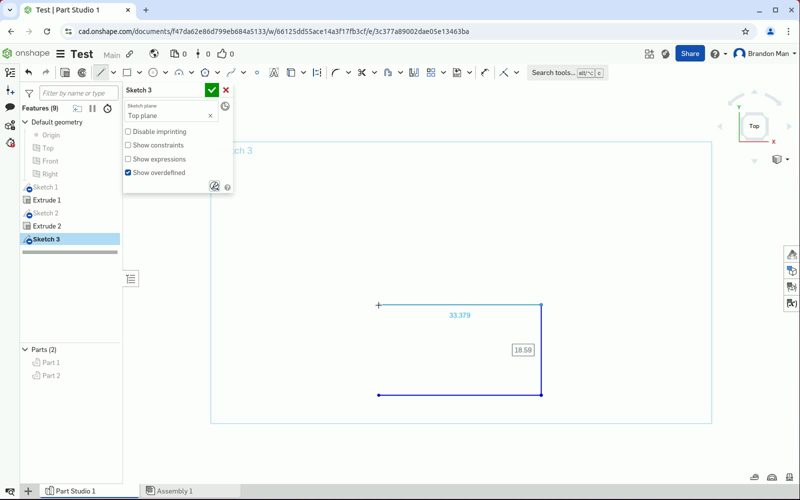
key_up(shift)
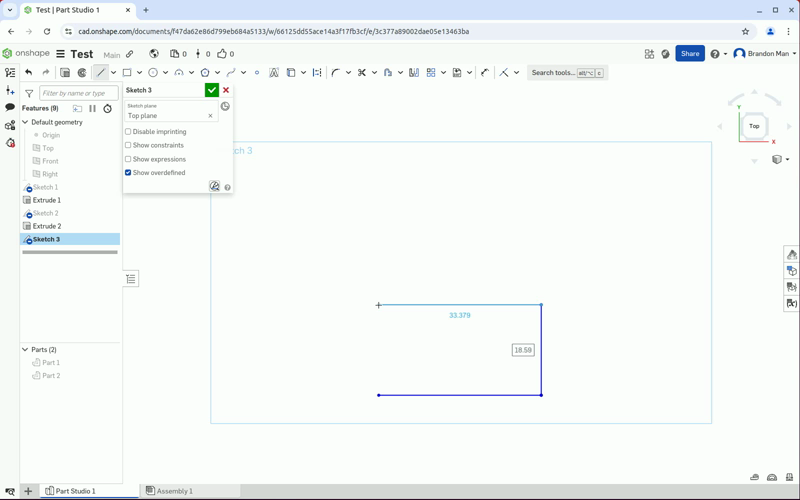
key_down(shift)
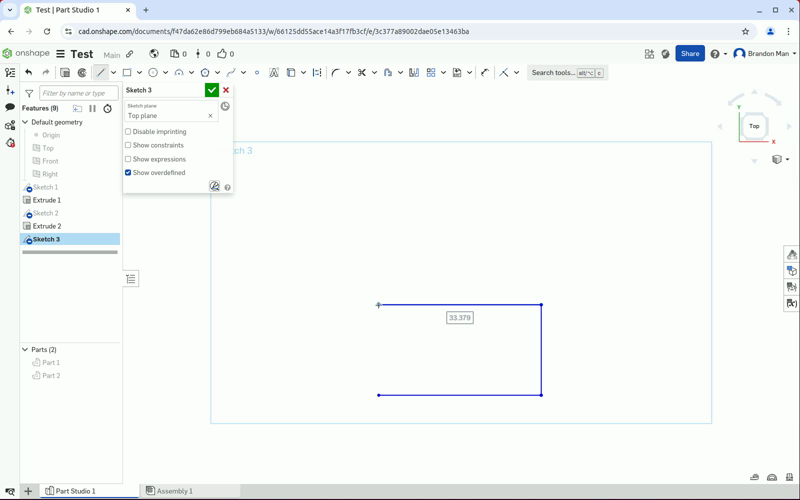
mouse_move(378, 395)
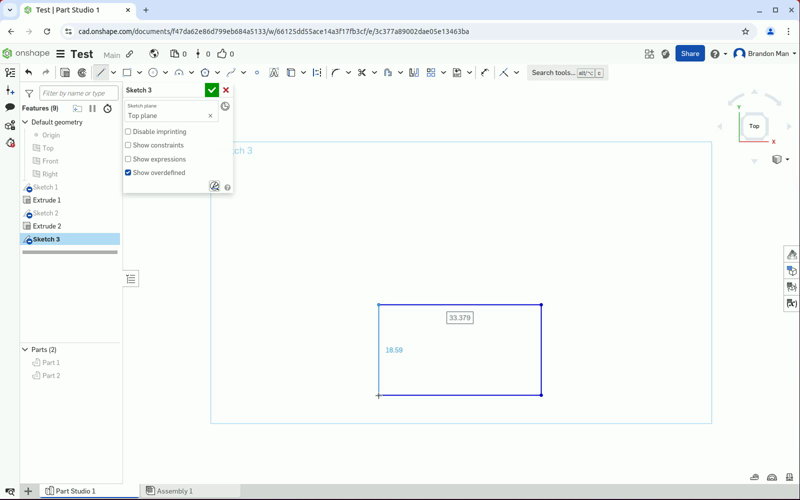
key_up(shift)
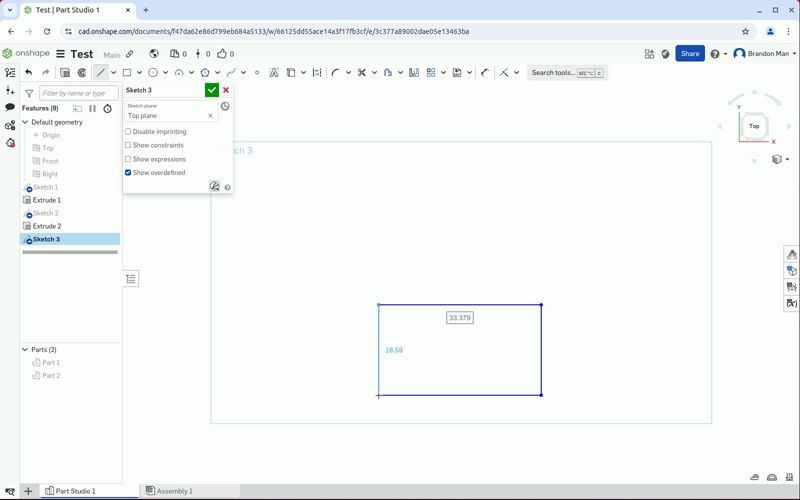
click(378, 395)
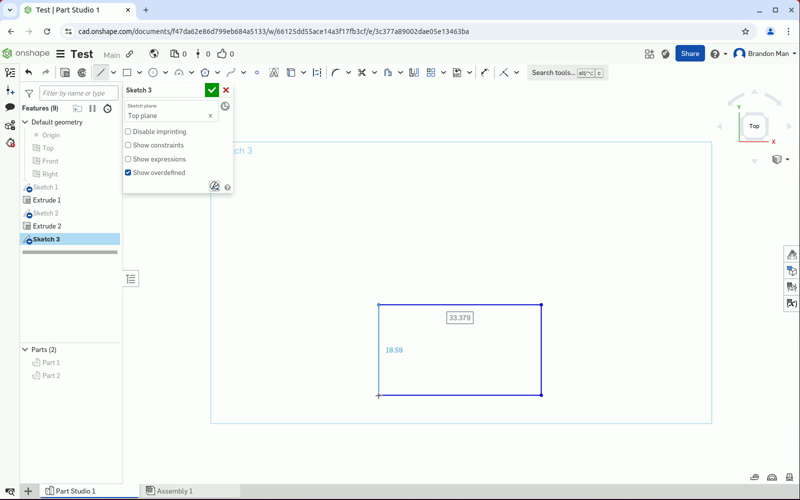
key(esc)
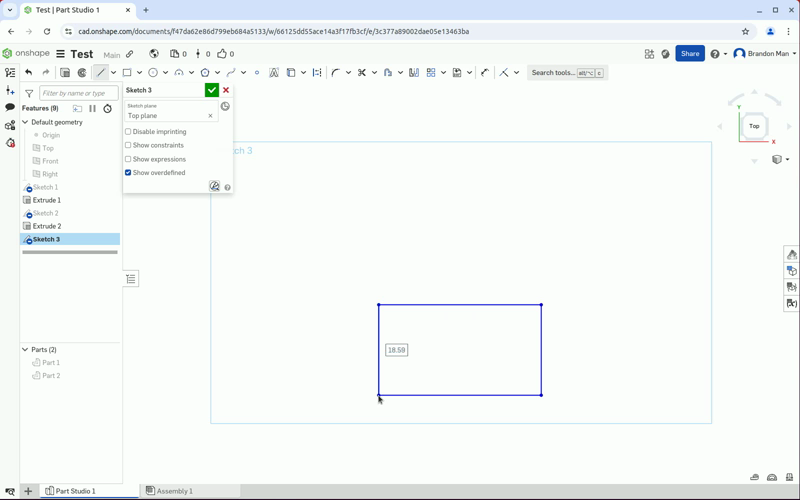
key(c)
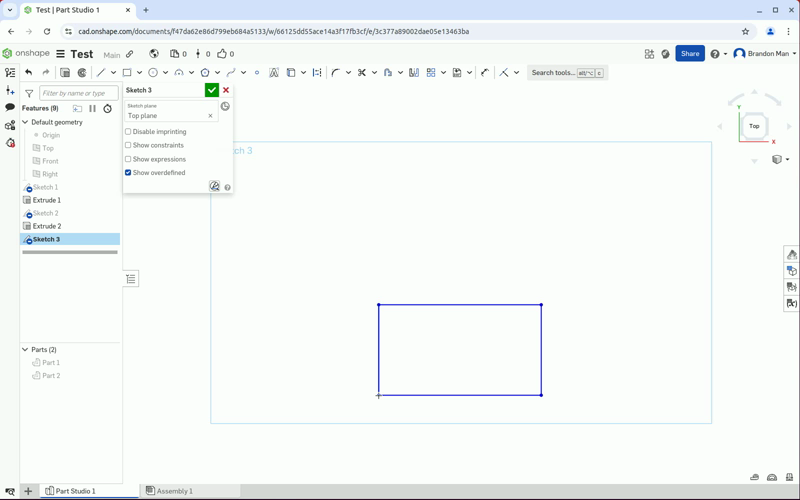
key_down(shift)
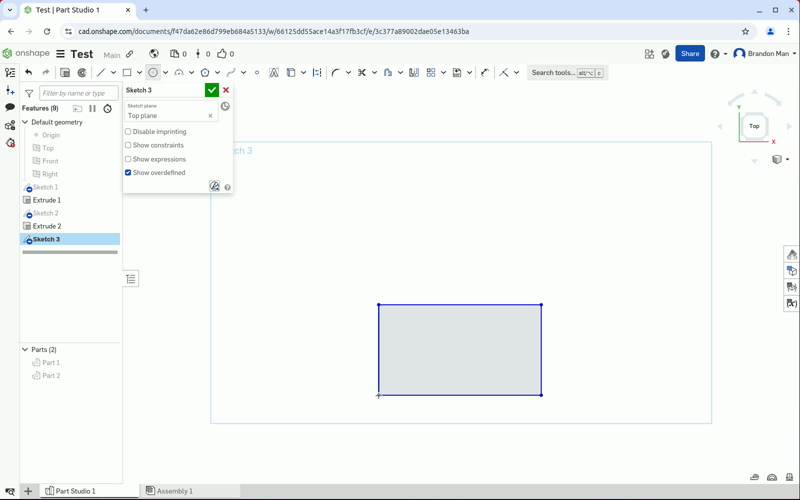
mouse_move(401, 359)
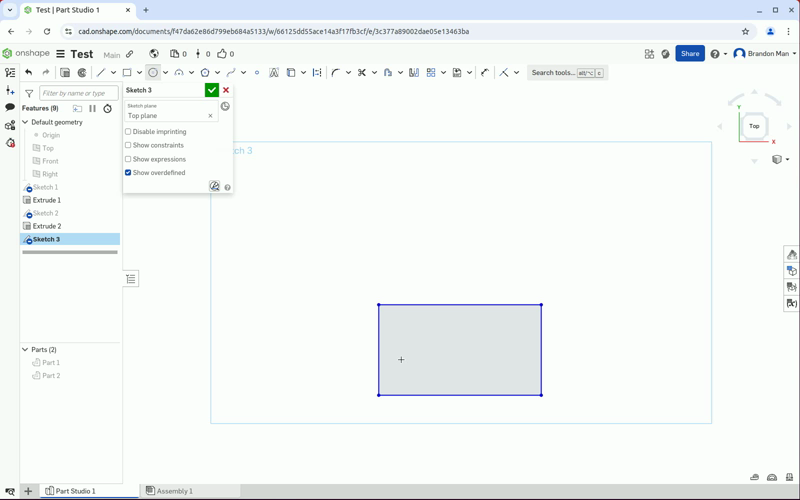
click(401, 359)
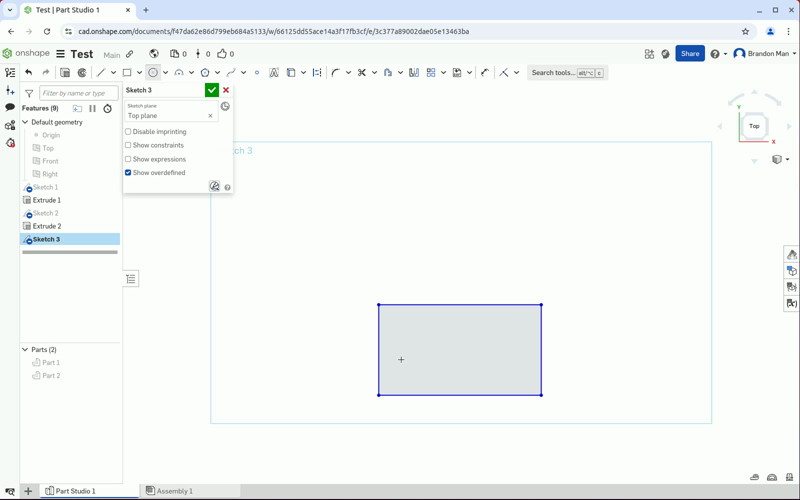
key_up(shift)
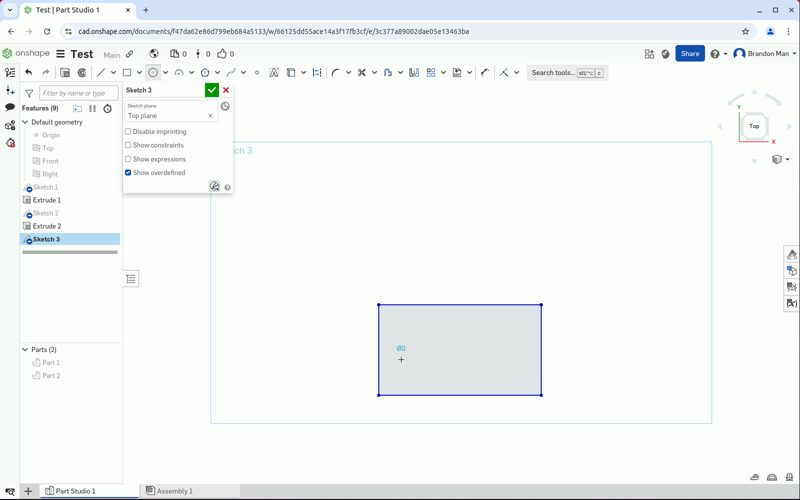
mouse_move(414, 359)
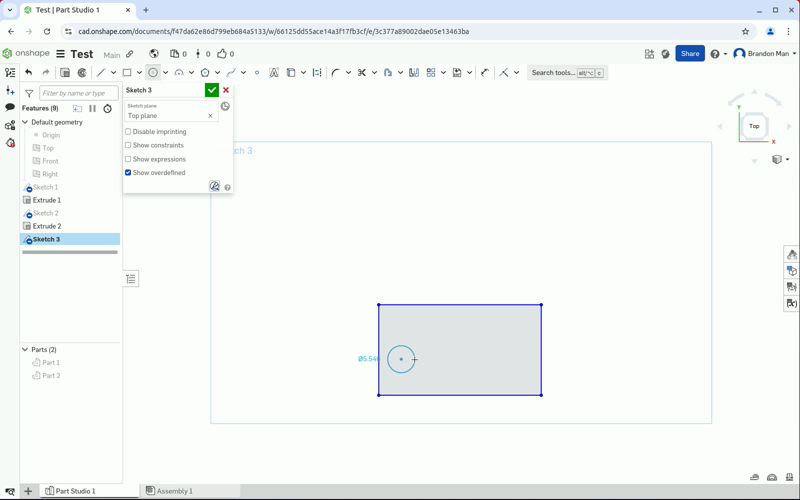
click(414, 359)
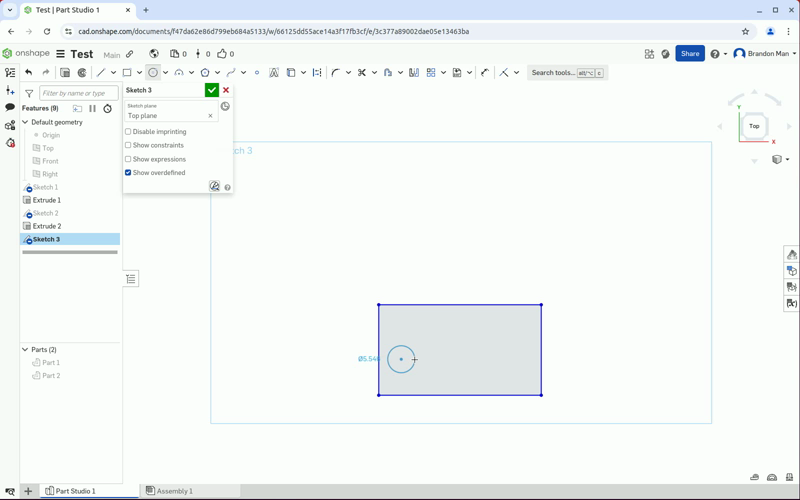
key(esc)
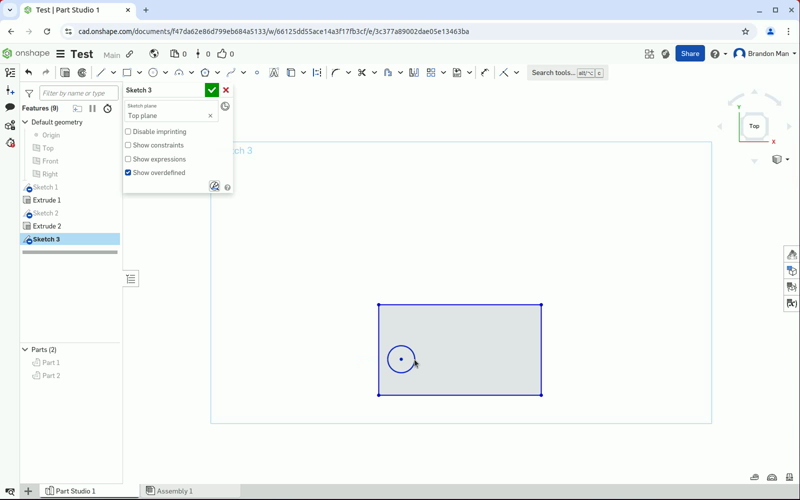
key(c)
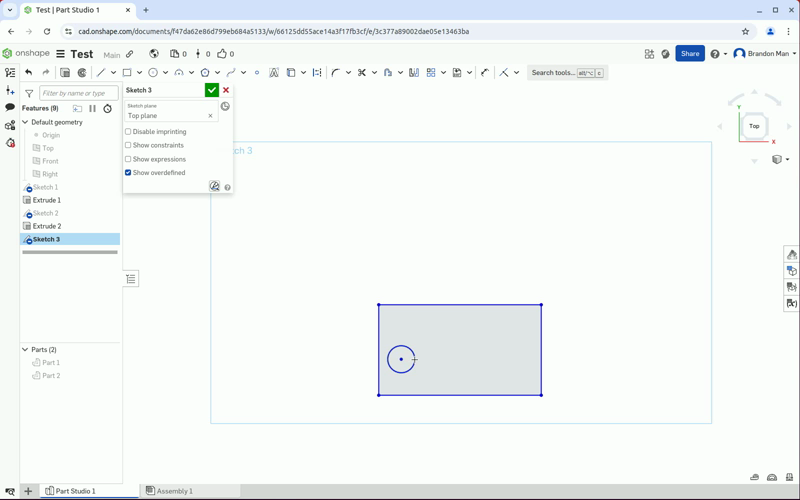
key_down(shift)
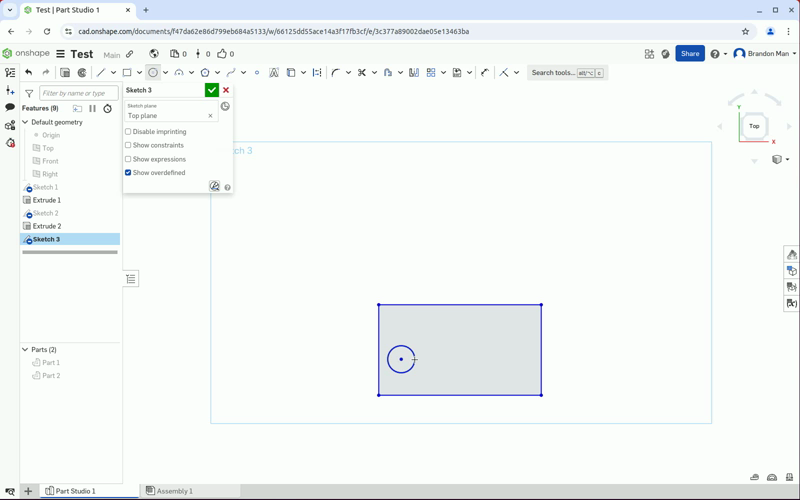
mouse_move(519, 359)
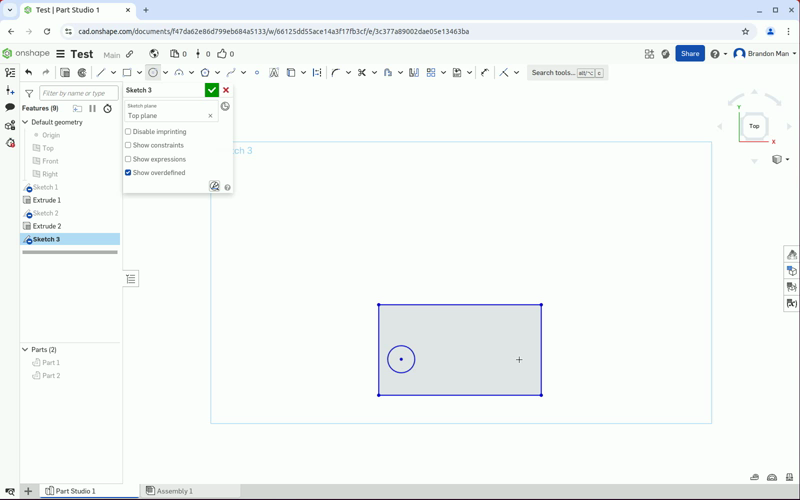
click(519, 359)
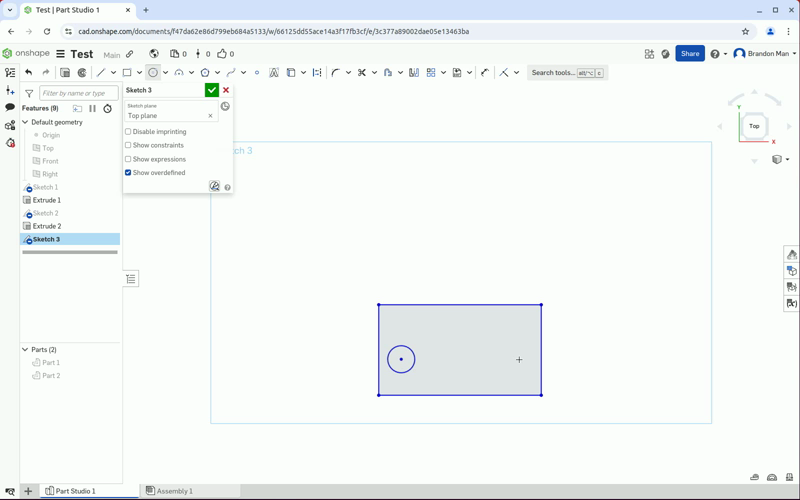
key_up(shift)
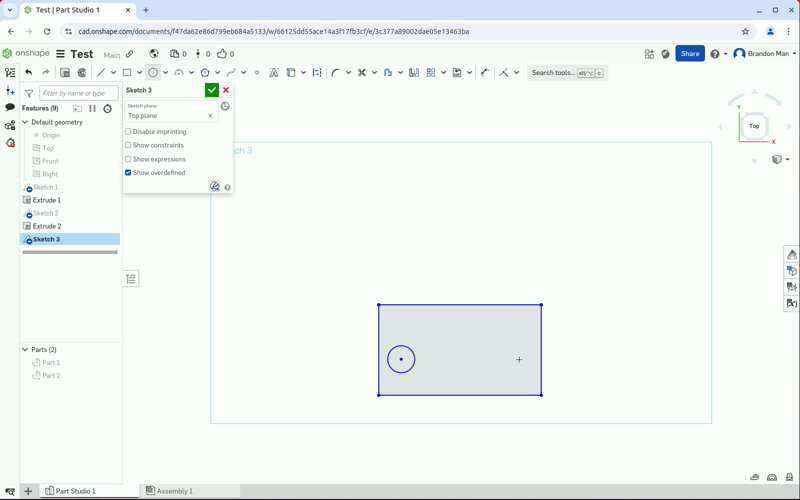
mouse_move(532, 359)
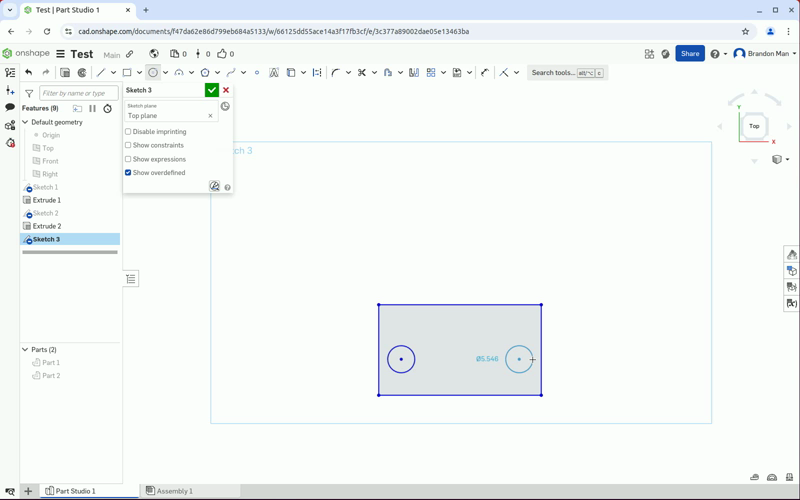
click(532, 359)
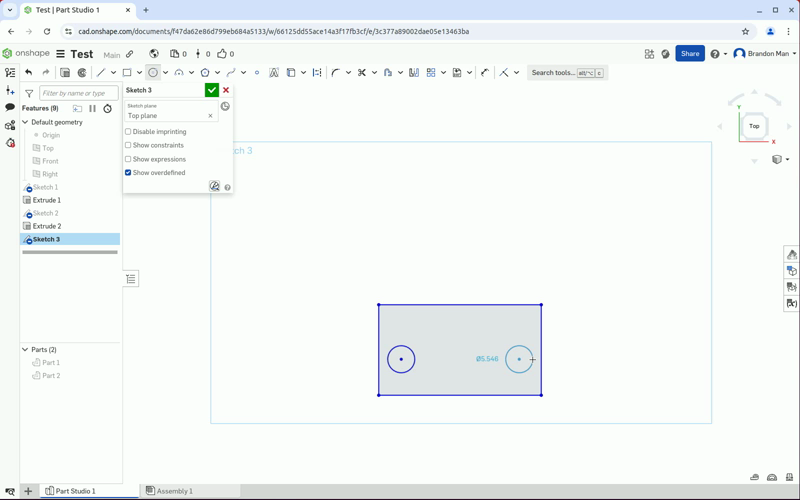
key(esc)
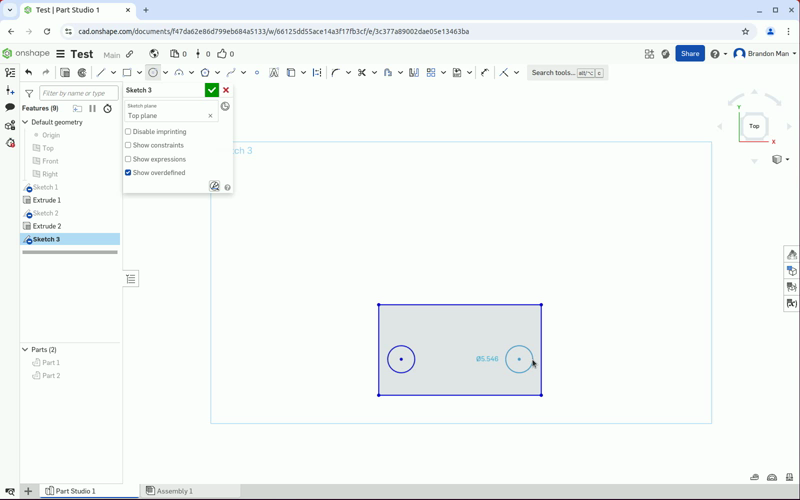
mouse_move(470, 327)
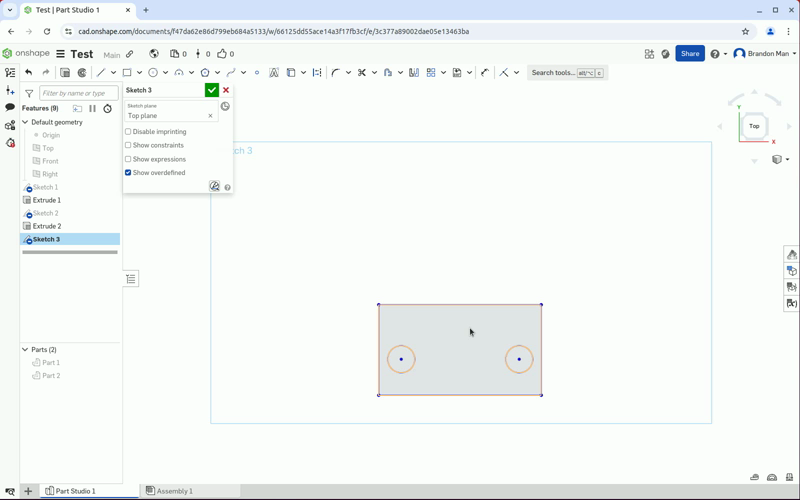
click(470, 327)
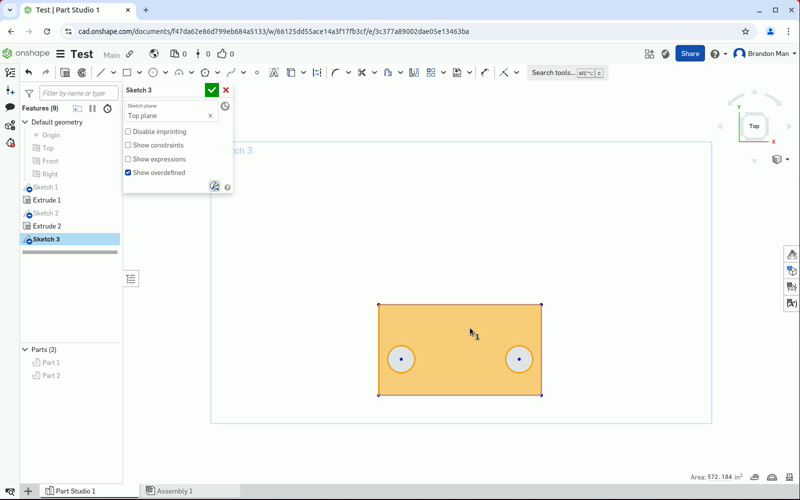
mouse_move(73, 352)
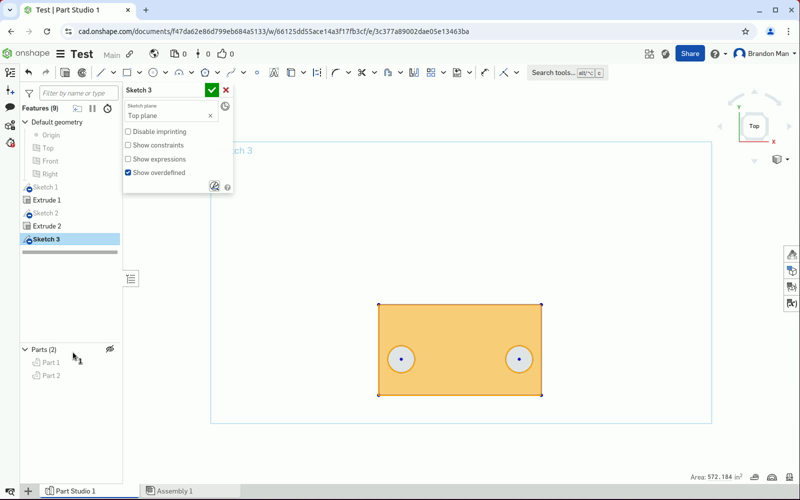
key(shift+y)
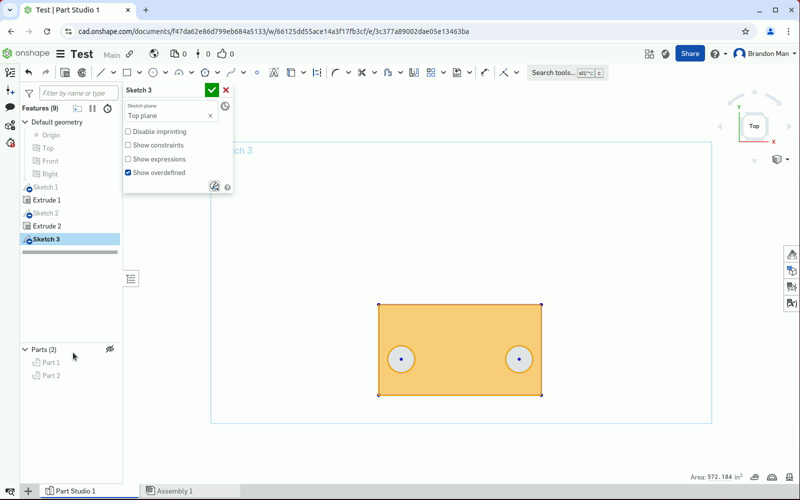
key(shift+e)
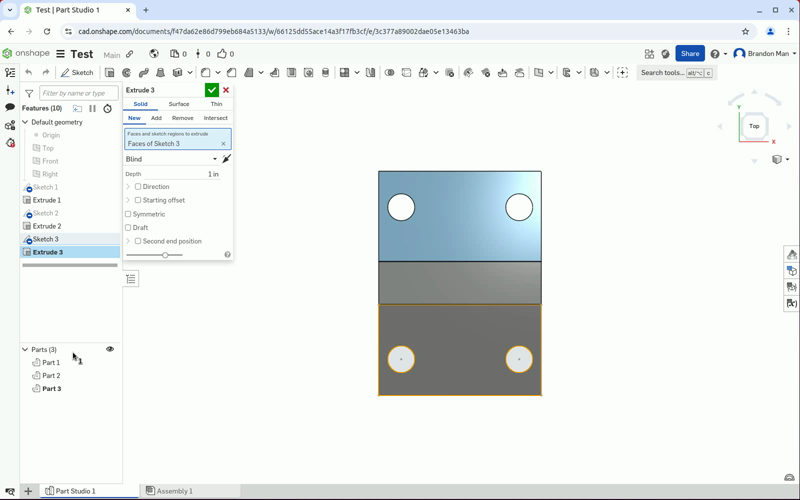
mouse_move(143, 106)
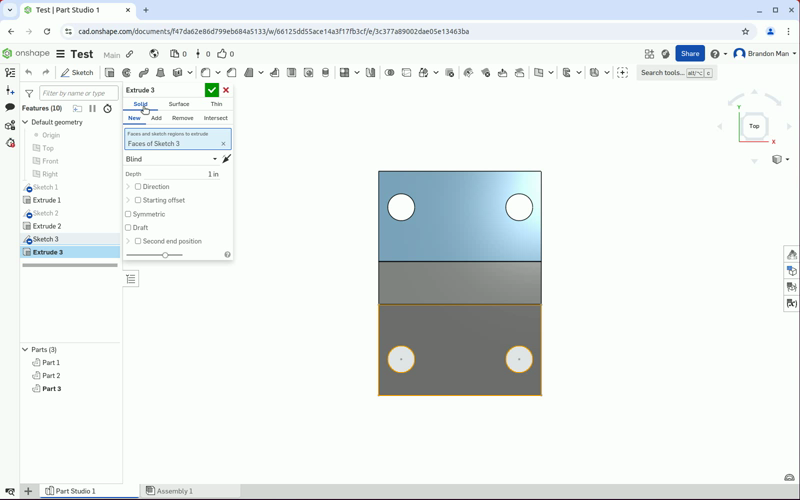
click(143, 106)
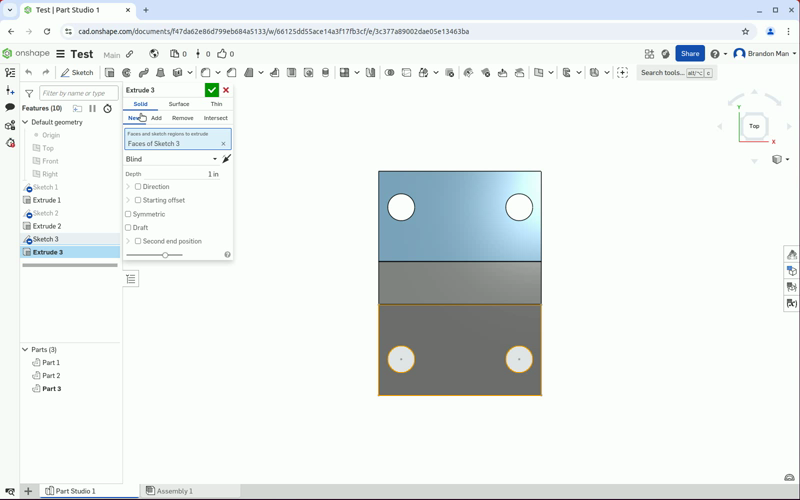
mouse_move(137, 120)
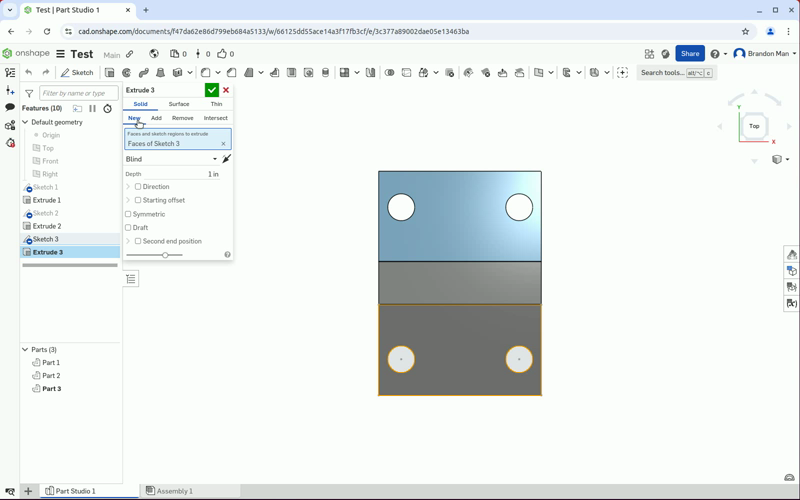
click(137, 120)
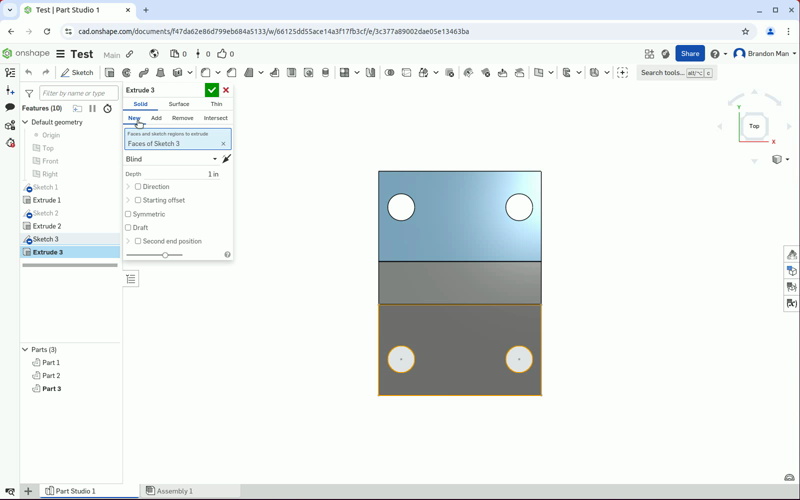
key(tab, 4)
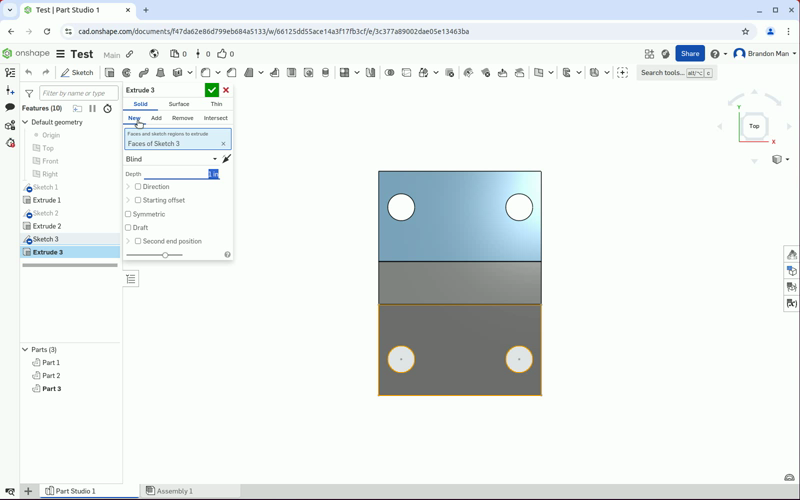
text(8.666)
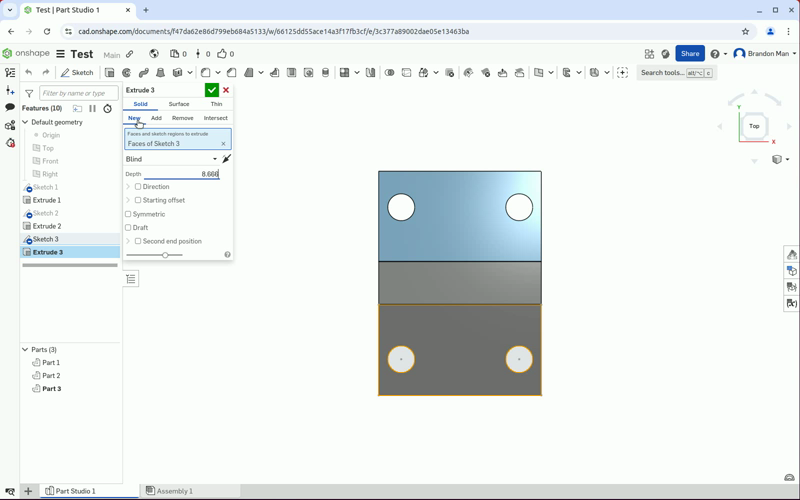
key(enter)
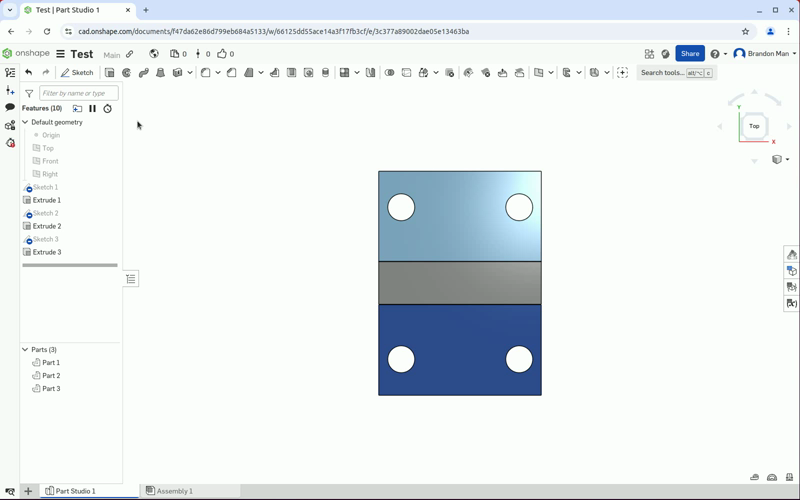
key(shift+h)
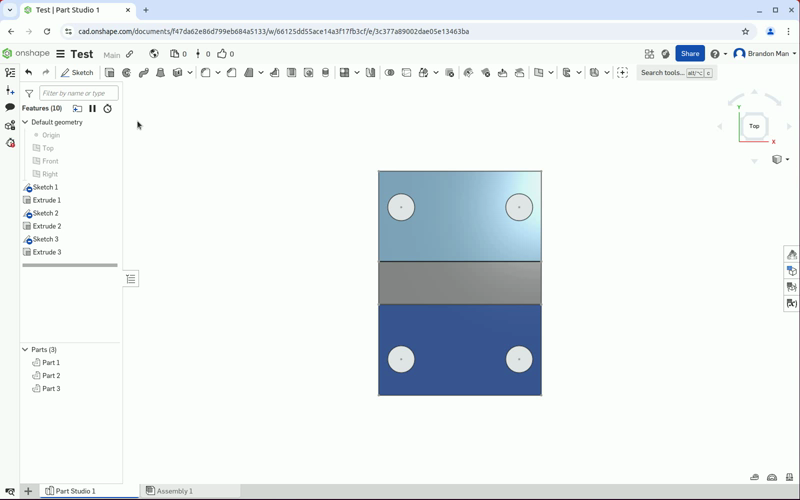
key(shift+h)
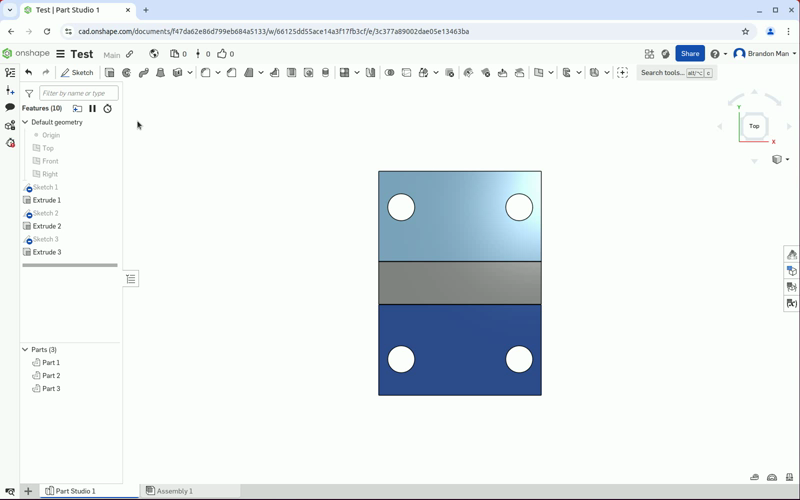
mouse_move(73, 189)
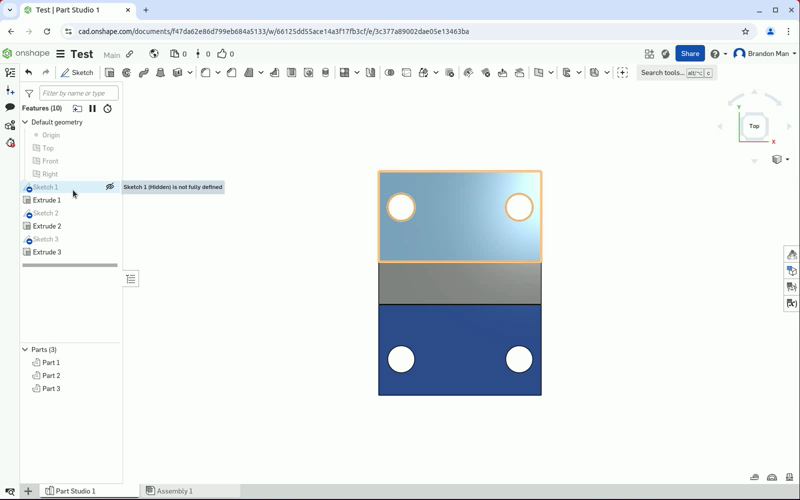
click(73, 189)
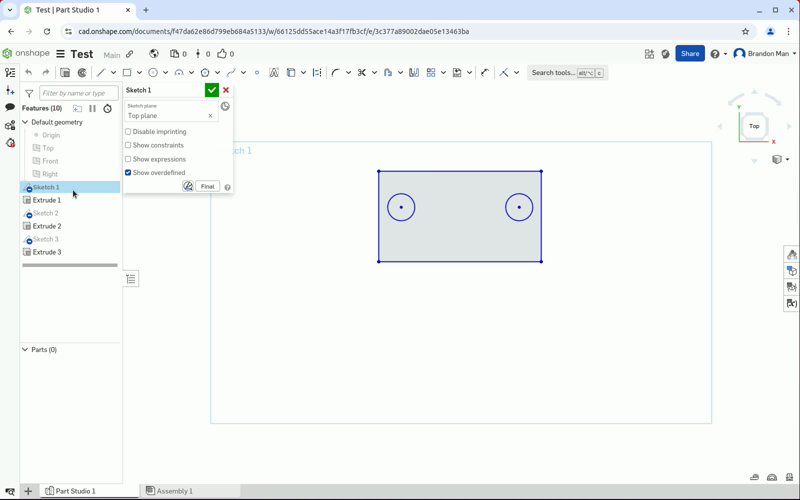
mouse_move(229, 92)
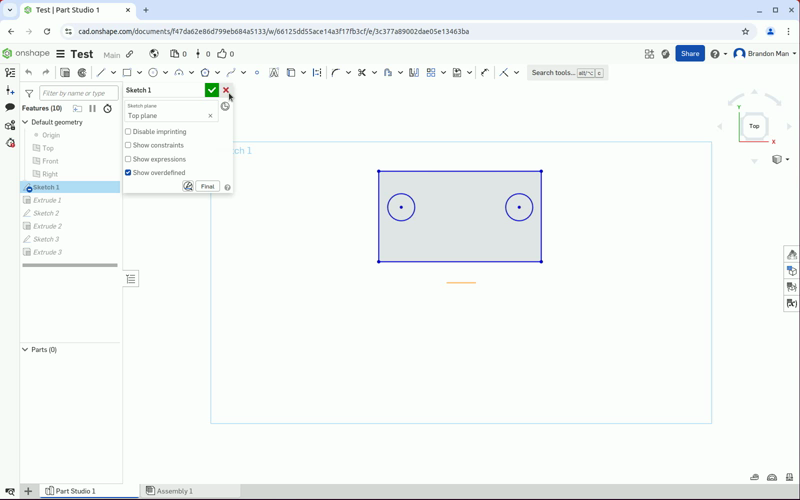
click(229, 92)
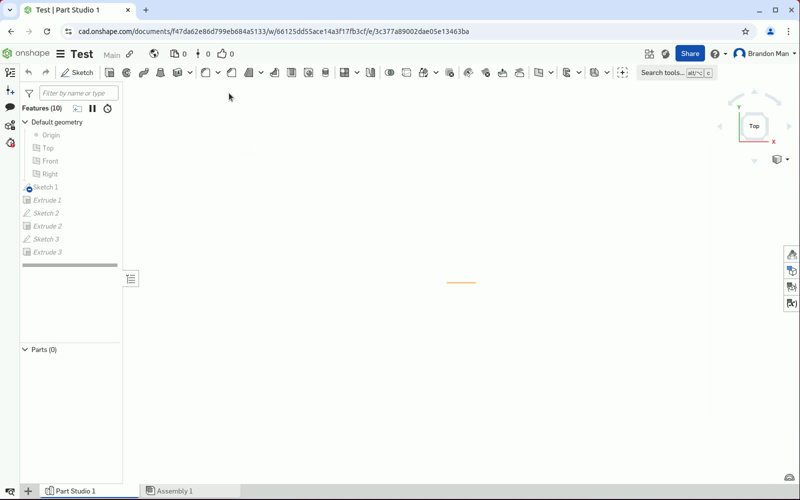
mouse_move(73, 352)
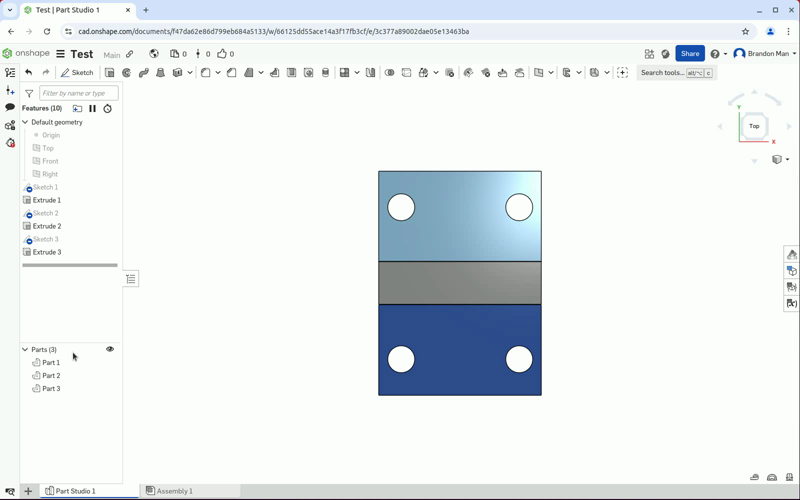
key(y)
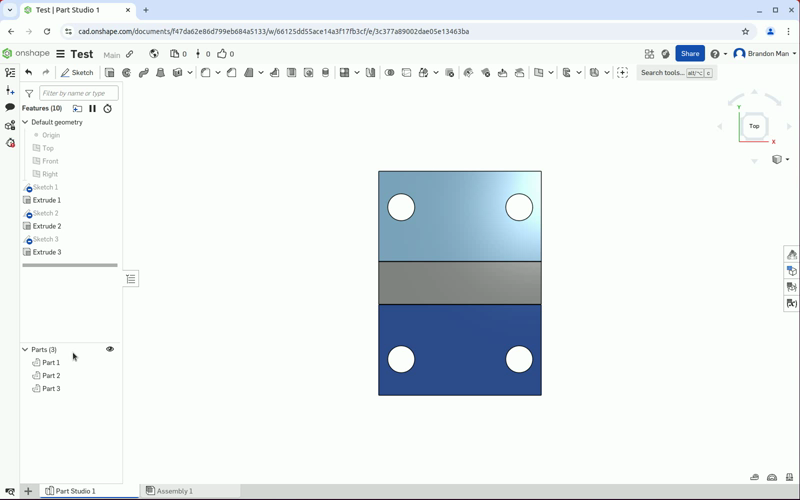
key(shift+p)
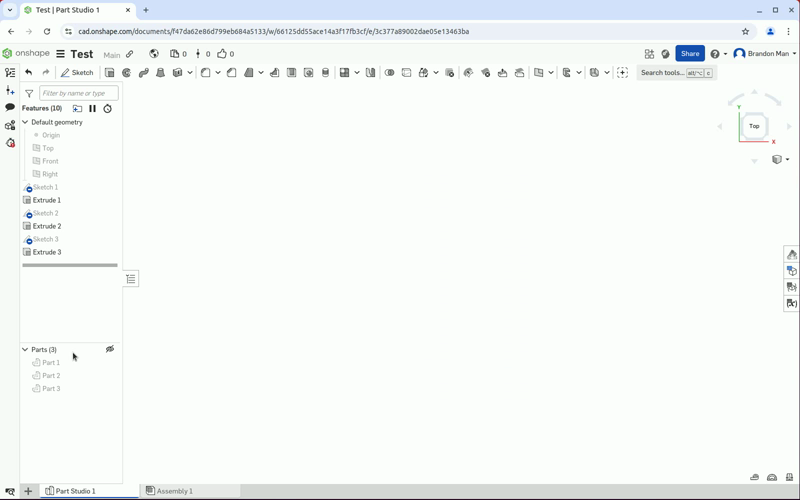
key(space)
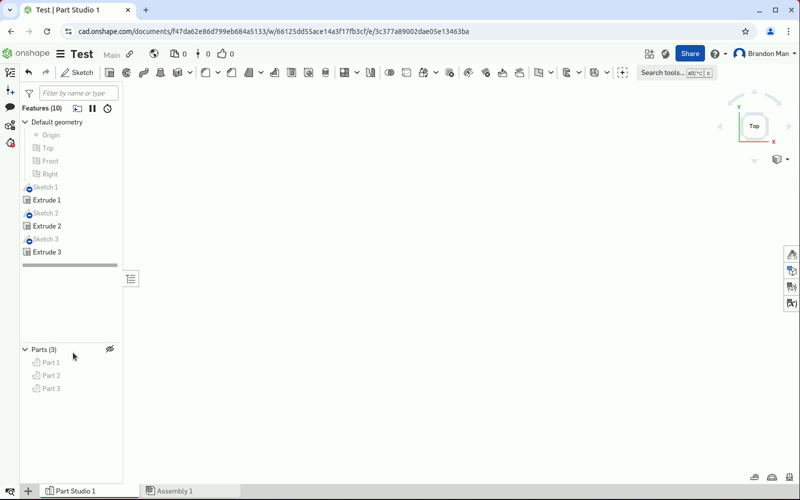
key_down(shift)
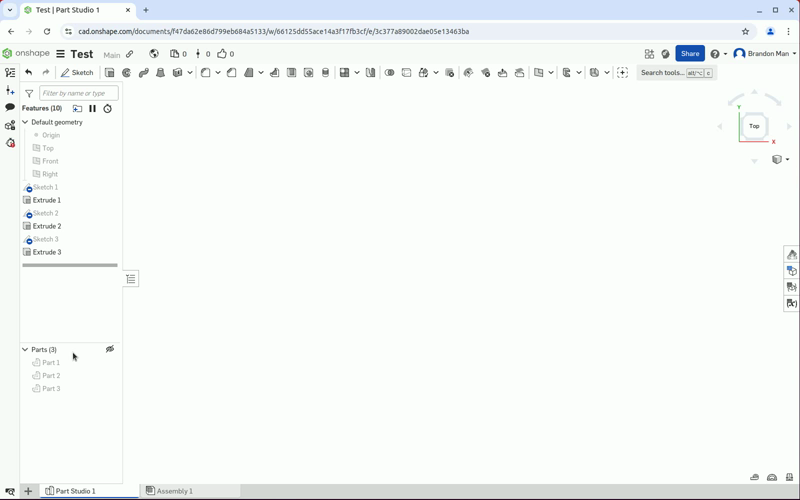
key(up)
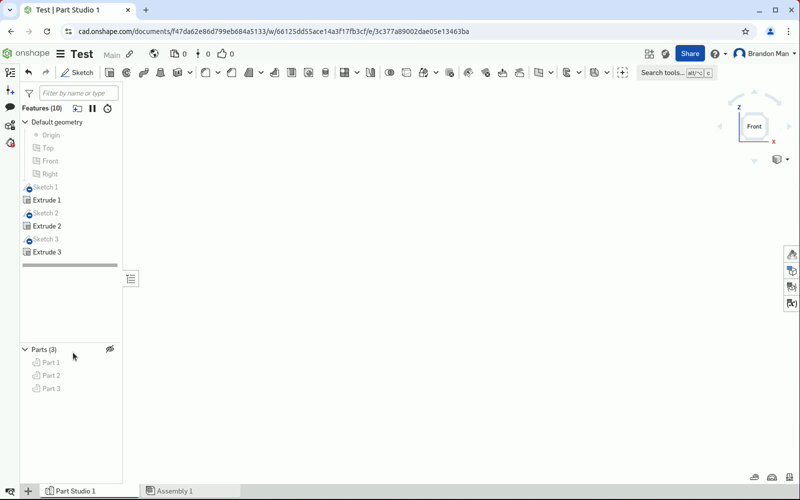
key_up(shift)
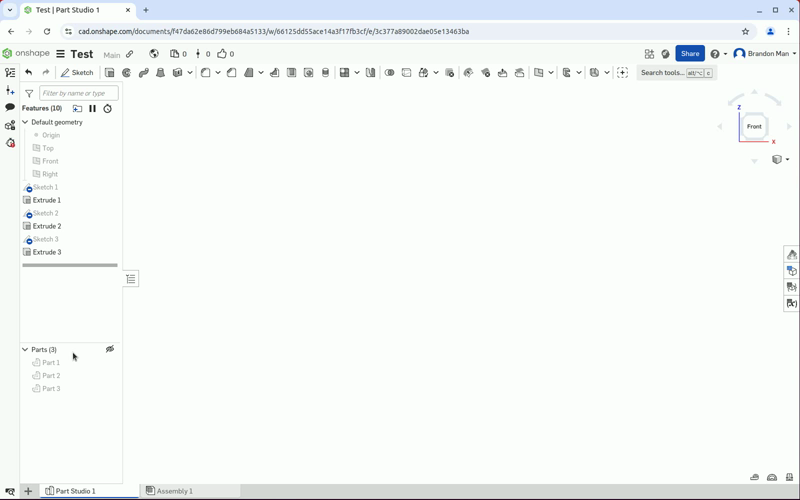
key(space)
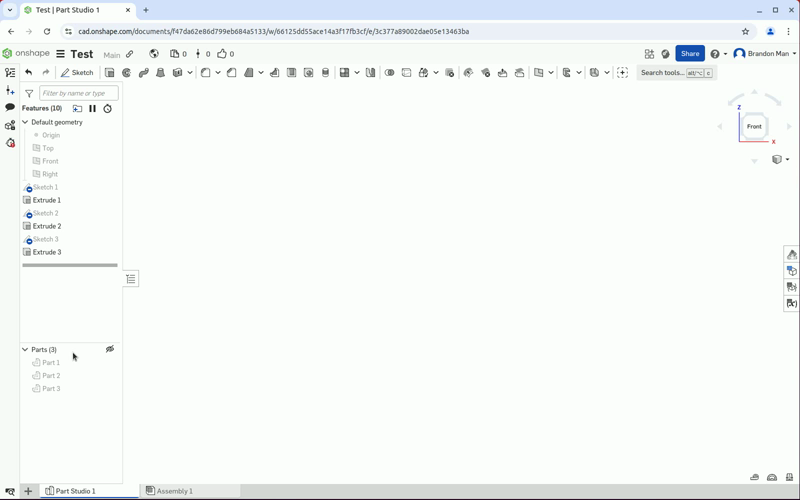
key_down(shift)
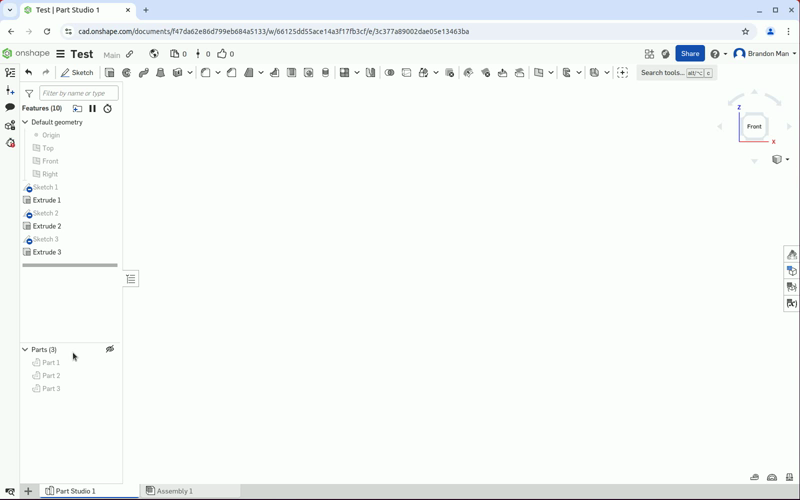
key(left)
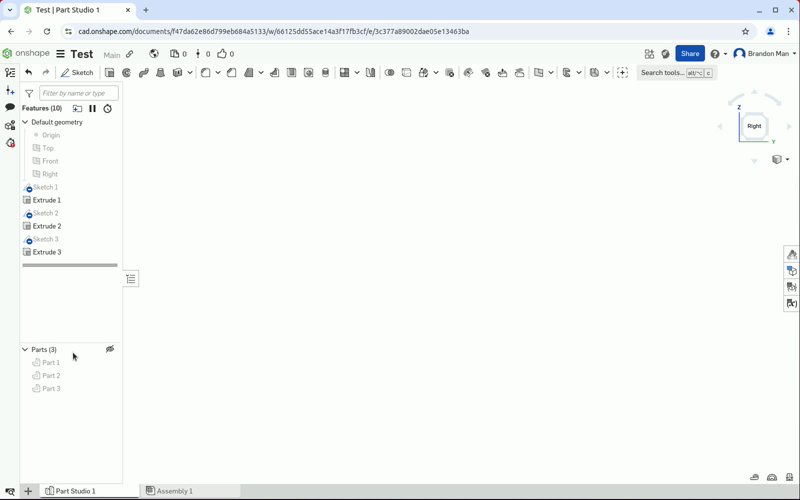
key_up(shift)
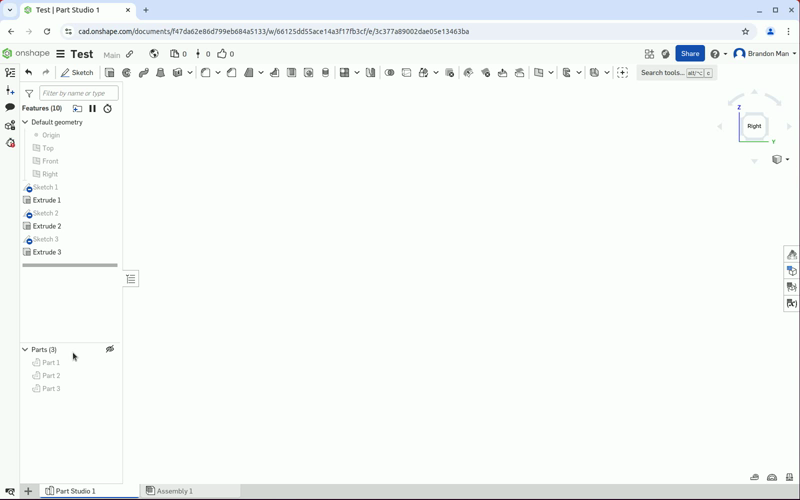
mouse_move(73, 352)
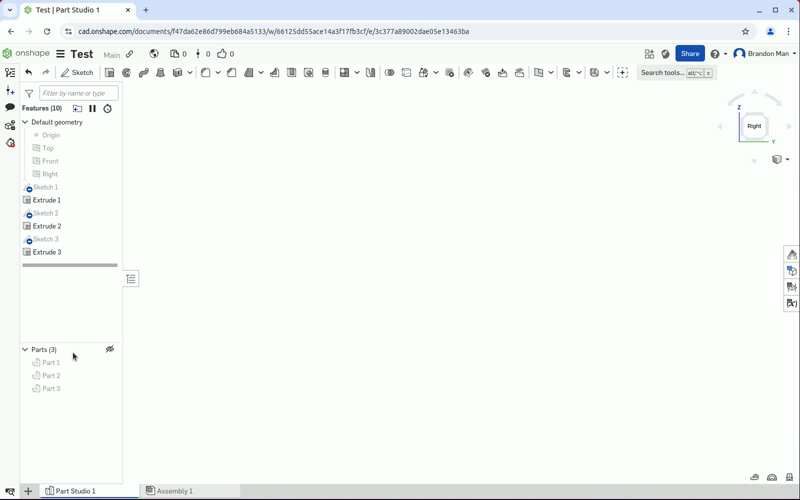
key(shift+y)
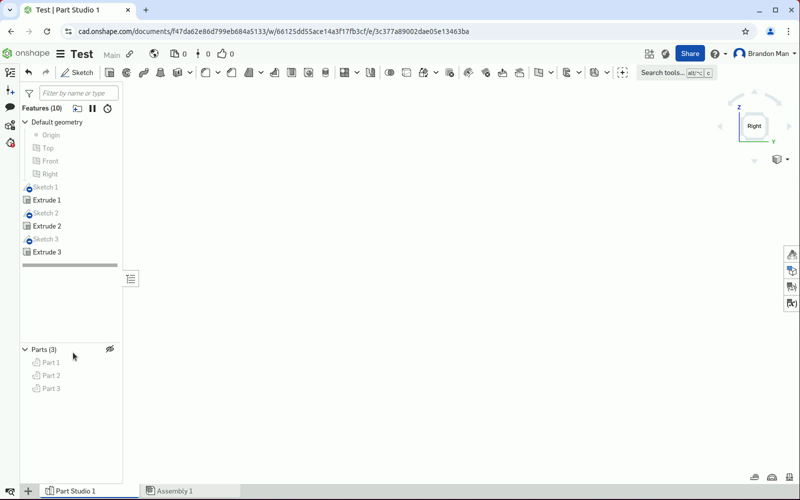
key(shift+s)
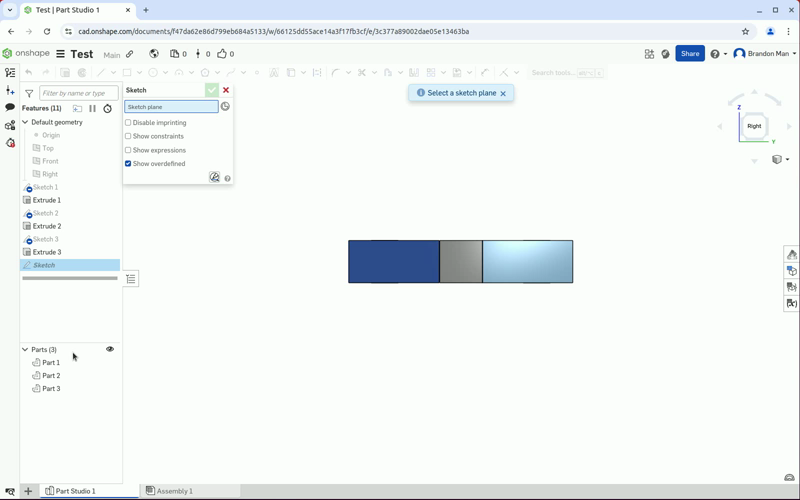
mouse_move(73, 176)
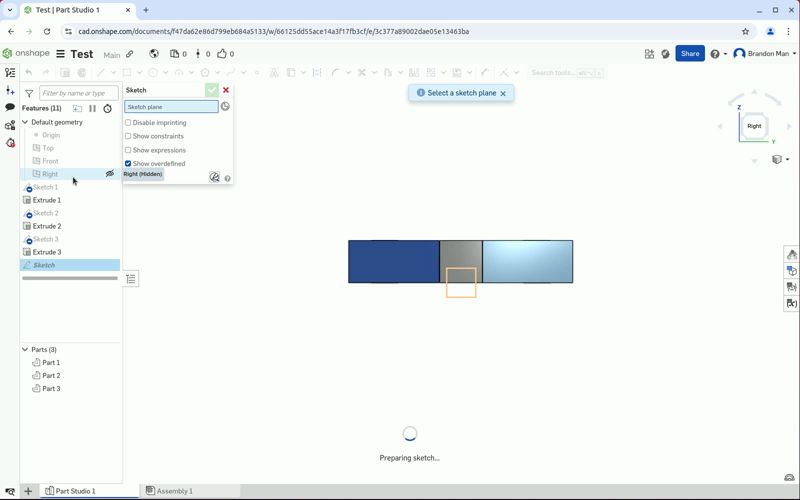
click(73, 176)
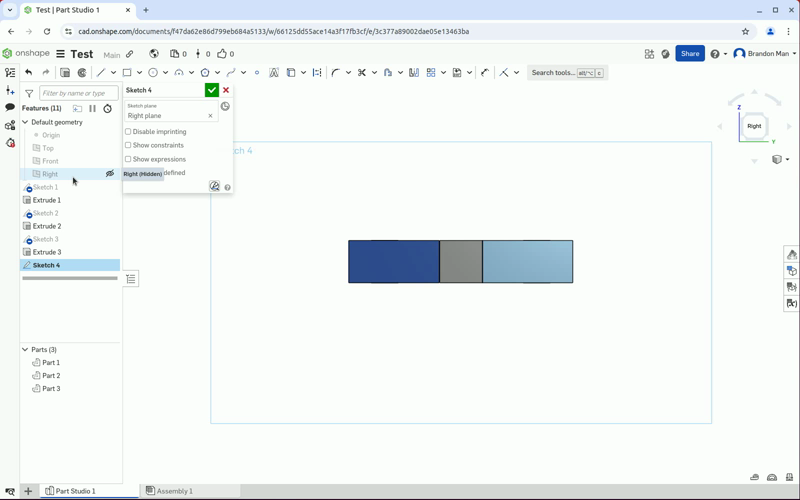
mouse_move(73, 352)
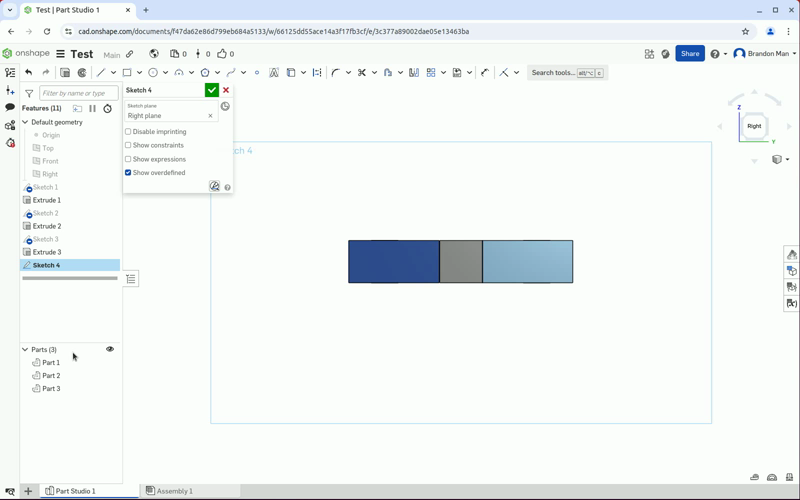
key(y)
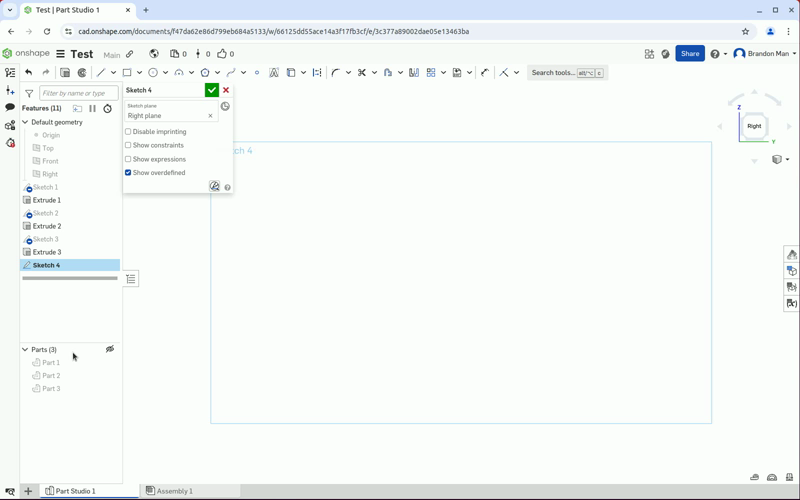
key(c)
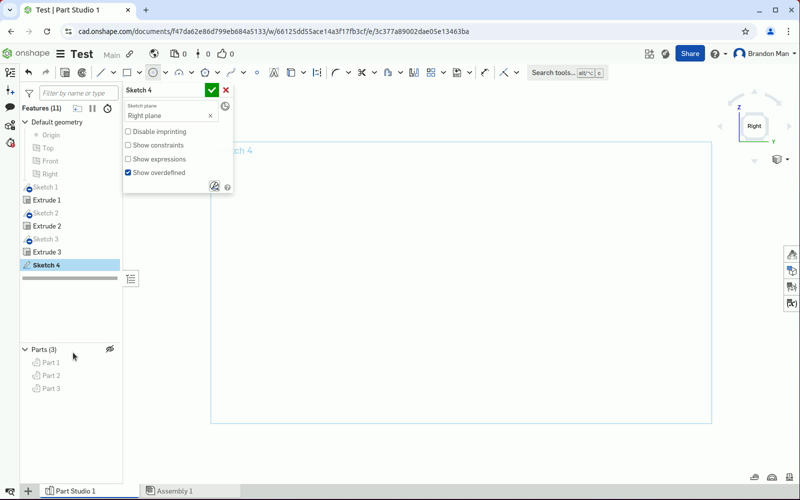
key_down(shift)
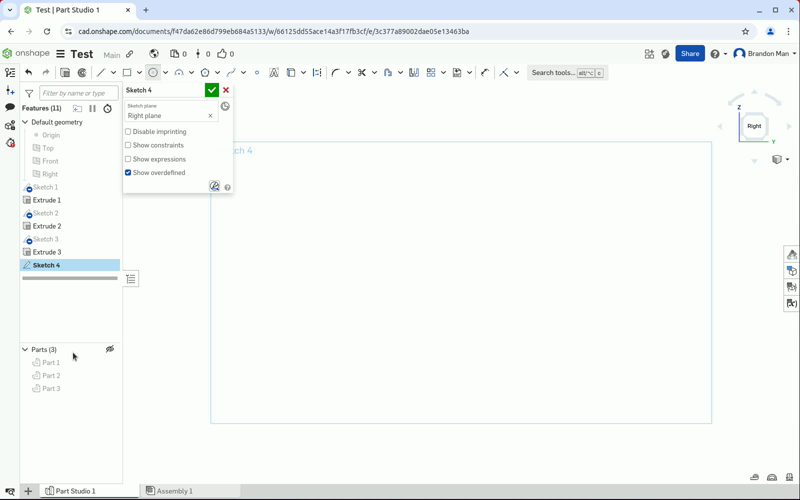
mouse_move(461, 282)
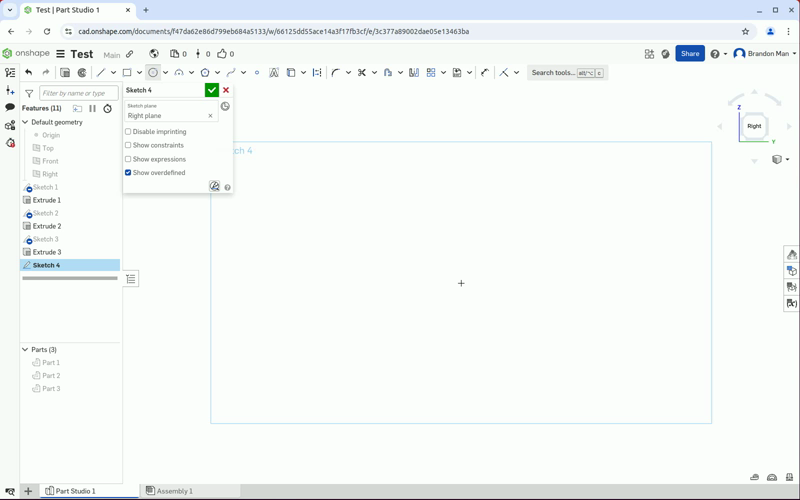
click(461, 282)
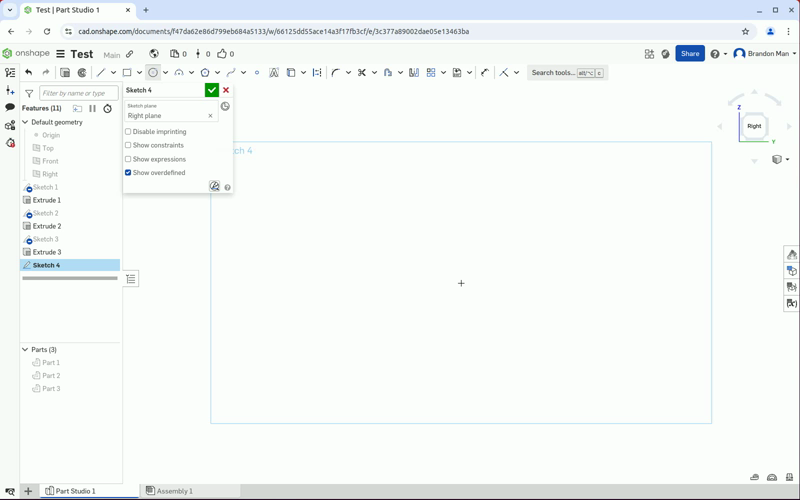
key_up(shift)
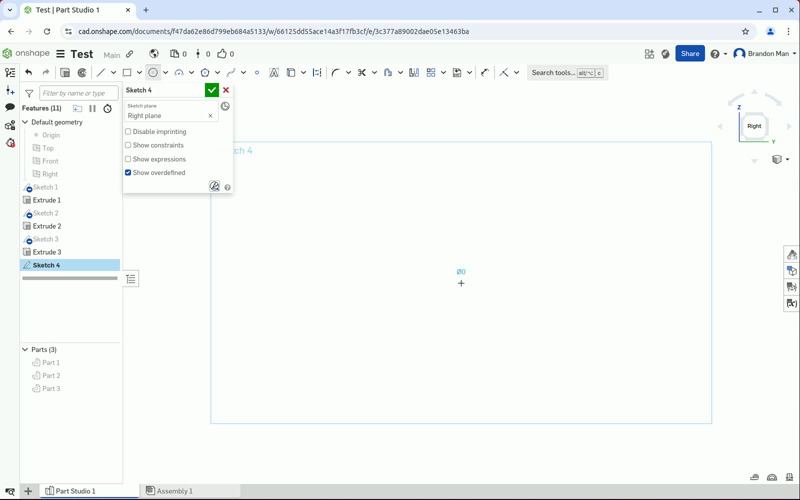
mouse_move(482, 282)
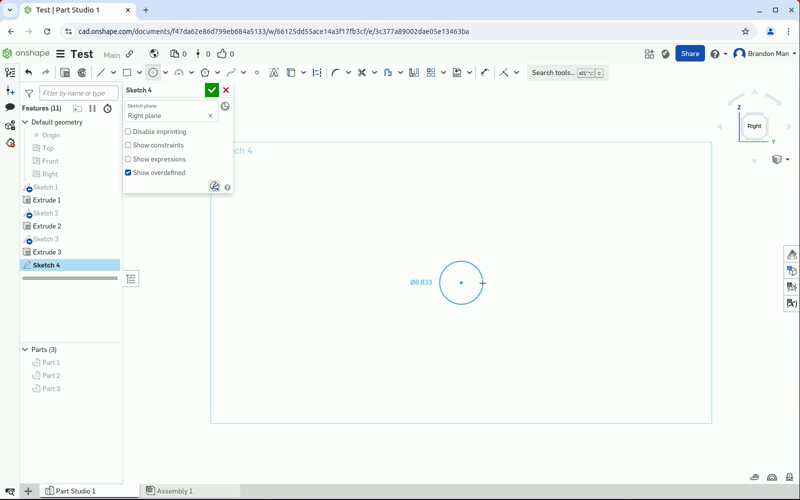
click(482, 282)
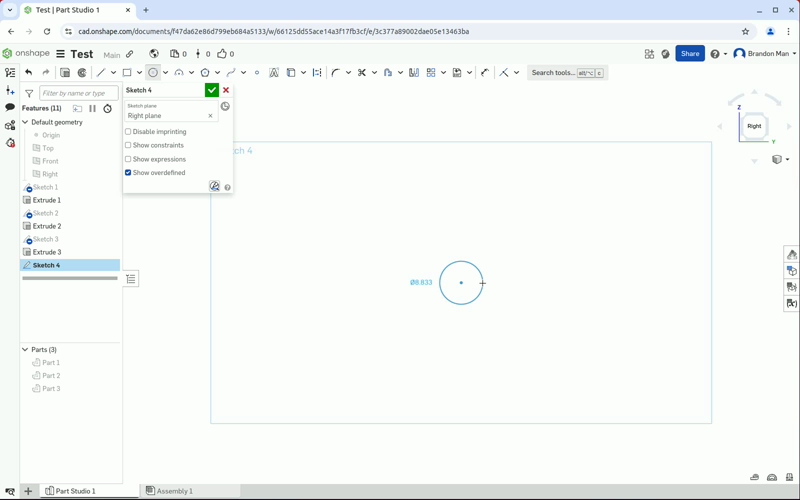
key(esc)
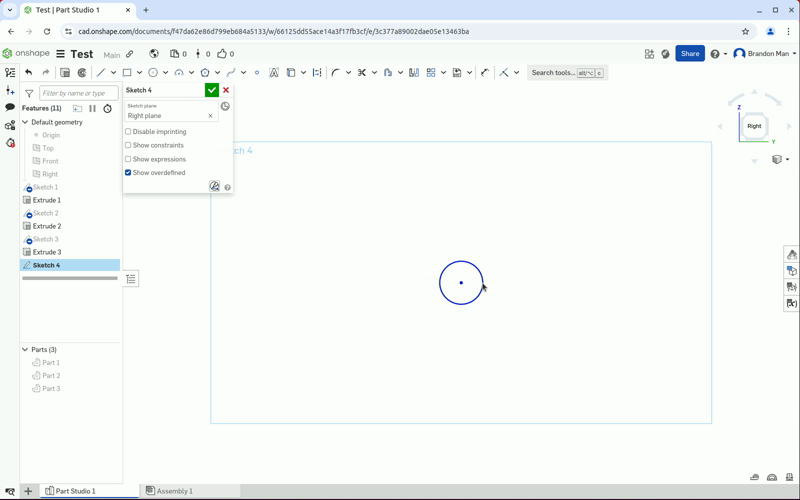
mouse_move(476, 277)
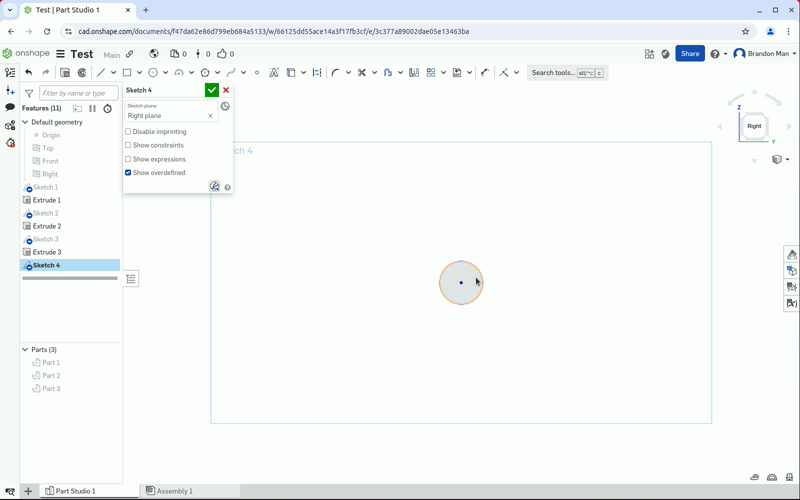
scroll(6)
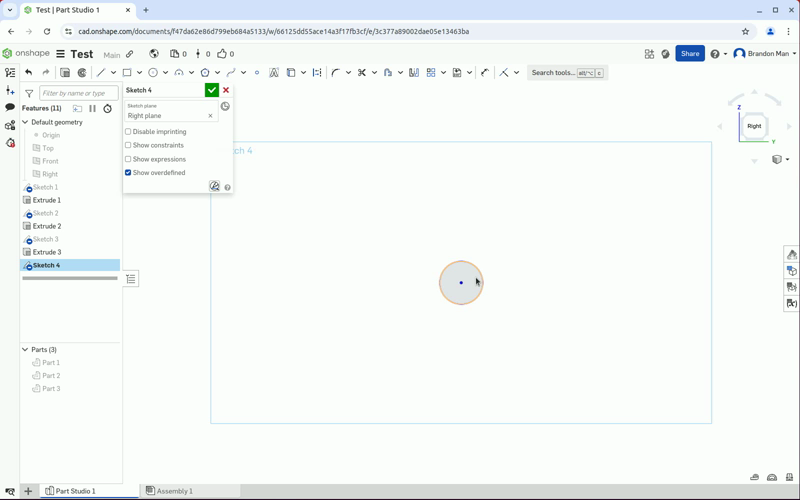
scroll(6)
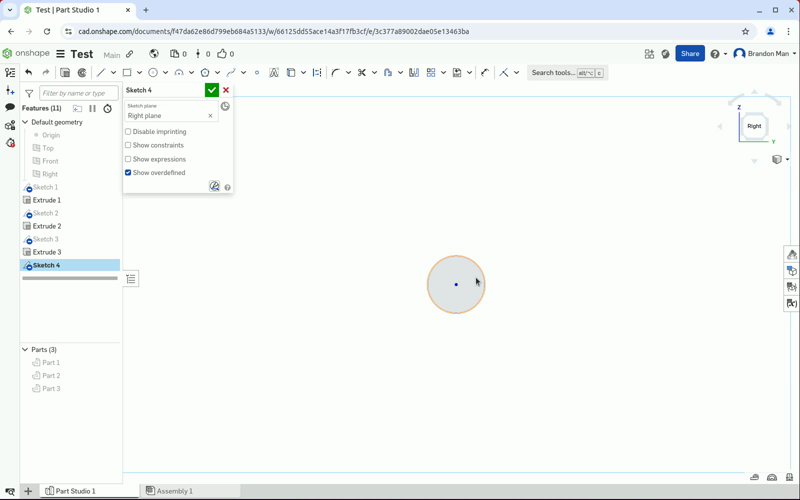
scroll(6)
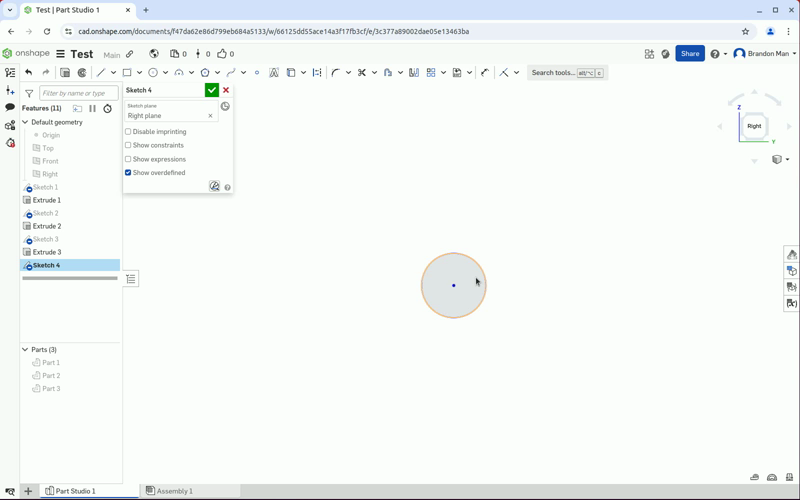
scroll(6)
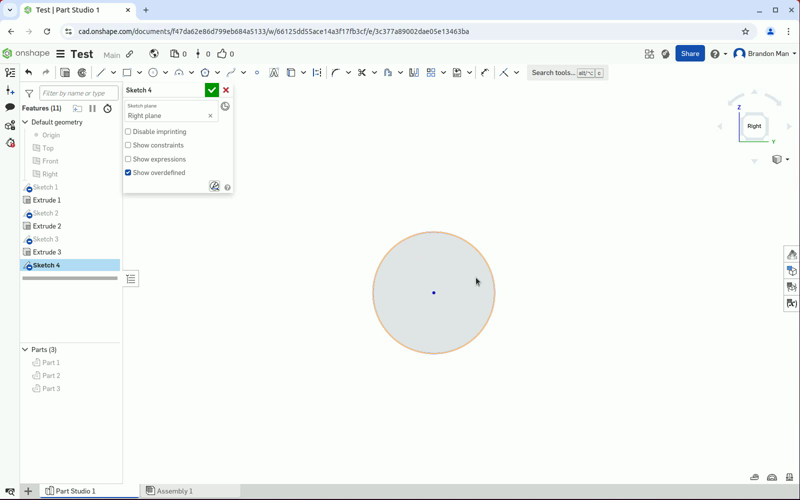
scroll(6)
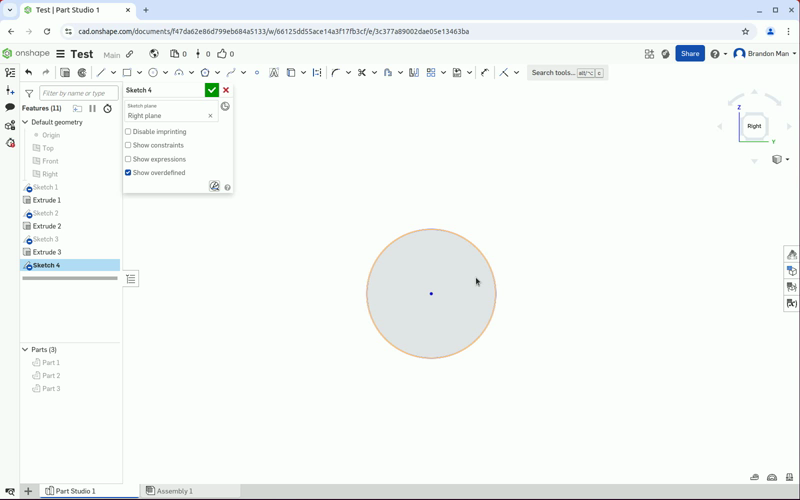
scroll(6)
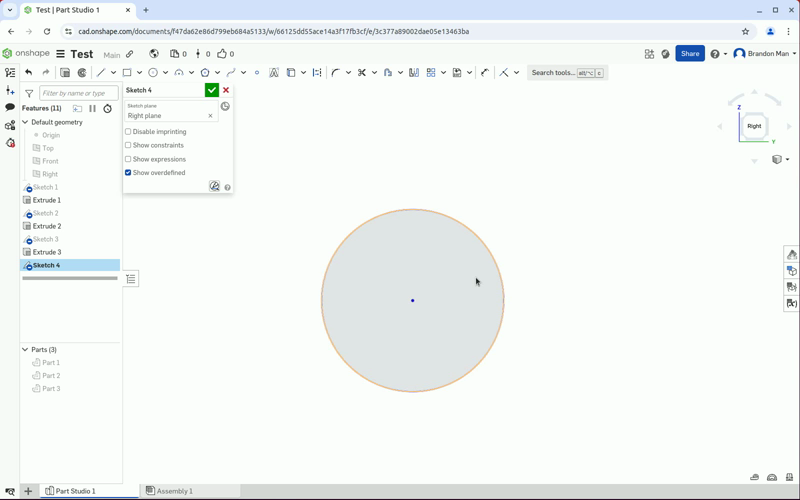
scroll(6)
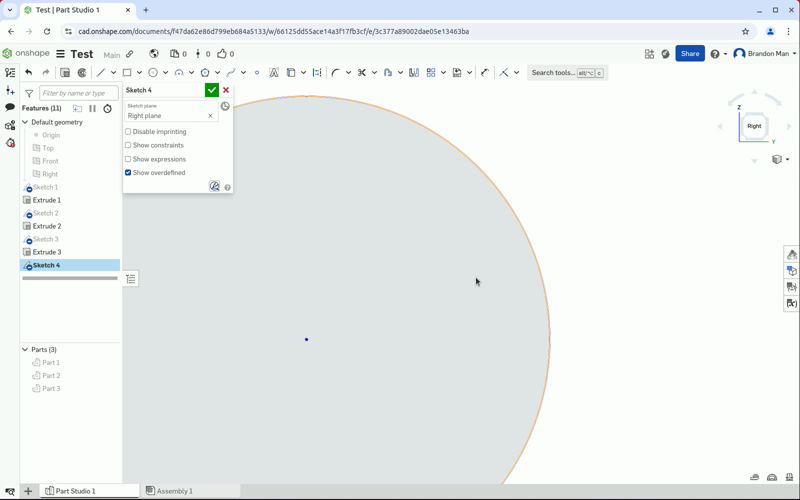
click(476, 277)
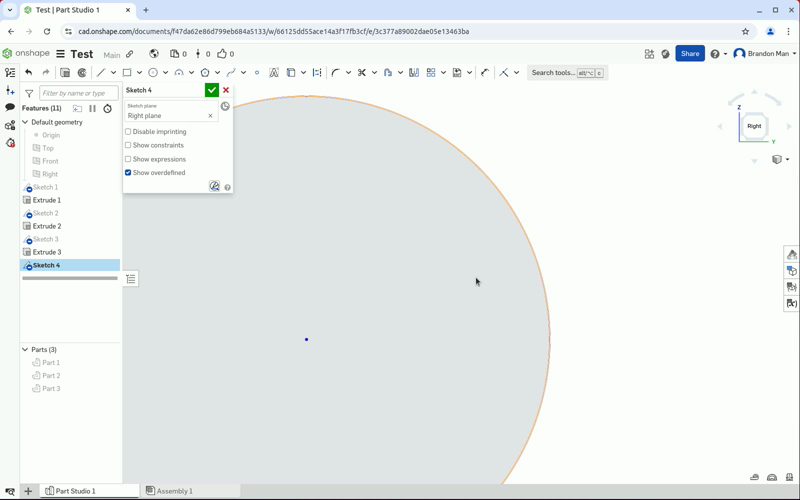
scroll(-6)
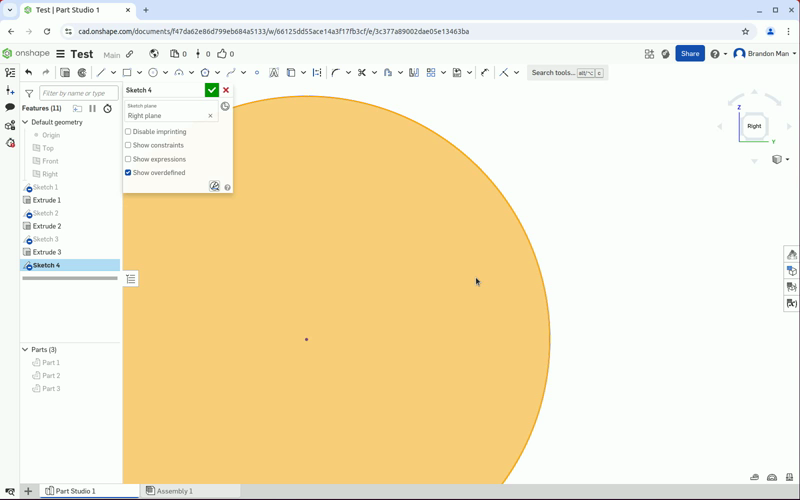
scroll(-6)
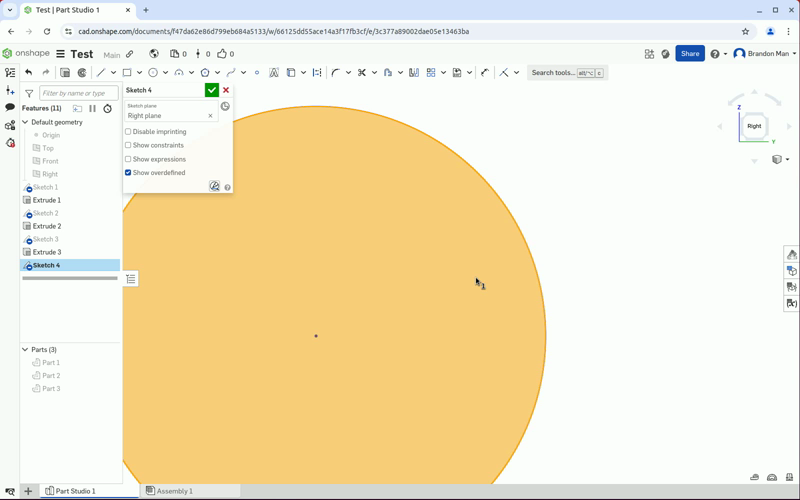
scroll(-6)
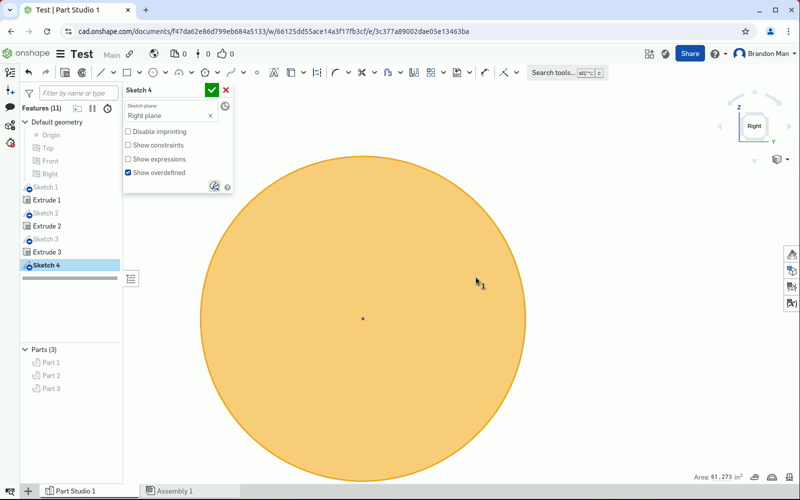
scroll(-6)
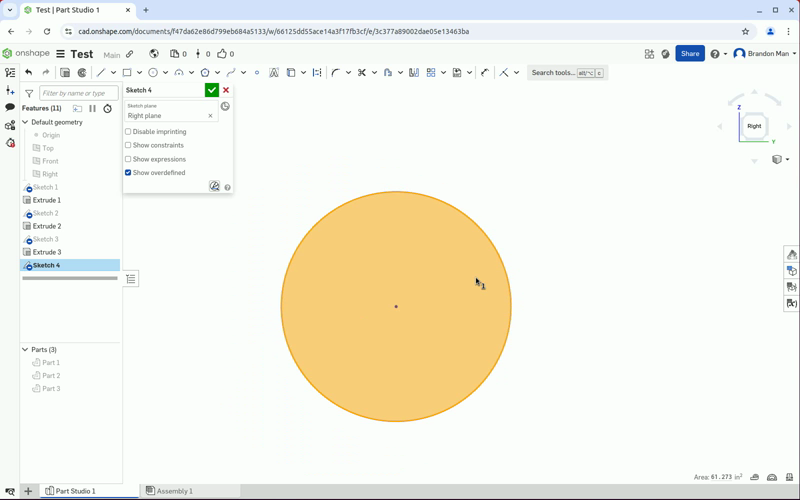
scroll(-6)
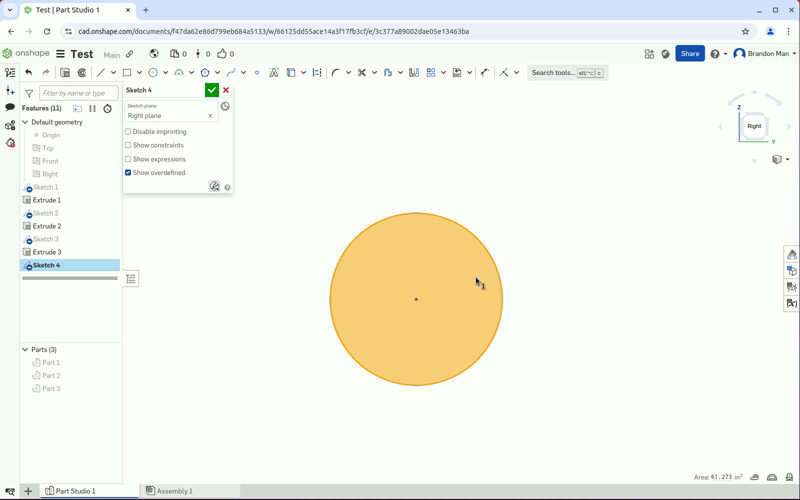
scroll(-6)
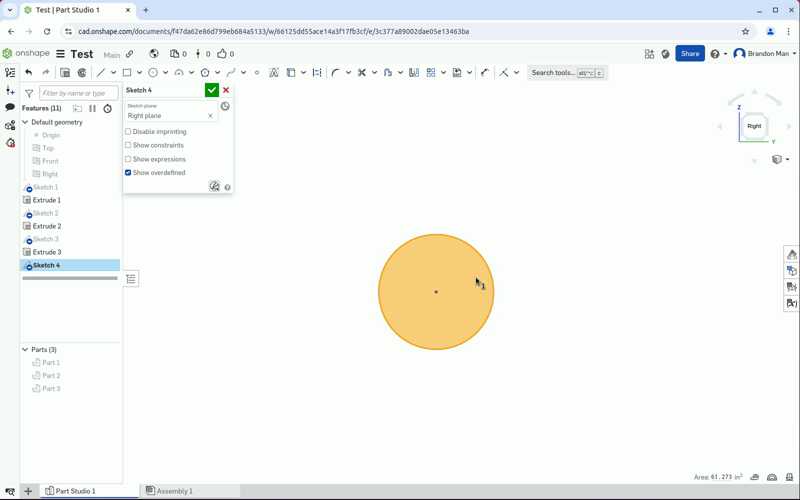
scroll(-6)
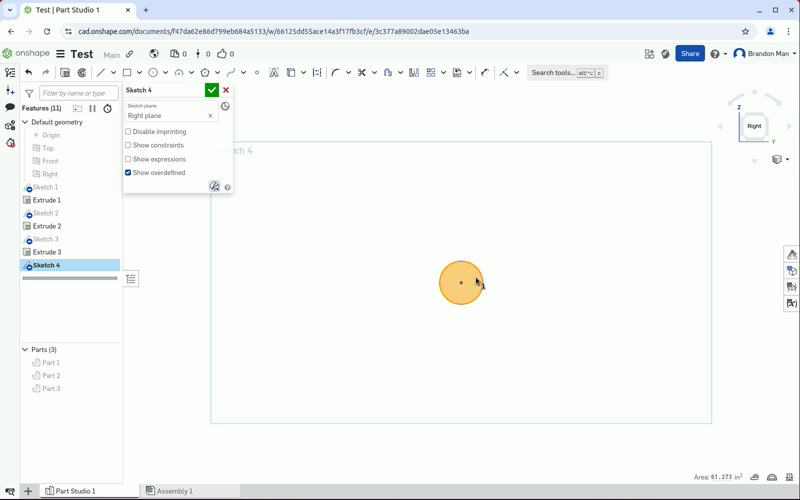
mouse_move(73, 352)
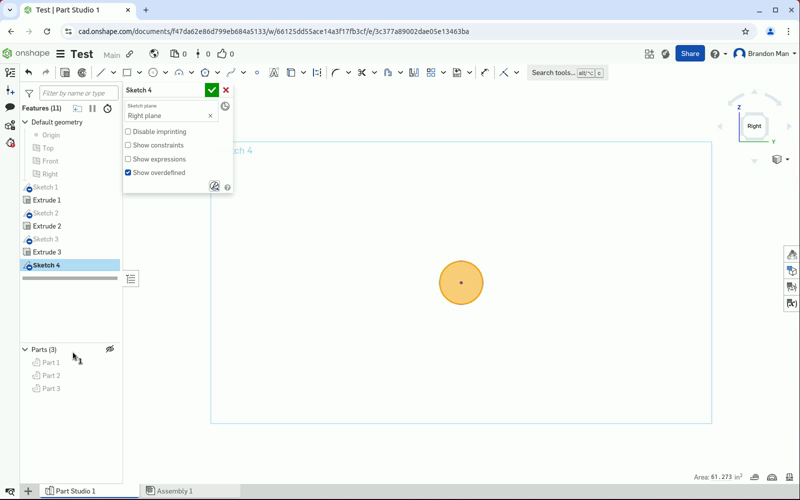
key(shift+y)
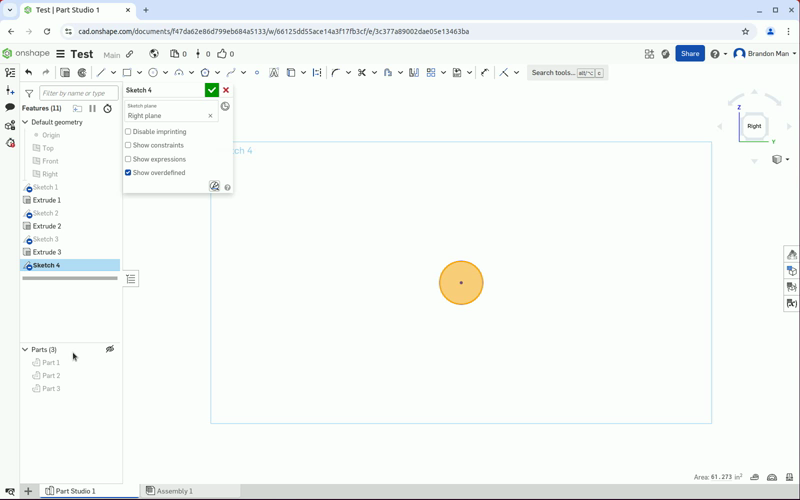
key(shift+e)
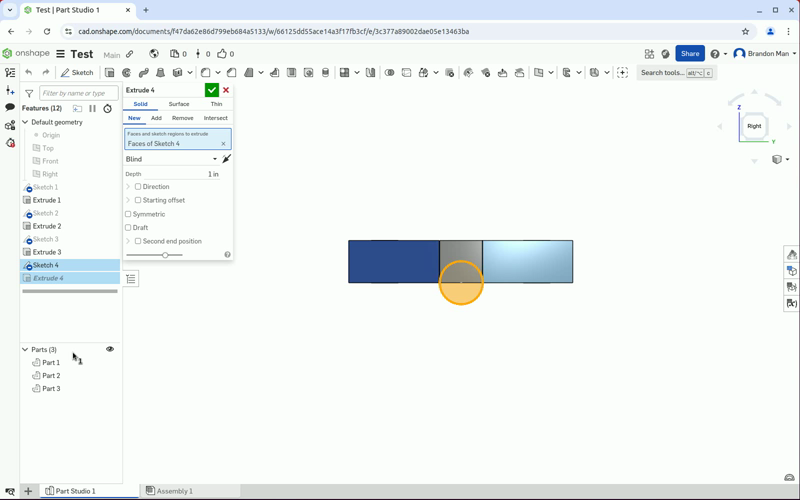
mouse_move(143, 106)
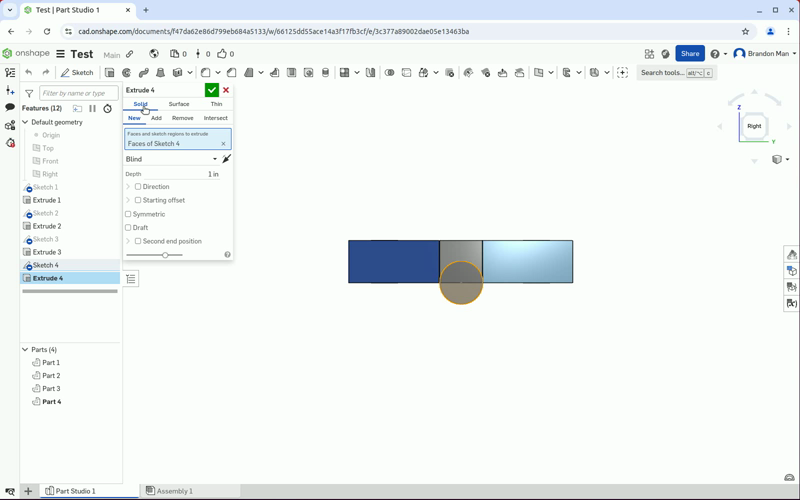
click(143, 106)
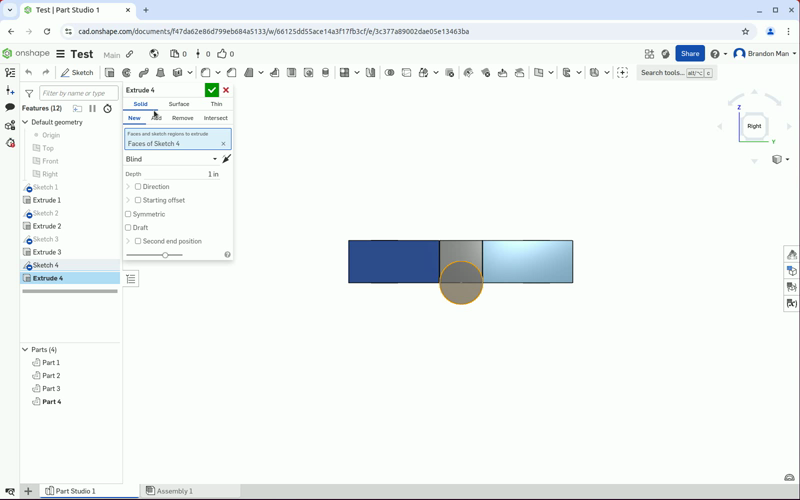
mouse_move(186, 120)
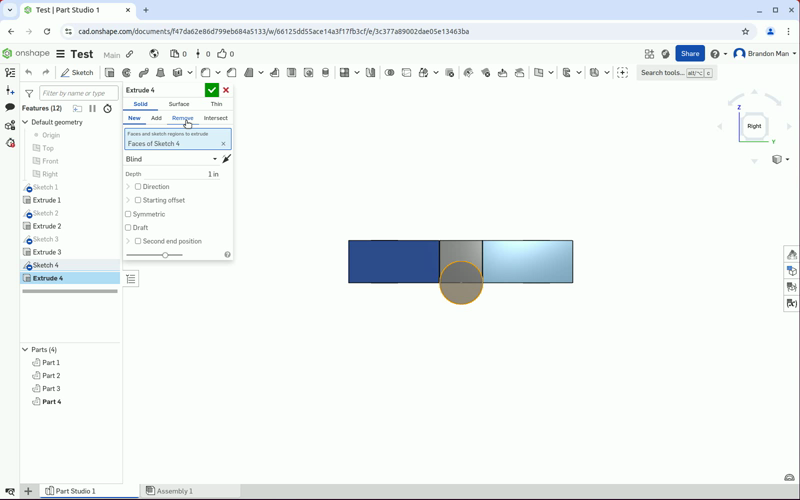
click(186, 120)
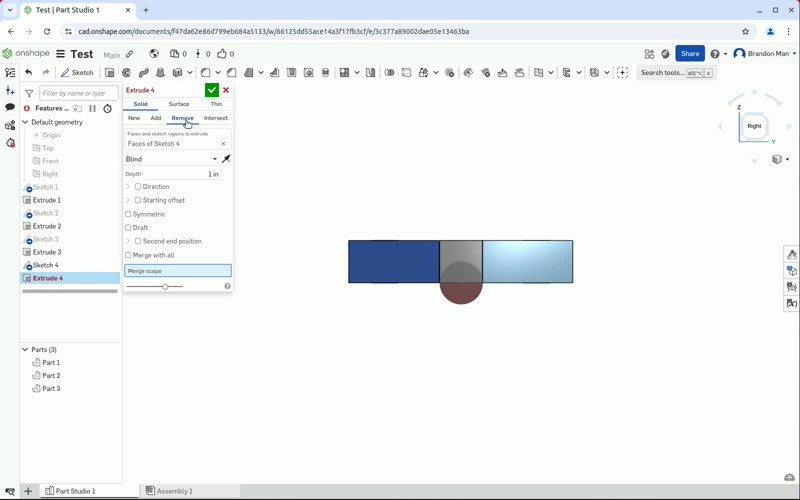
key(tab, 4)
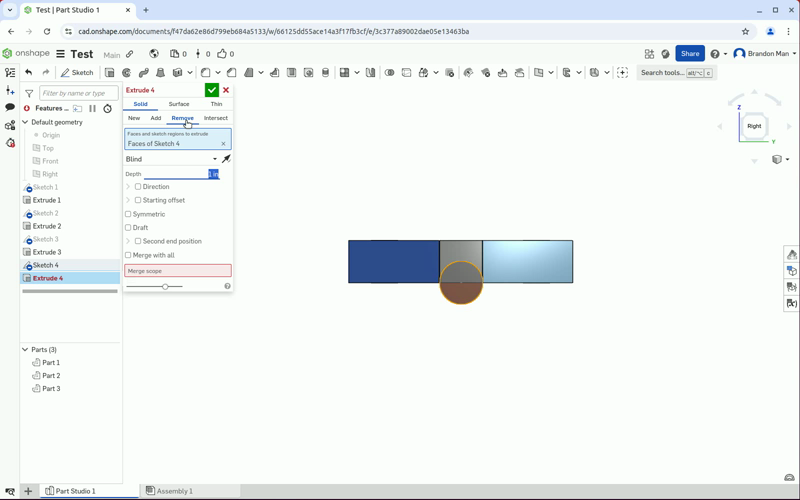
text(34.662)
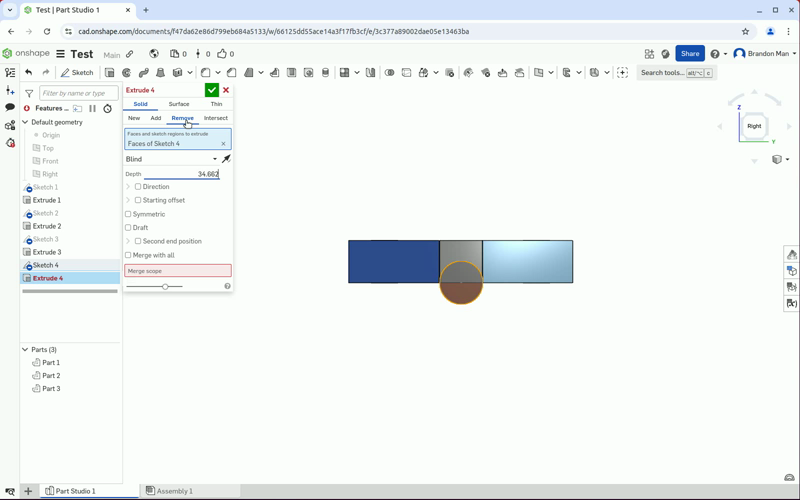
key(tab, 3)
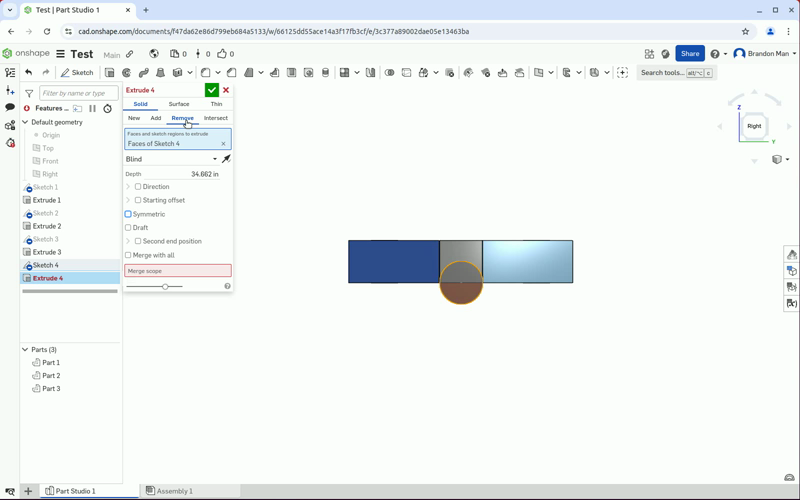
key(space)
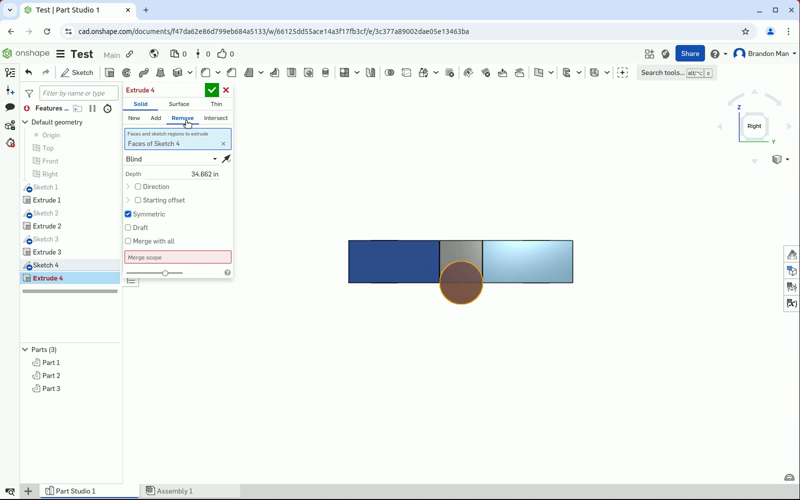
key(tab, 2)
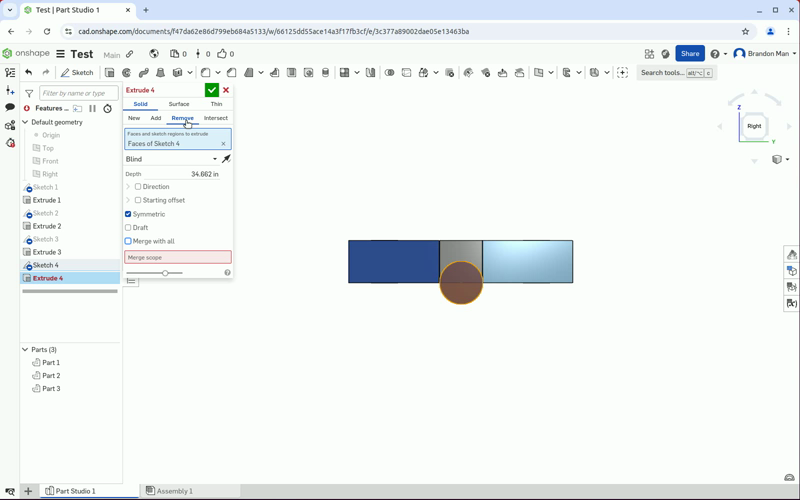
key(space)
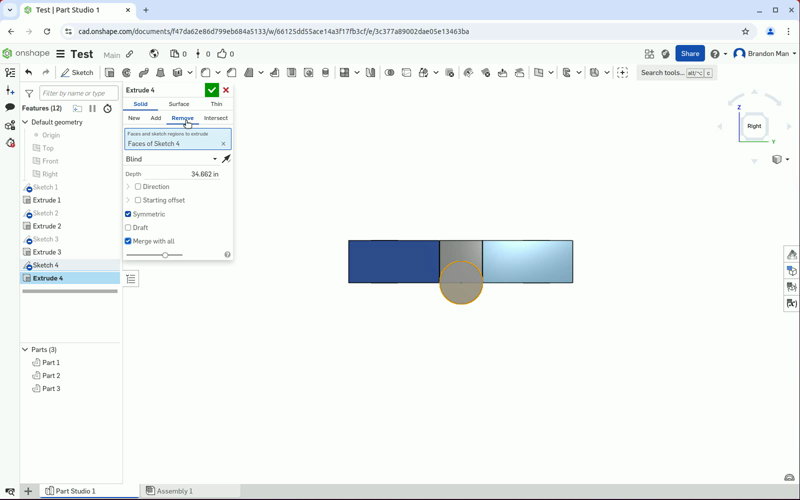
key(enter)
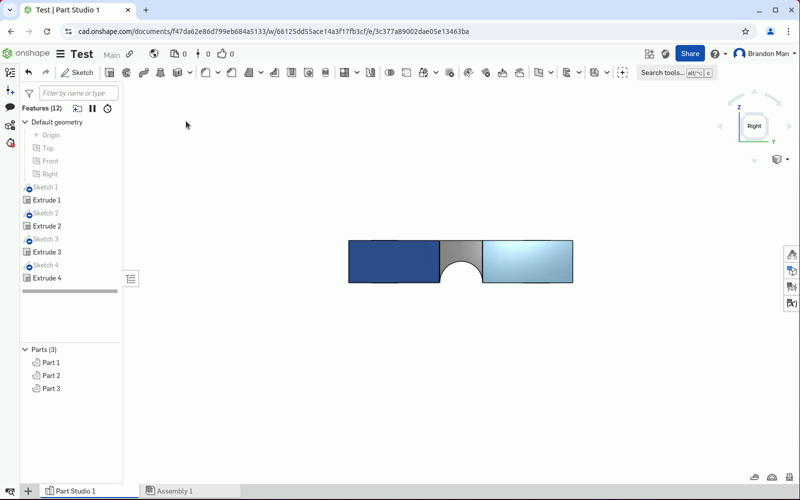
key(shift+h)
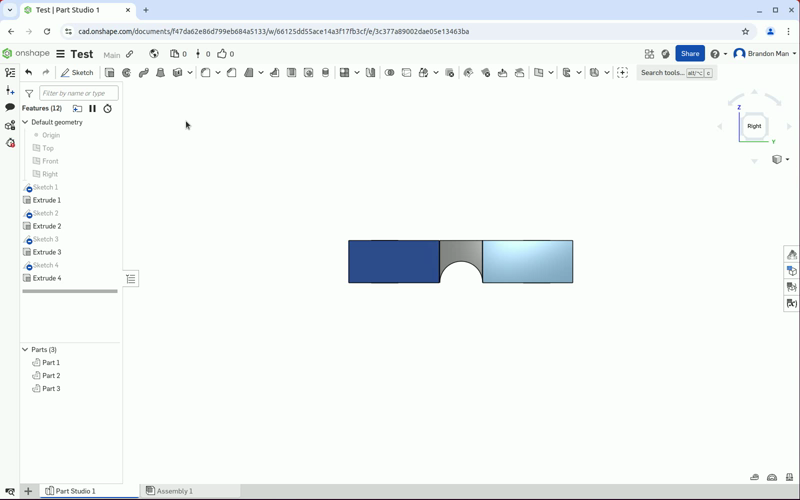
key(shift+h)
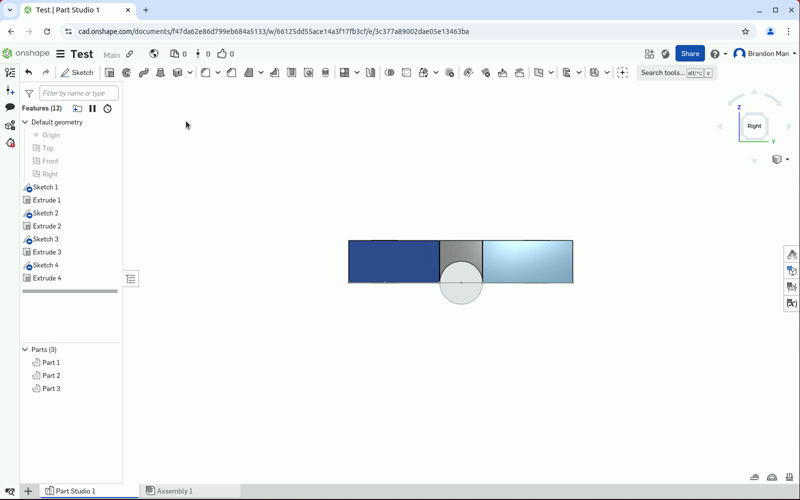
key(shift+7)
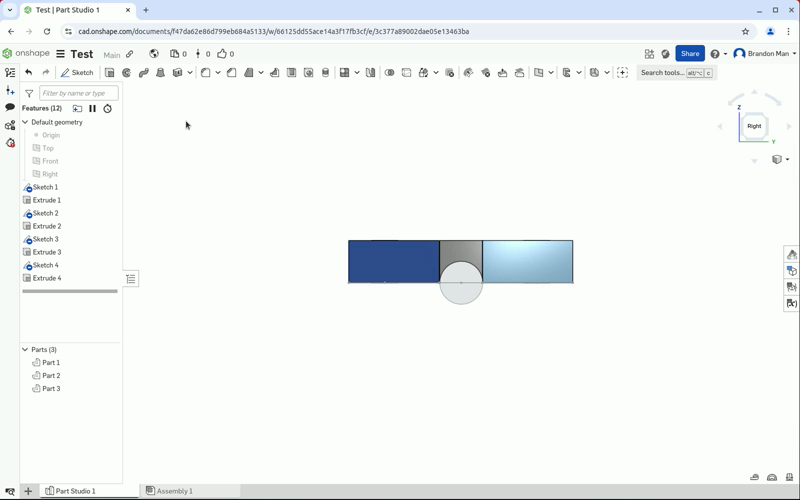
key(right, 2)
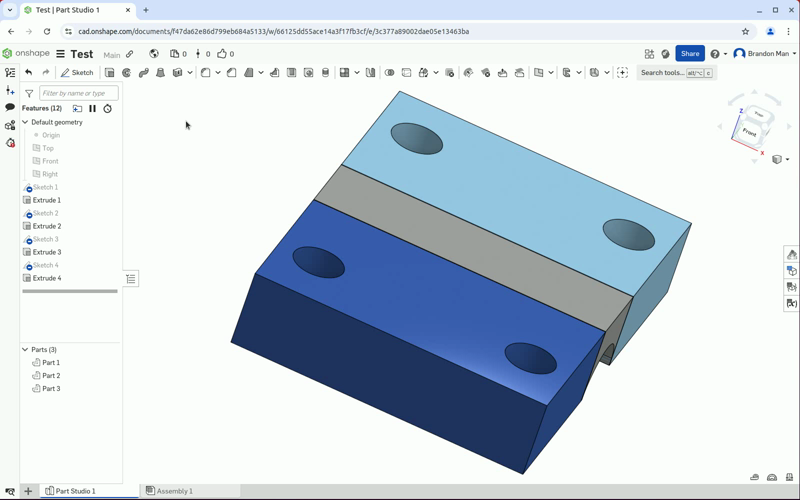
key(down, 2)
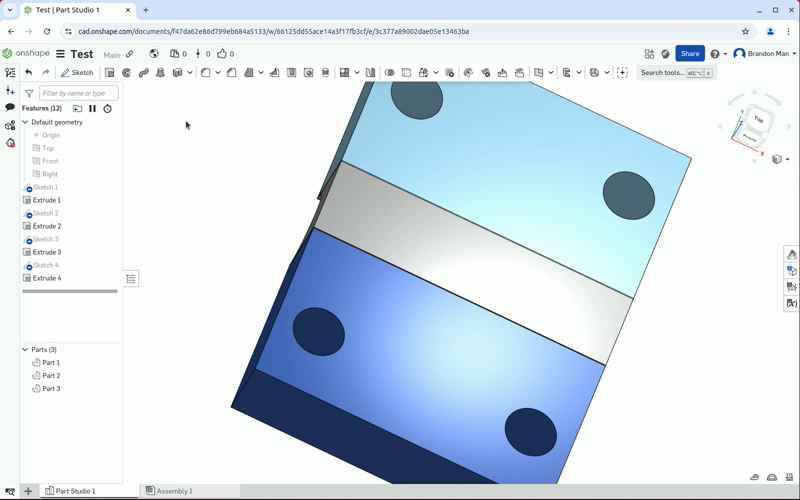
key(up, 2)
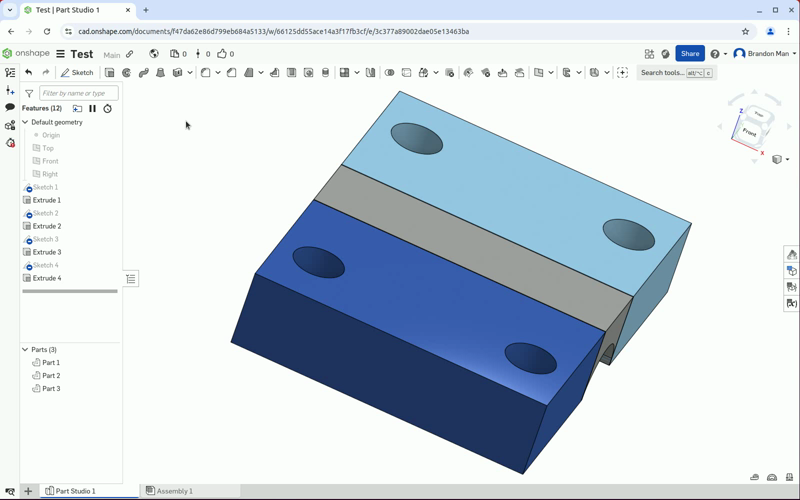
key(left, 2)
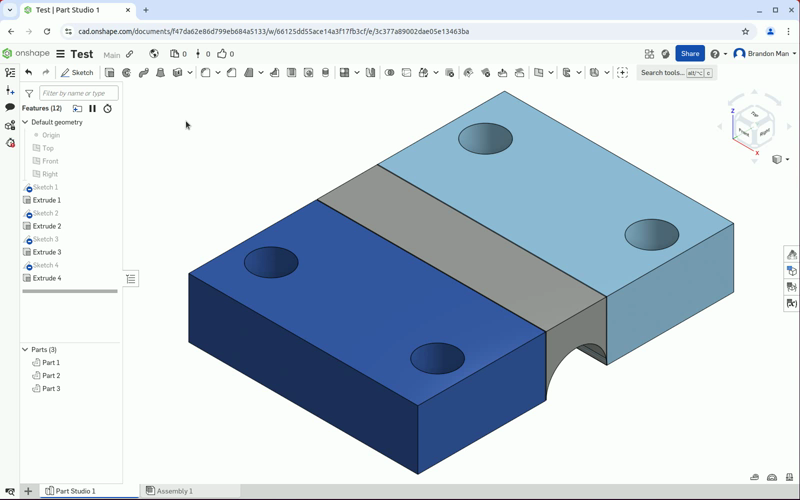
mouse_move(73, 189)
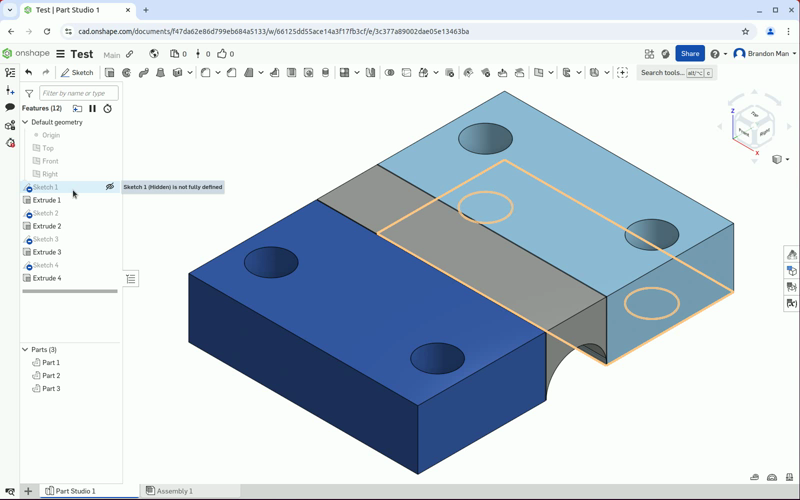
click(73, 189)